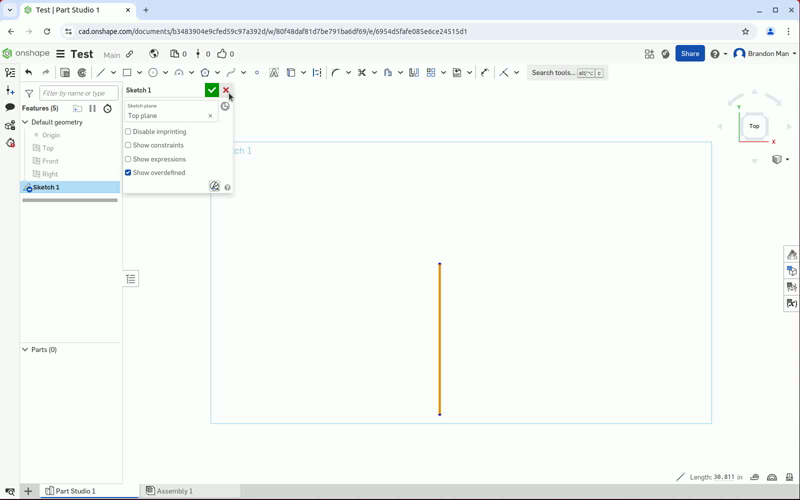
key(shift+h)
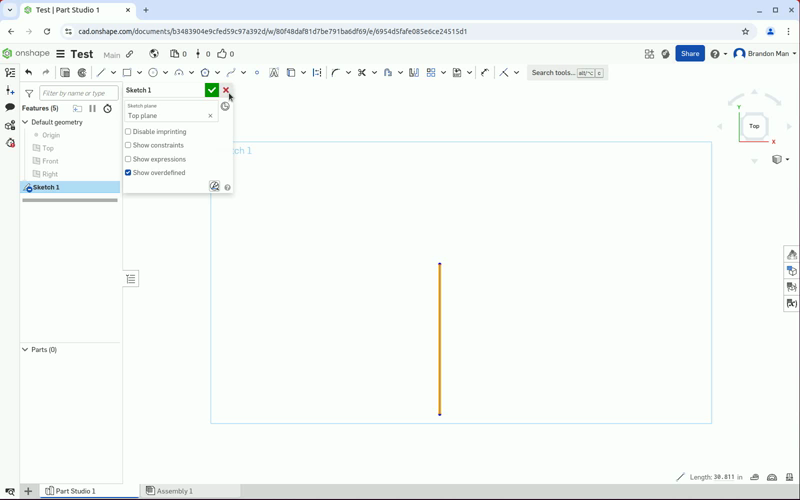
key(shift+s)
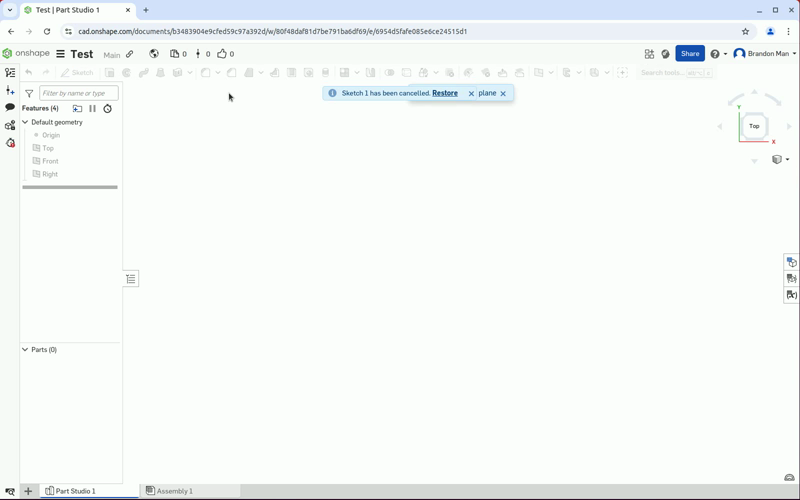
mouse_move(73, 150)
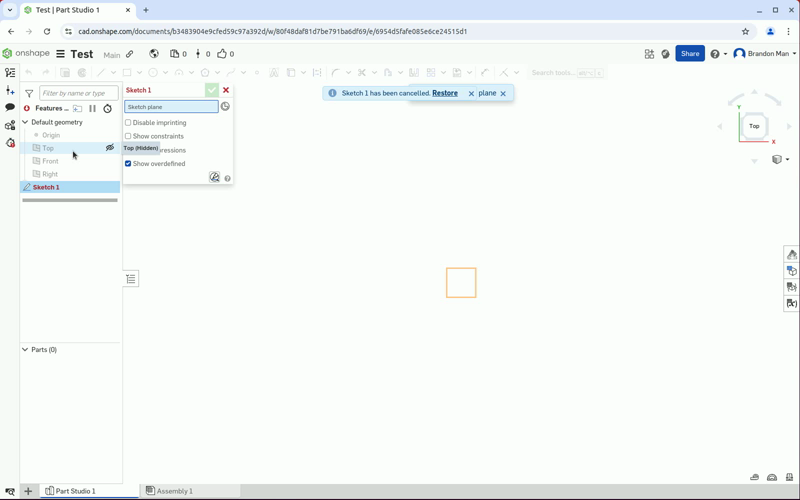
click(73, 150)
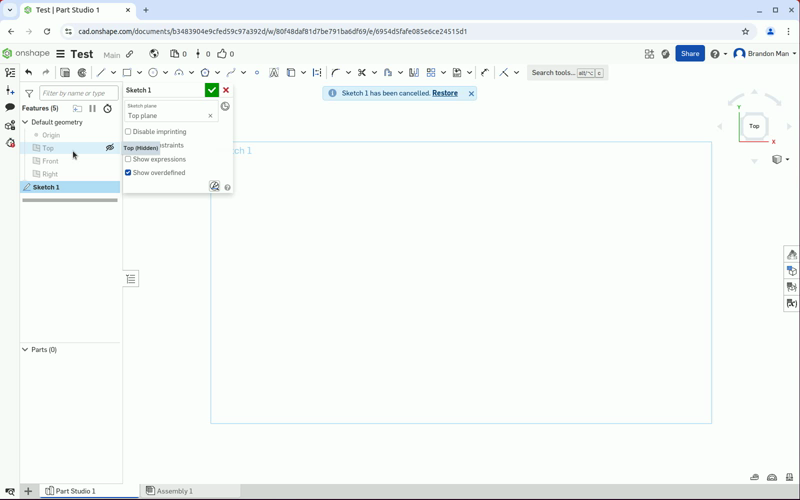
mouse_move(73, 352)
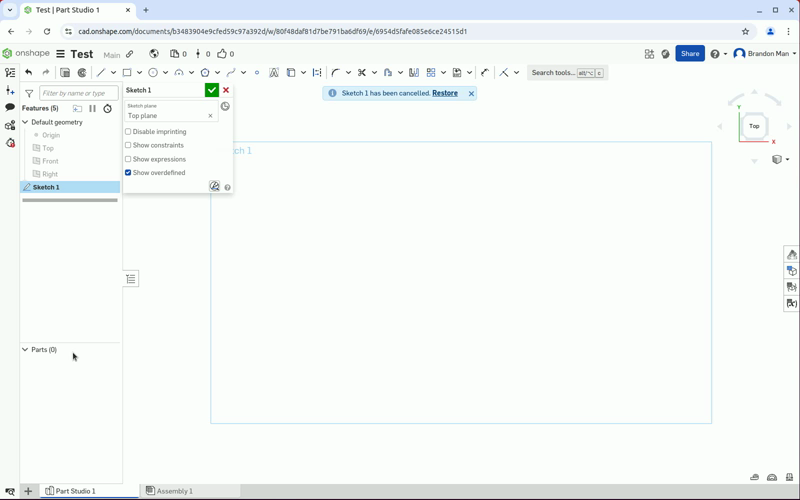
key(y)
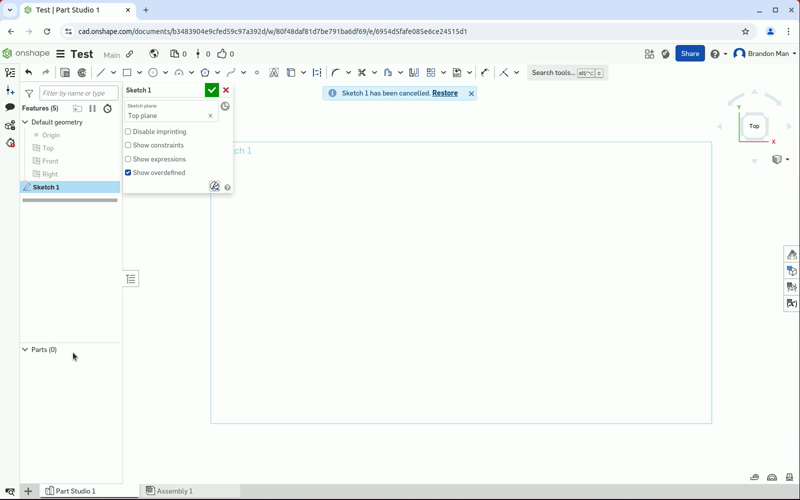
key(l)
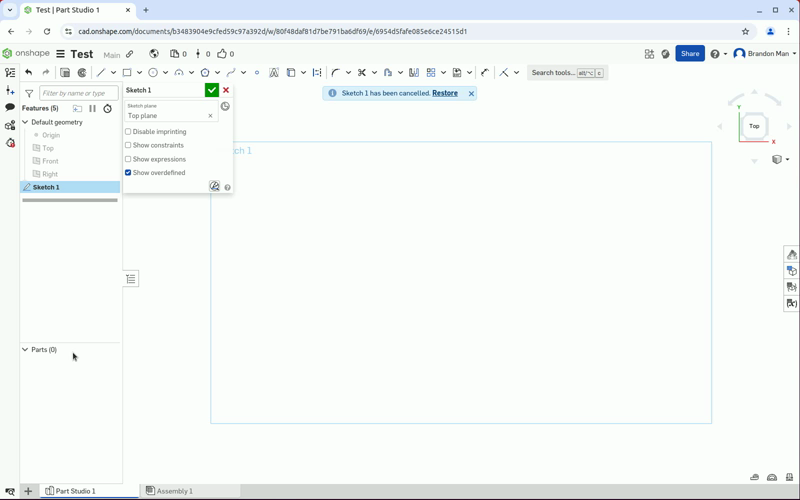
key_down(shift)
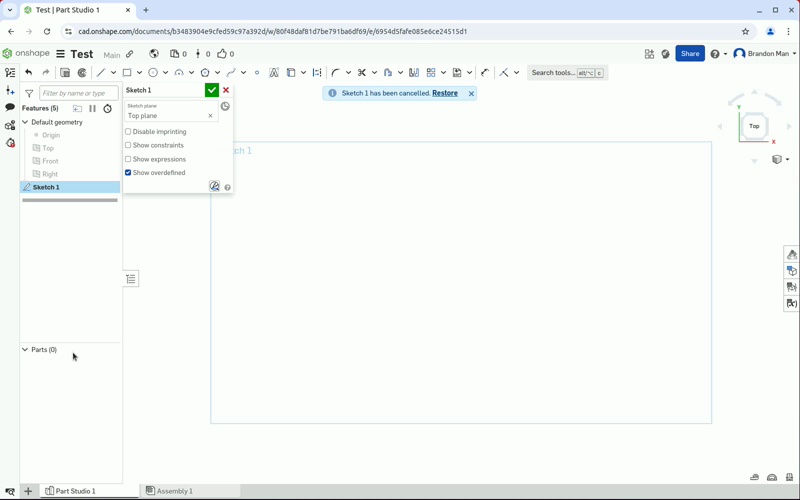
mouse_move(460, 342)
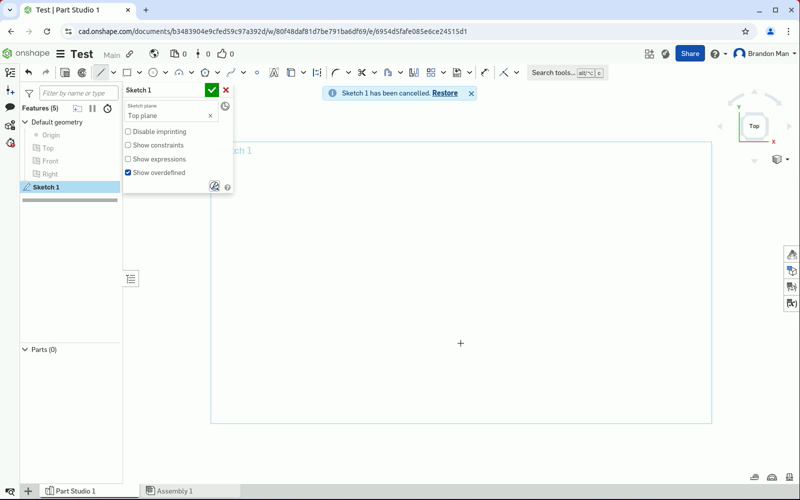
click(460, 342)
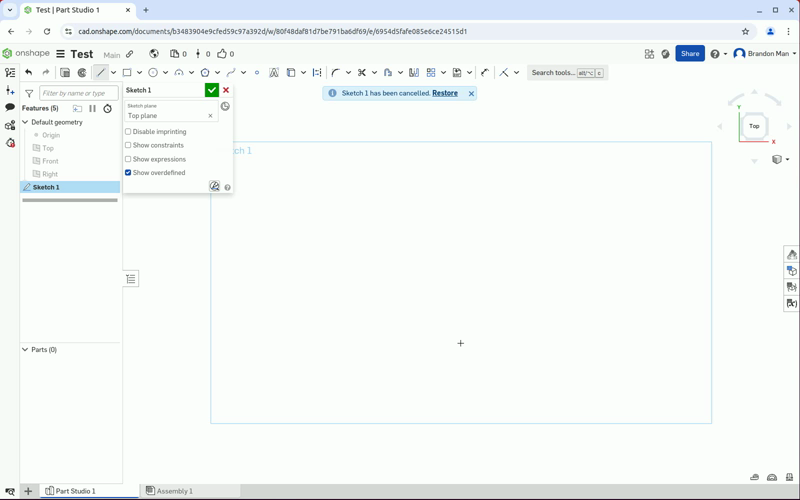
key_up(shift)
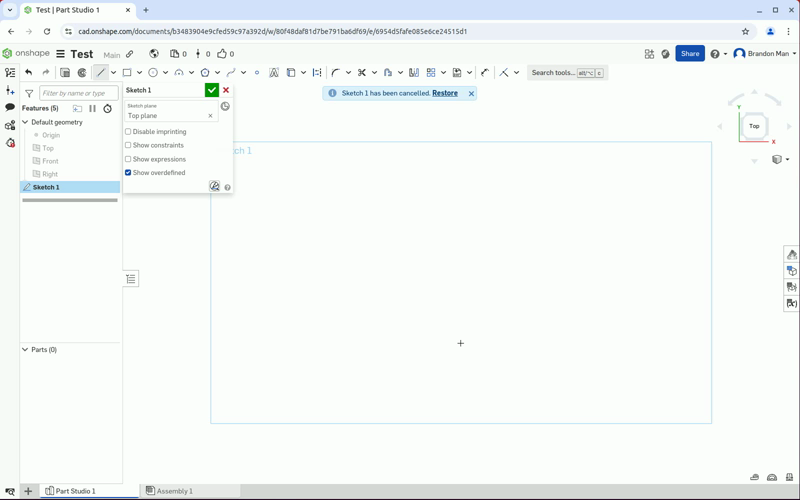
key_down(shift)
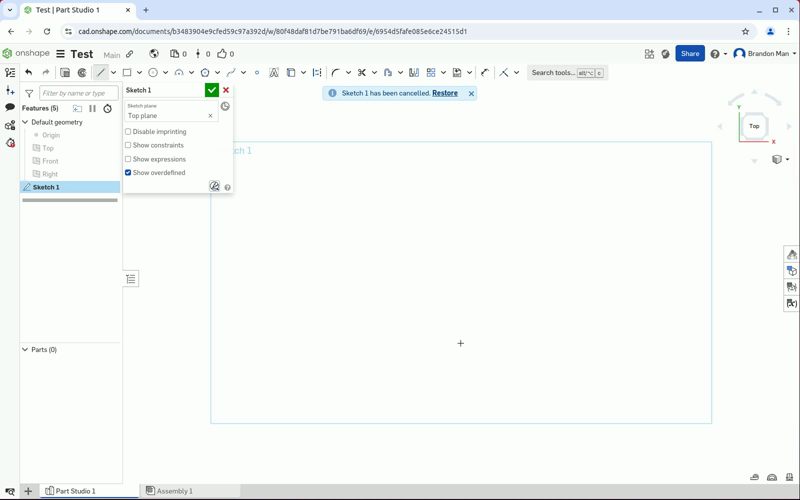
mouse_move(573, 342)
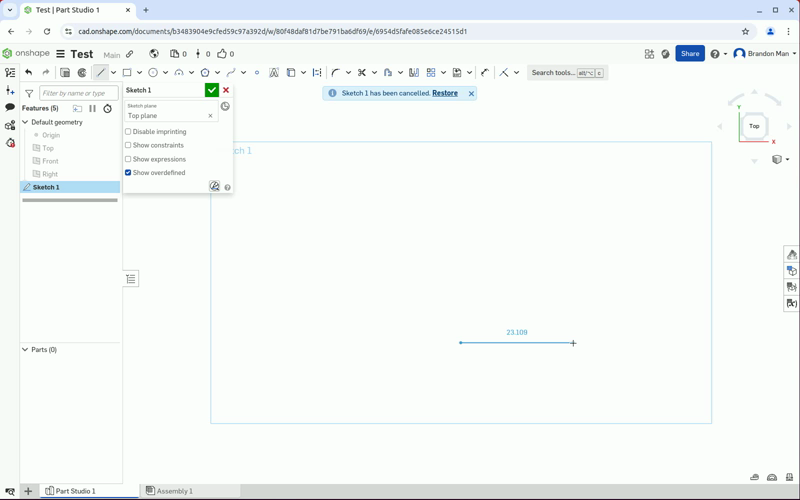
click(573, 342)
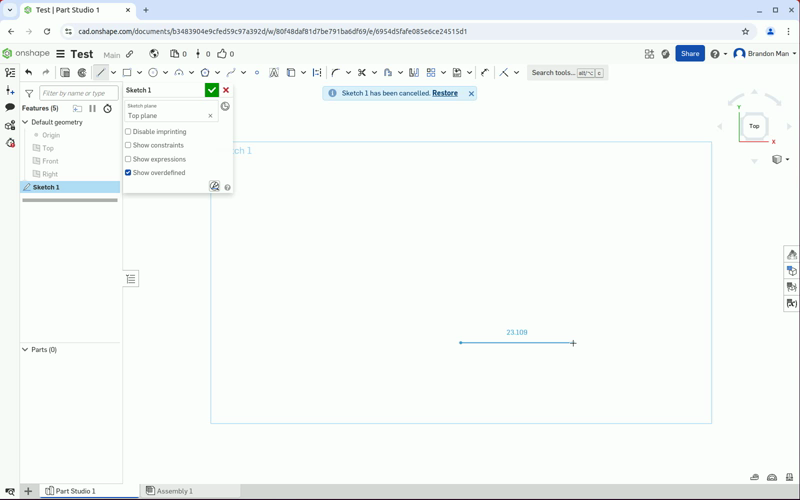
key_up(shift)
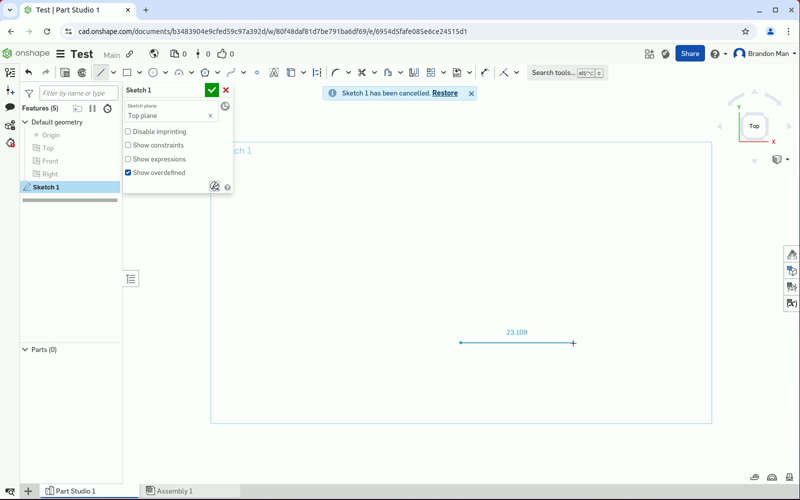
key_down(shift)
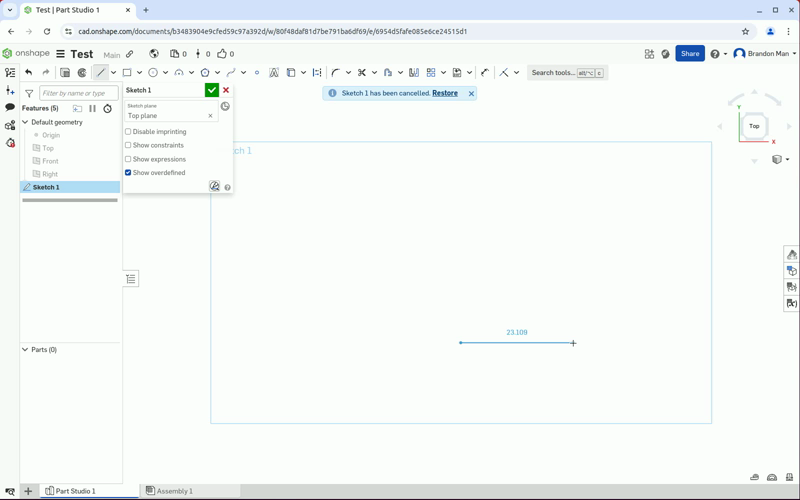
mouse_move(573, 282)
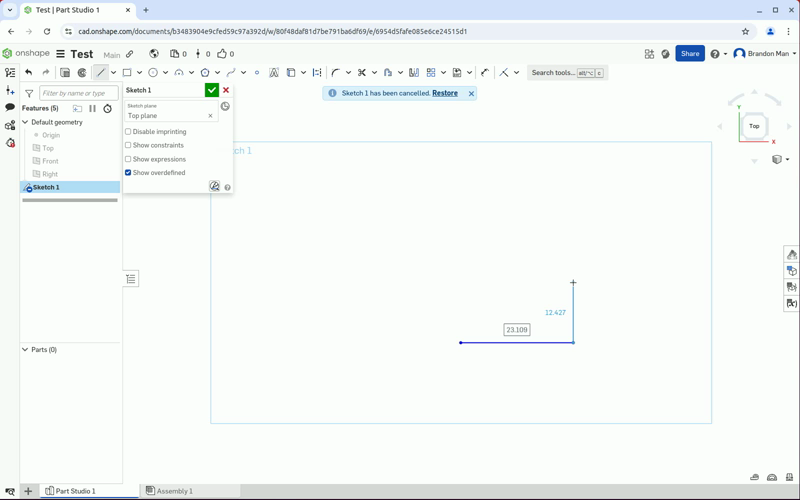
click(573, 282)
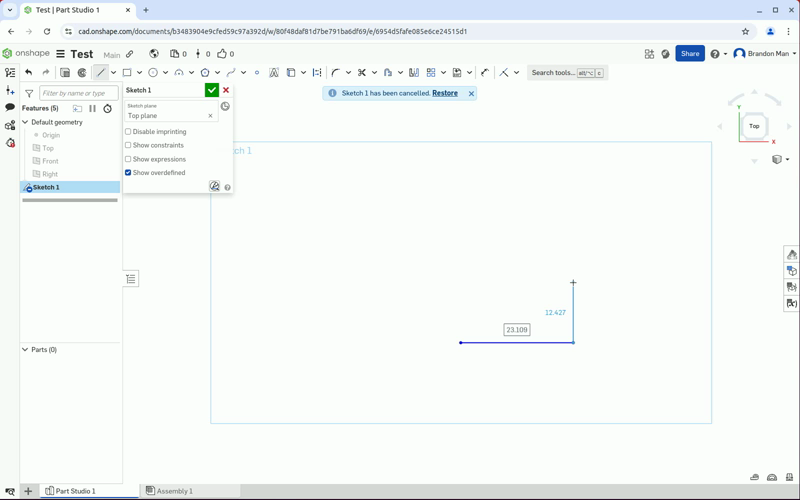
key_up(shift)
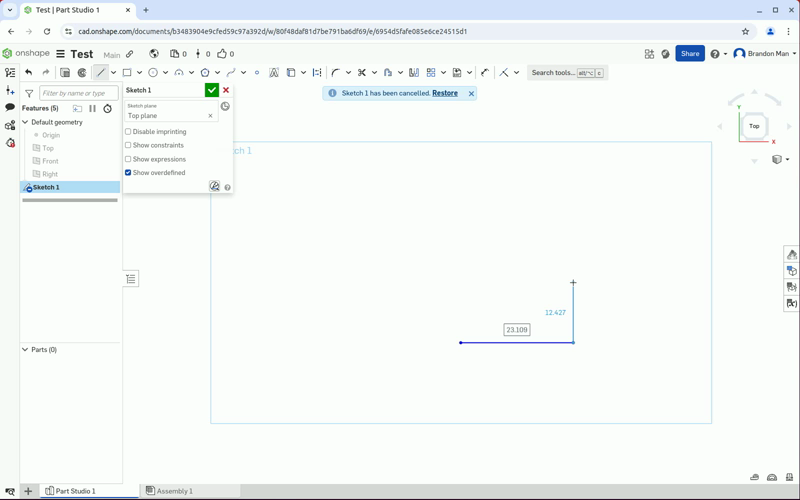
key_down(shift)
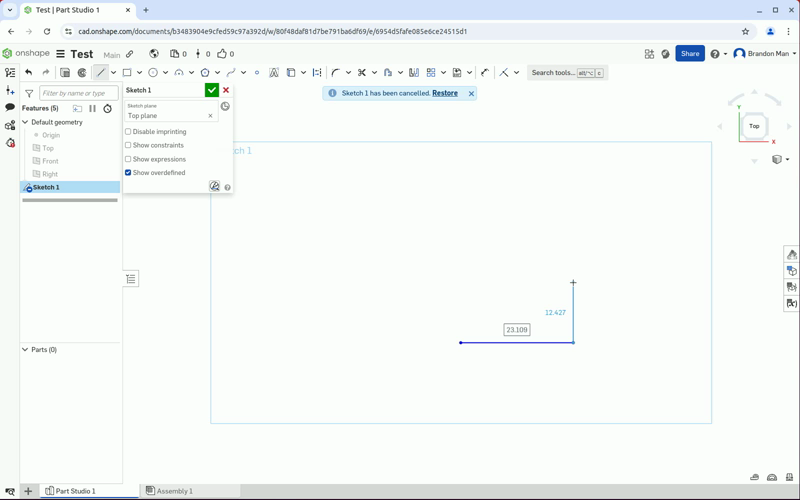
mouse_move(460, 282)
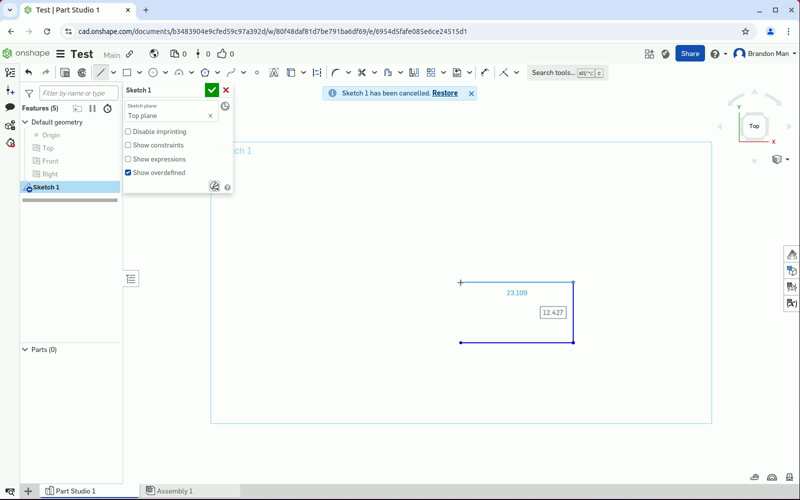
click(460, 282)
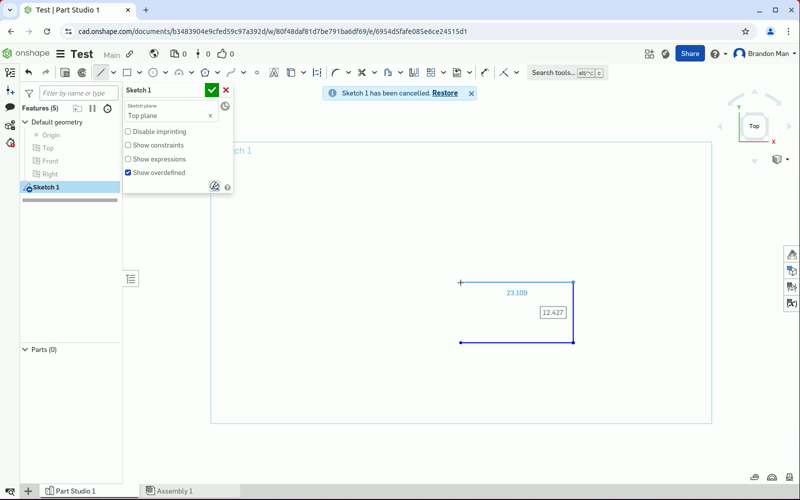
key_up(shift)
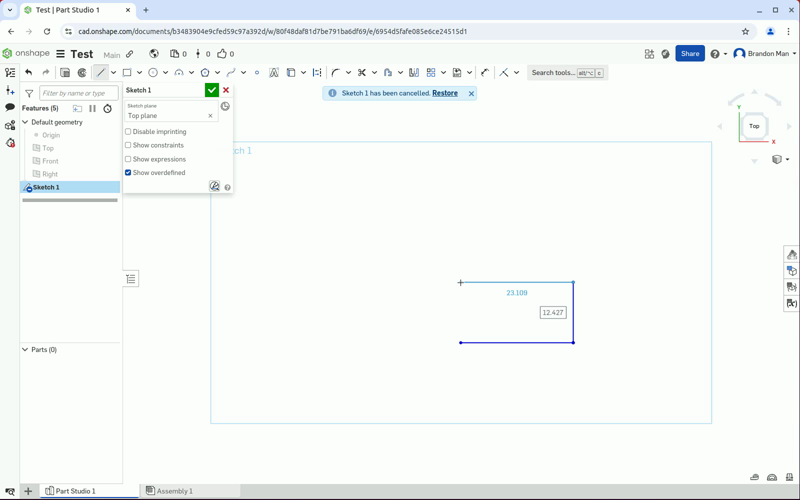
key_down(shift)
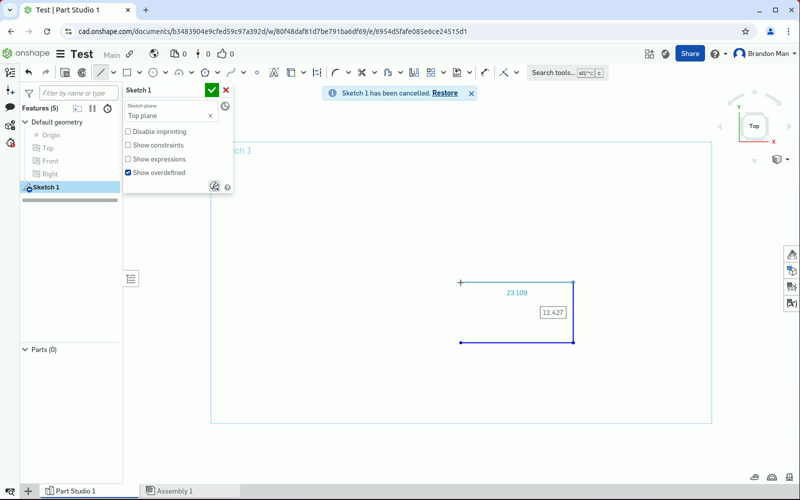
mouse_move(460, 342)
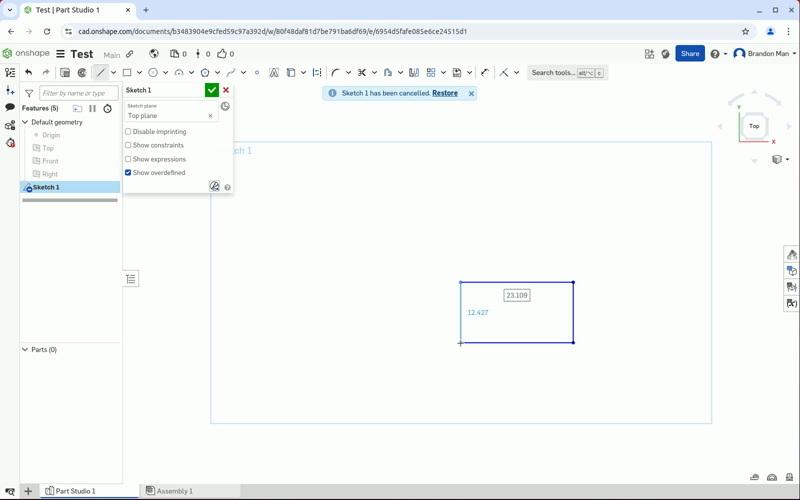
key_up(shift)
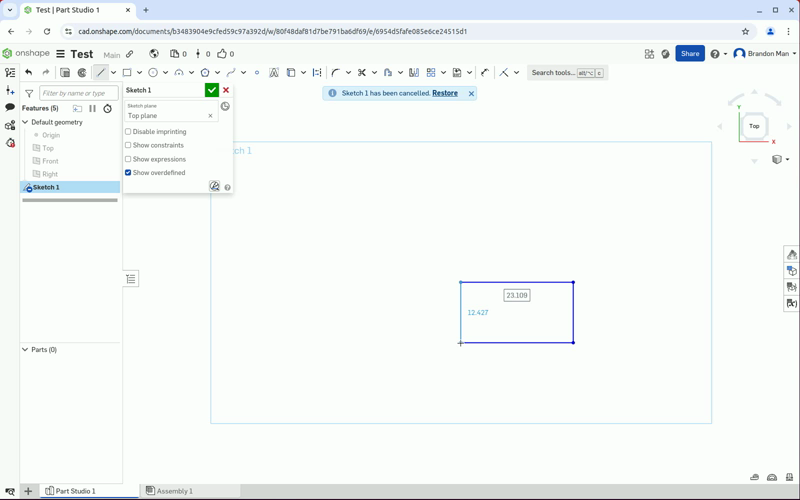
click(460, 342)
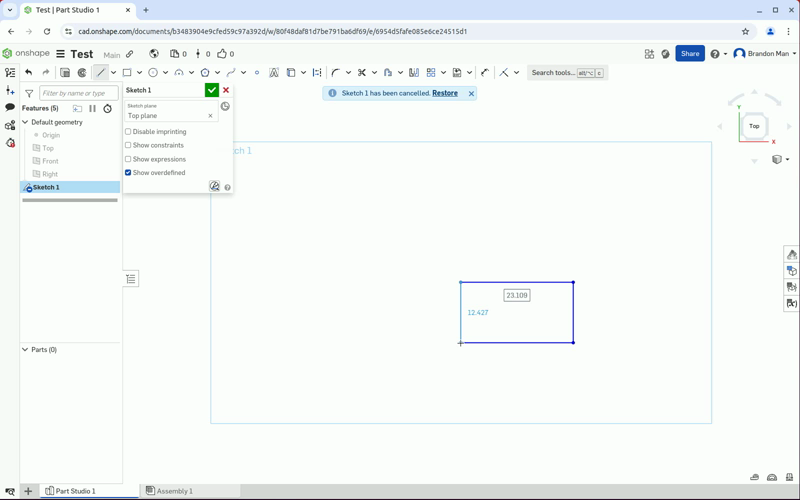
key(esc)
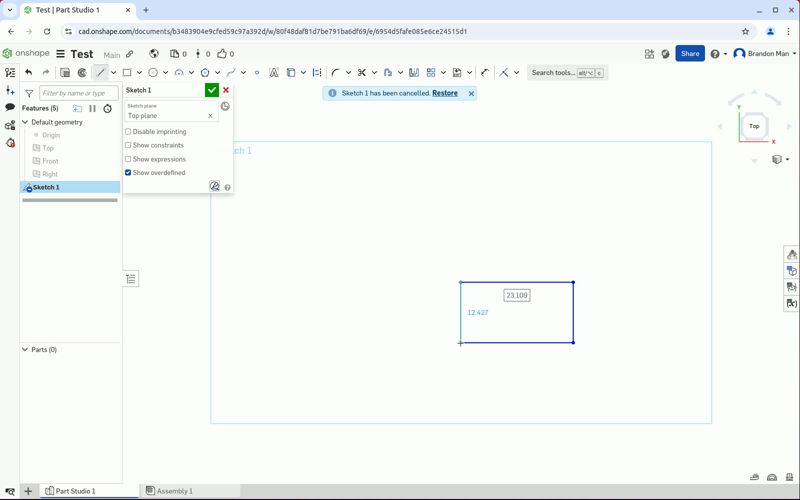
mouse_move(550, 290)
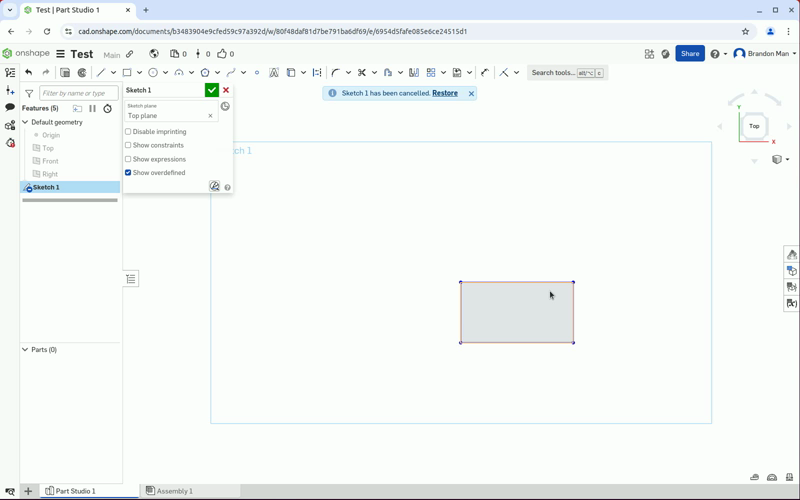
click(550, 290)
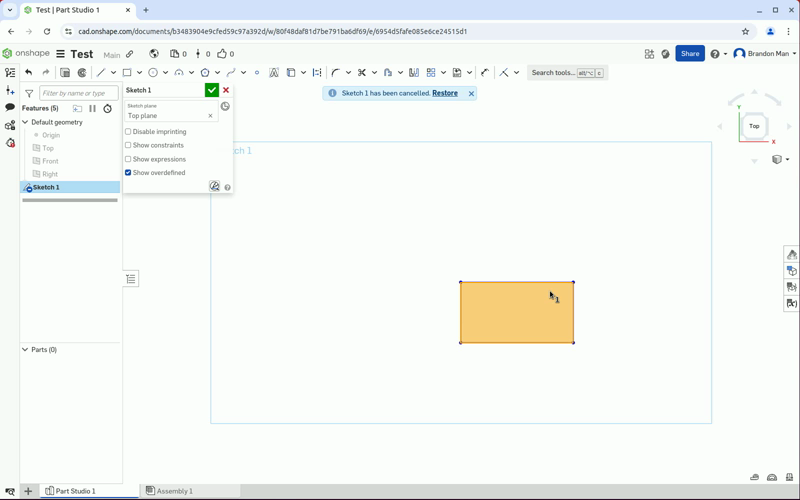
mouse_move(73, 352)
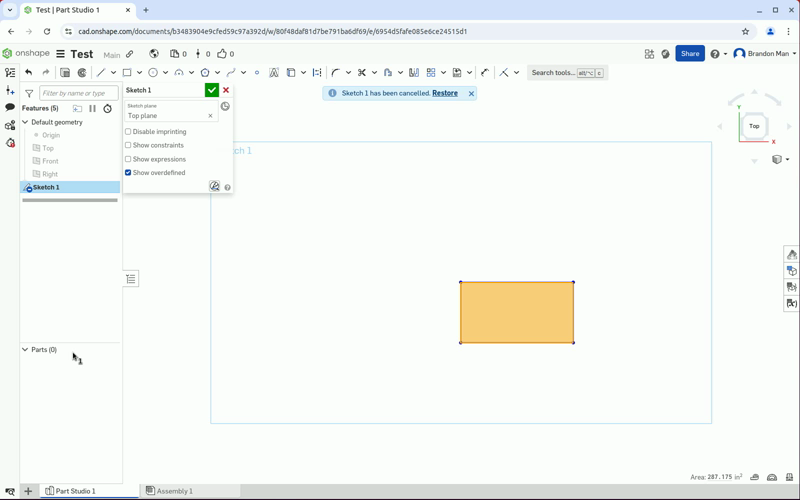
key(shift+y)
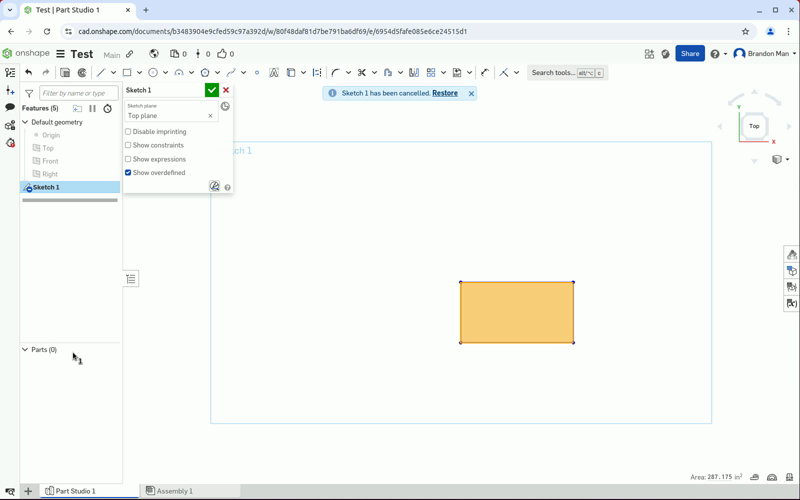
key(shift+e)
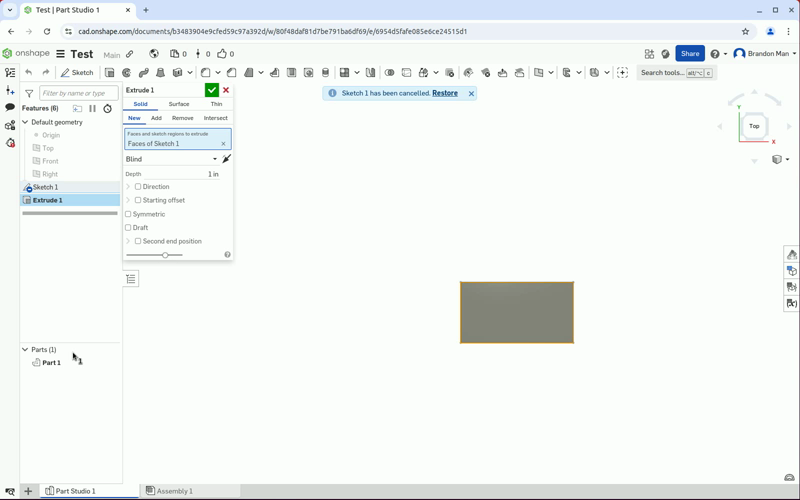
mouse_move(143, 106)
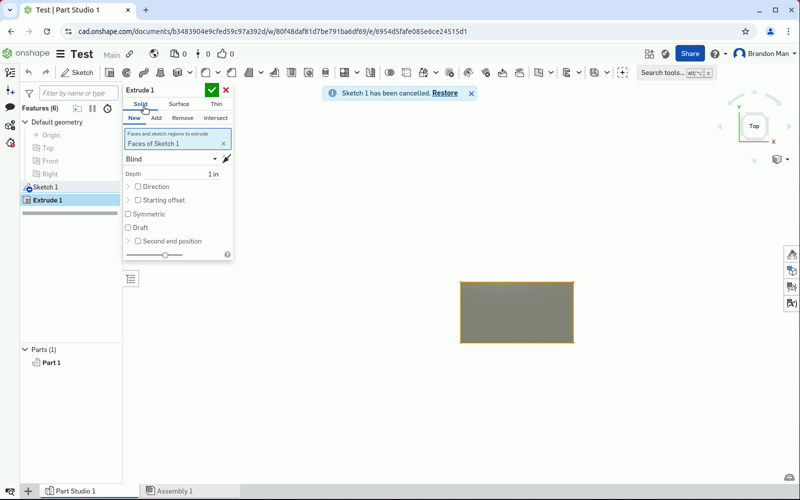
click(143, 106)
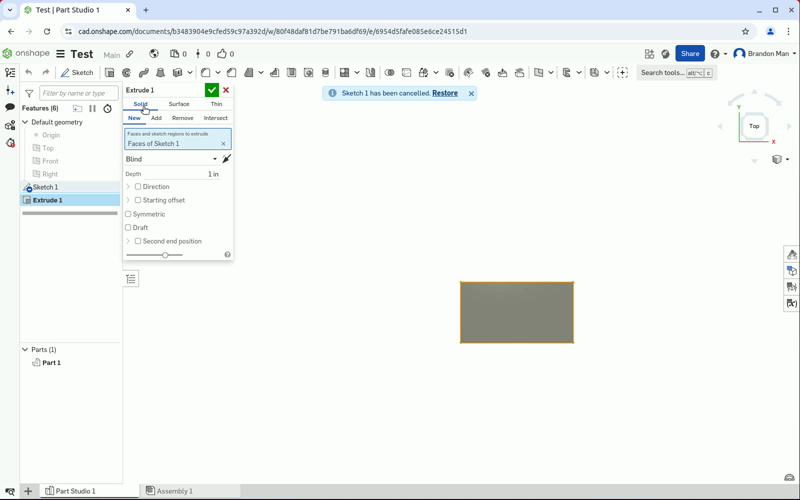
mouse_move(137, 120)
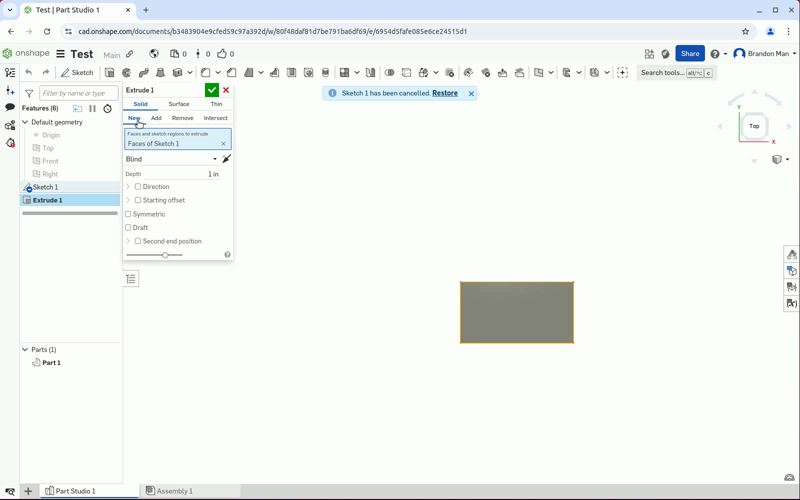
click(137, 120)
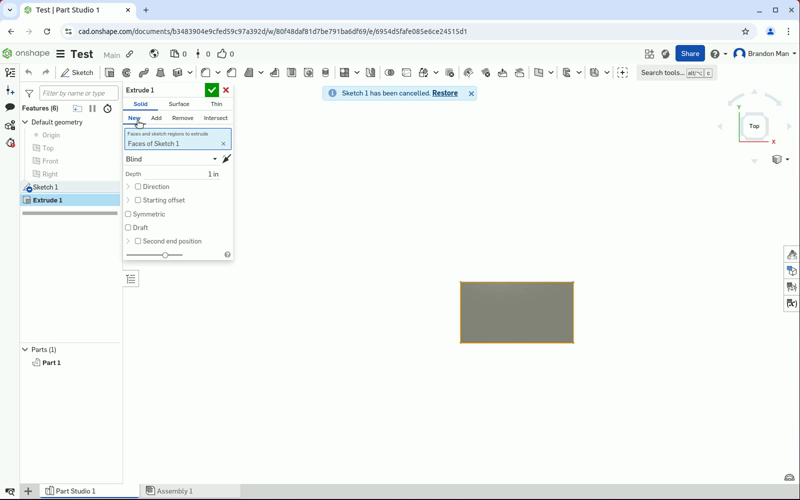
key(tab, 4)
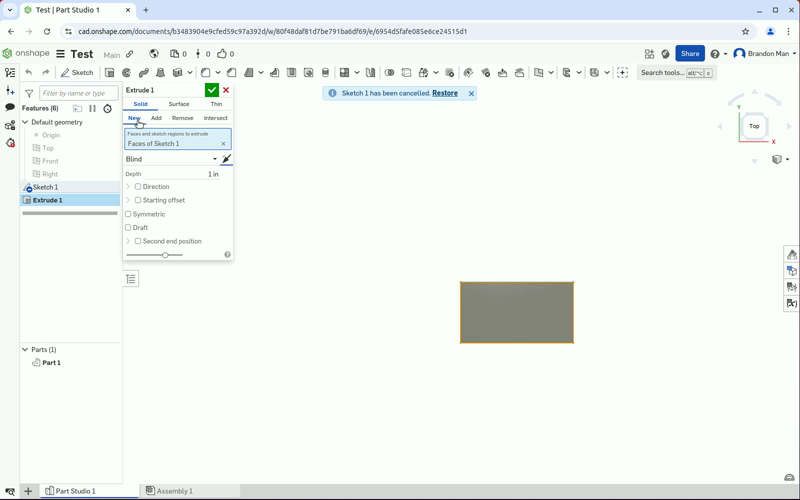
text(5.777)
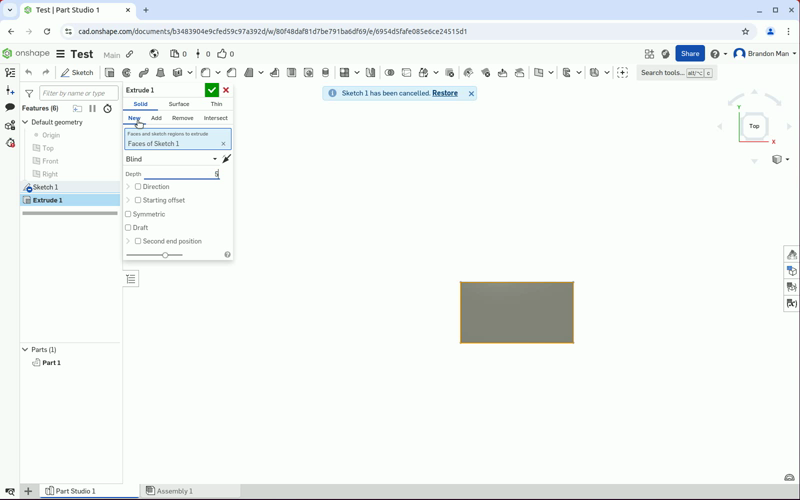
key(enter)
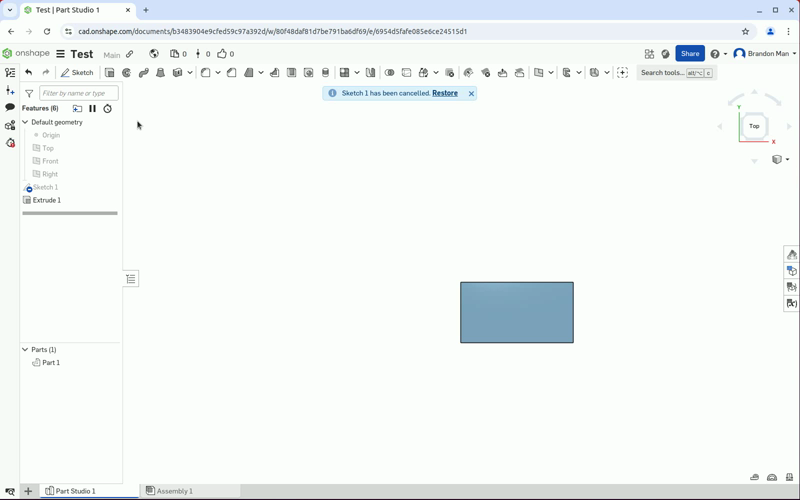
key(shift+h)
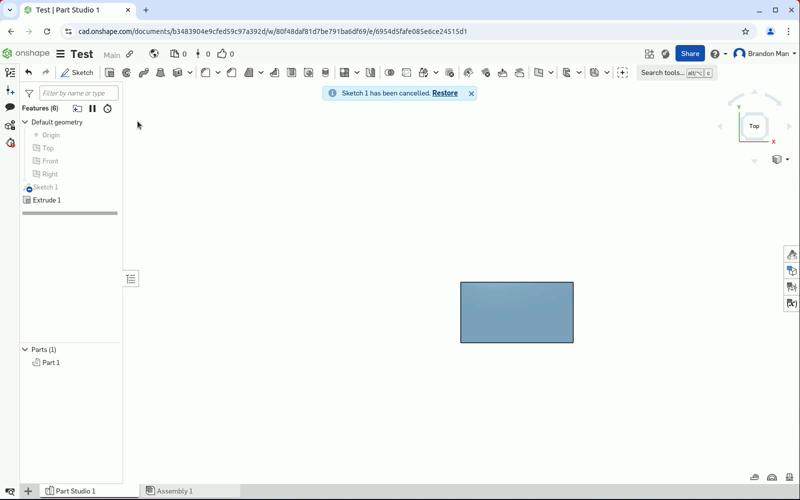
key(shift+h)
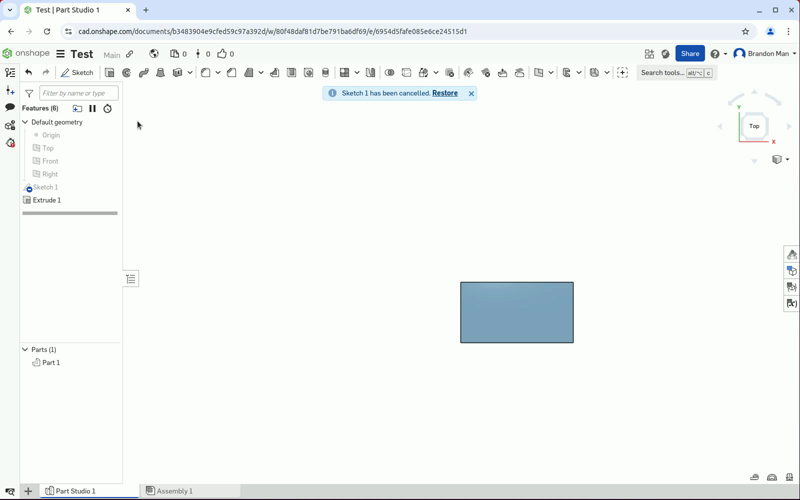
mouse_move(73, 189)
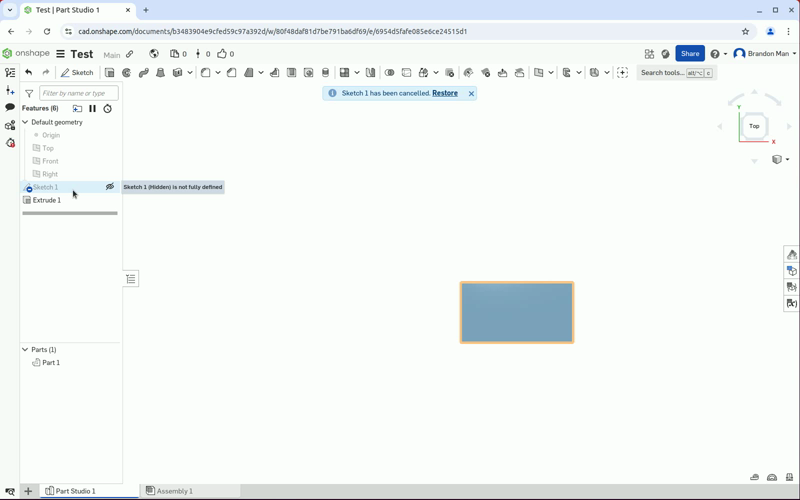
click(73, 189)
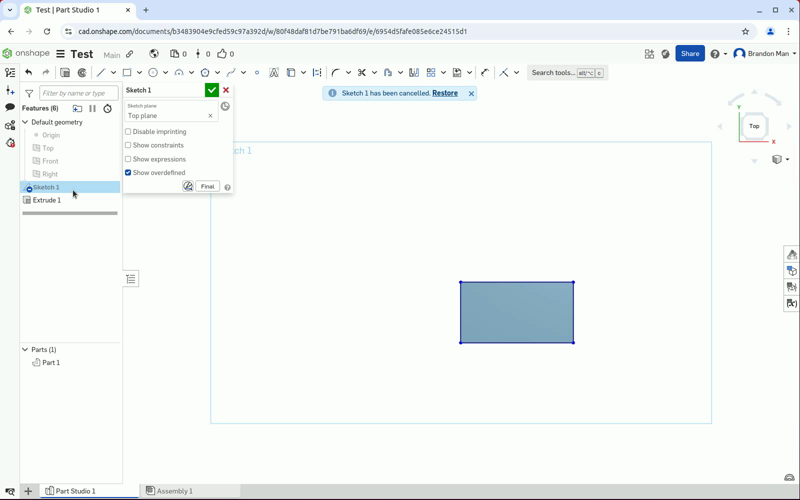
mouse_move(229, 92)
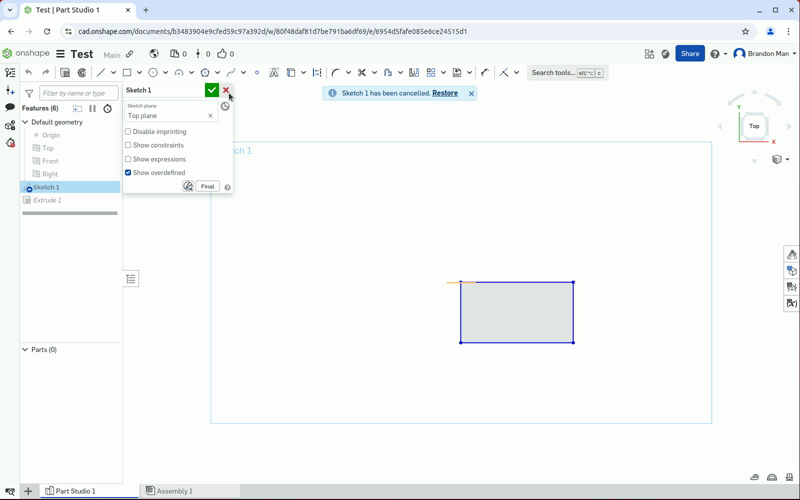
click(229, 92)
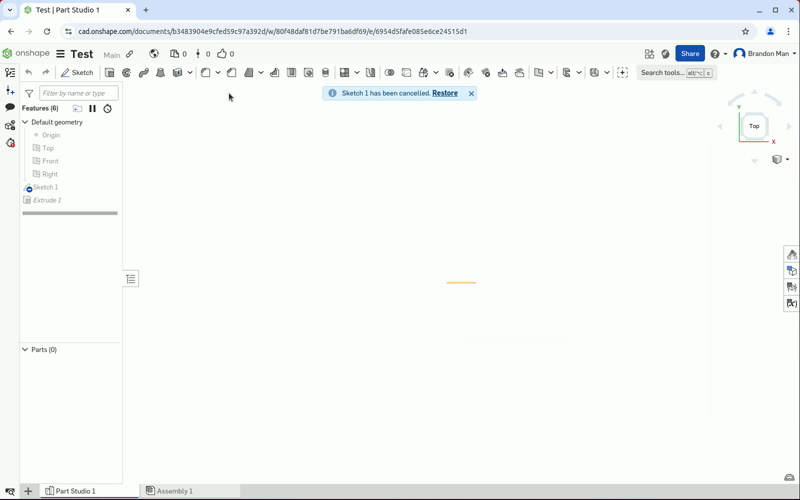
mouse_move(541, 75)
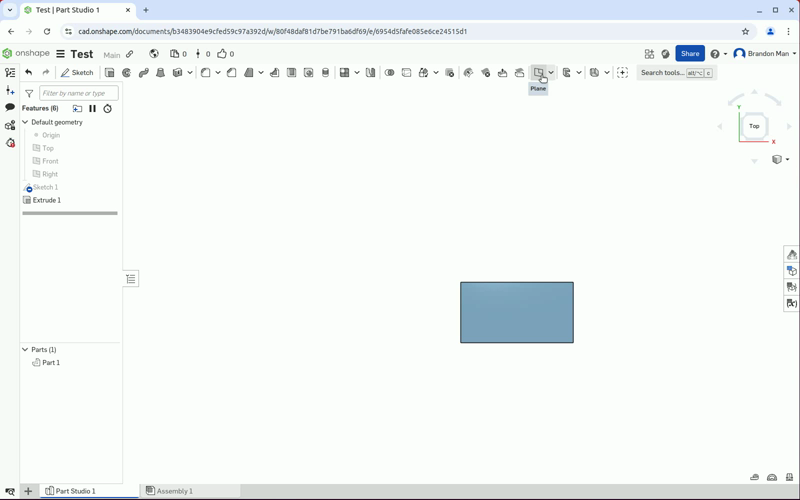
click(541, 75)
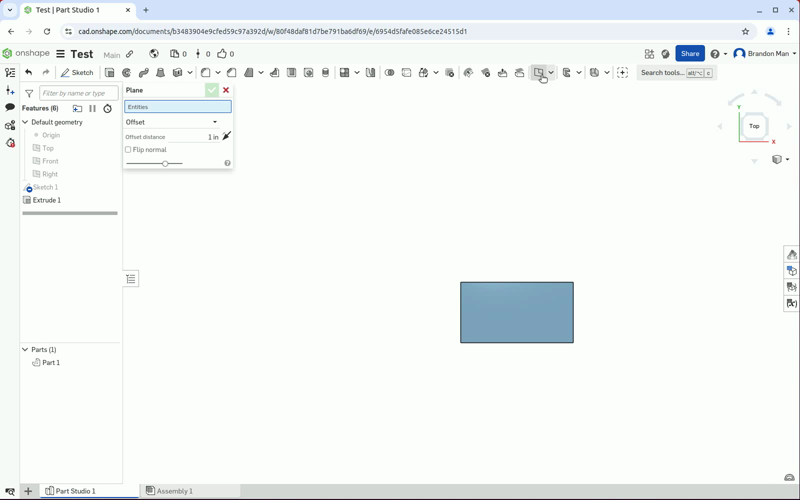
mouse_move(73, 150)
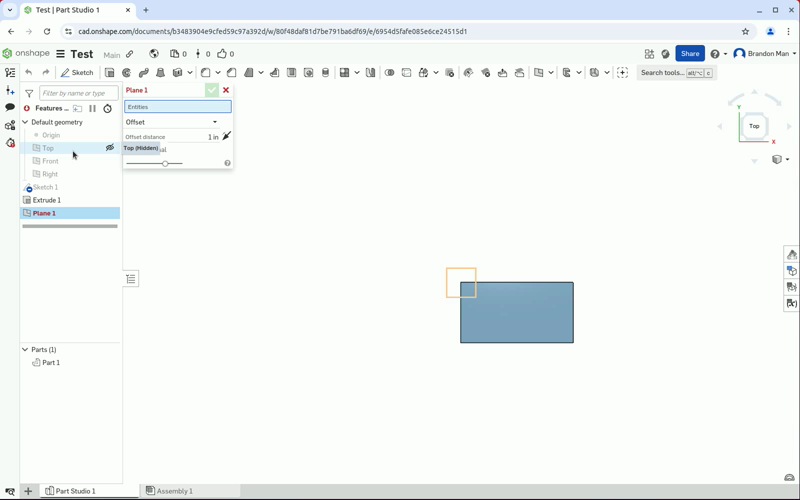
click(73, 150)
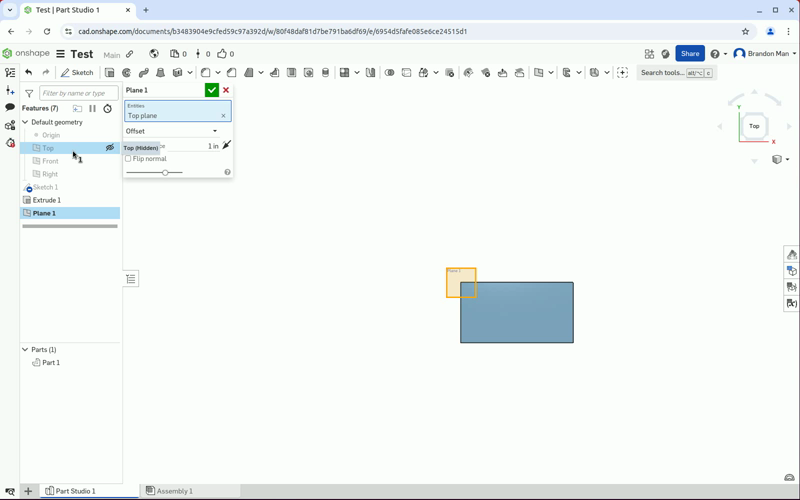
key(tab, 2)
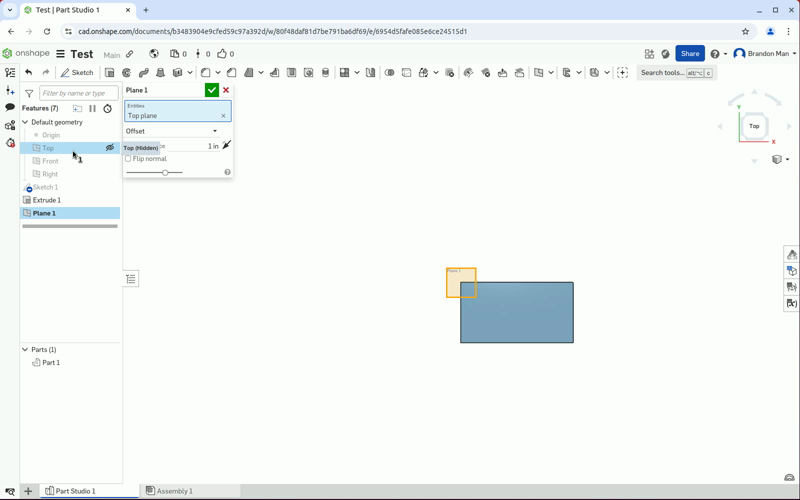
text(5.792)
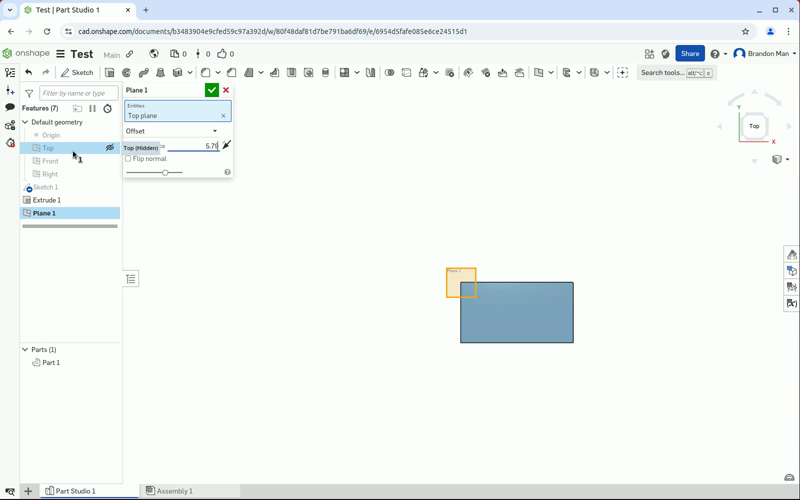
key(enter, 2)
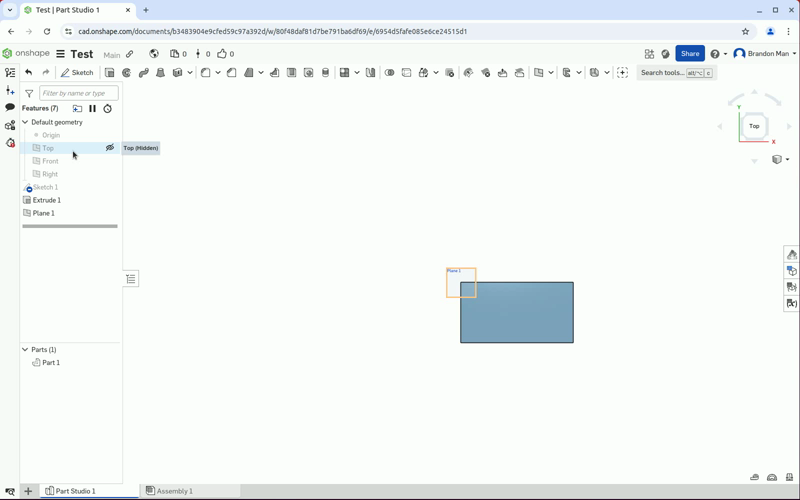
key(shift+s)
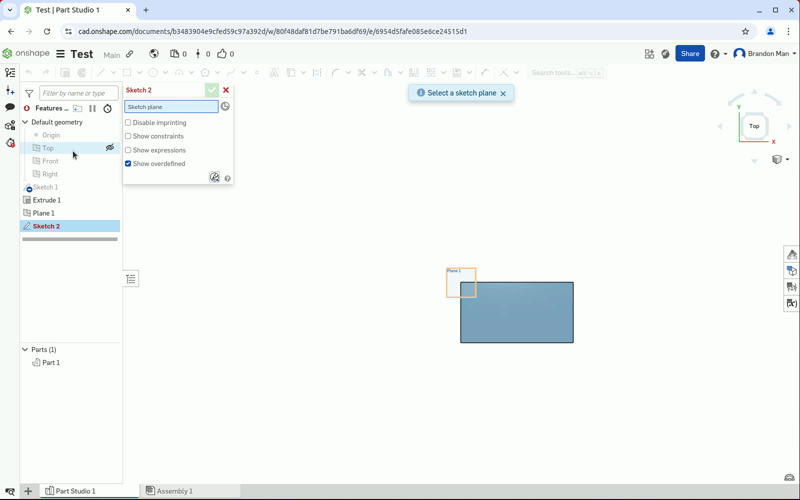
mouse_move(73, 215)
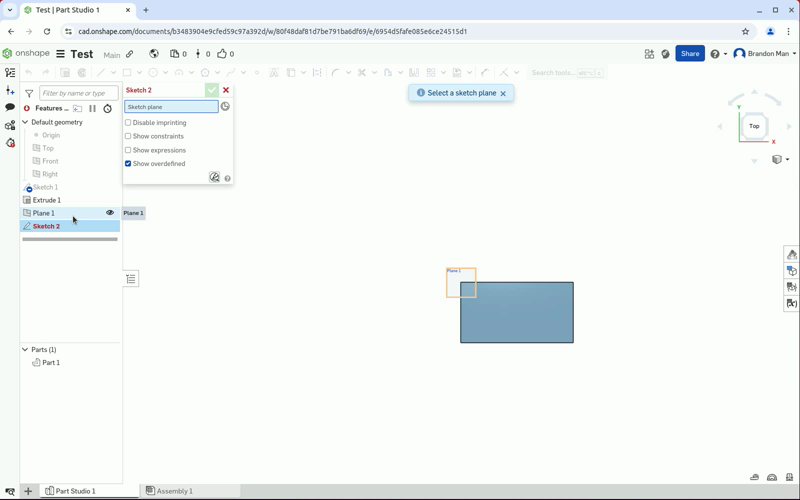
click(73, 215)
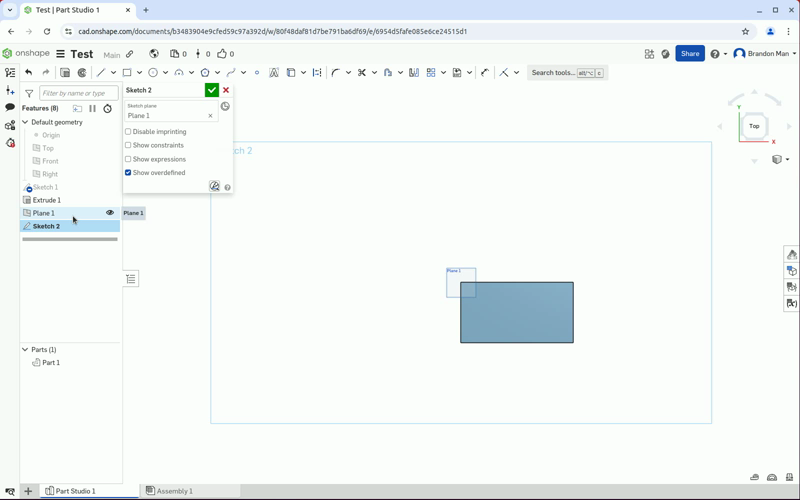
mouse_move(73, 352)
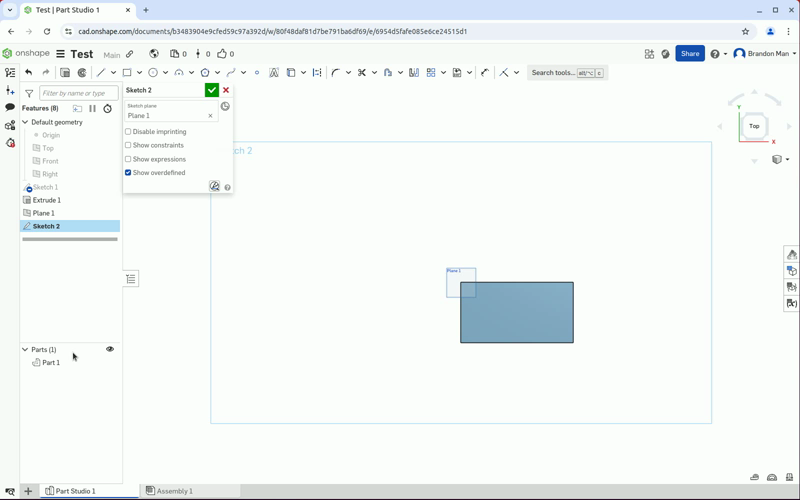
key(y)
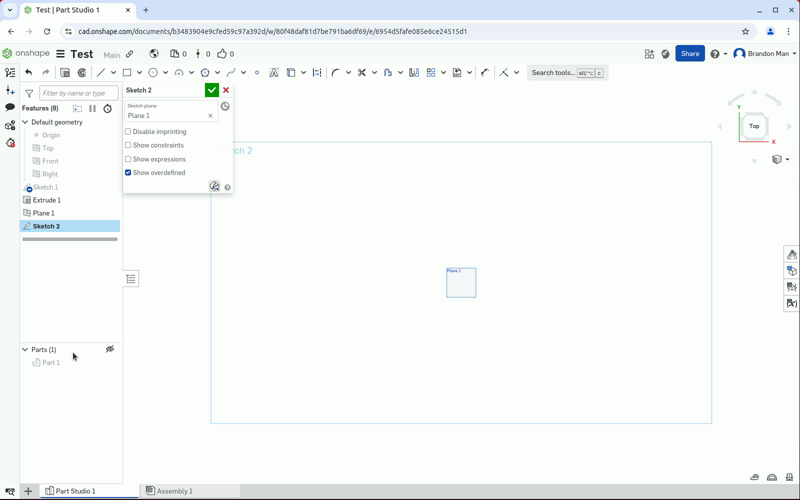
key(l)
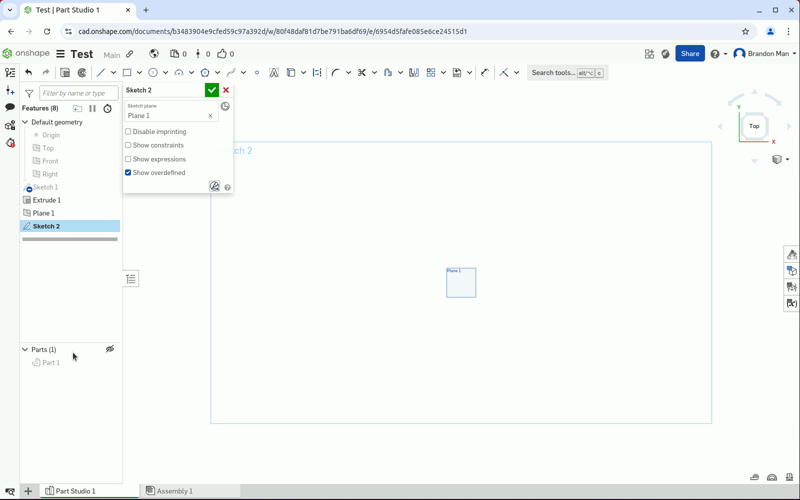
key_down(shift)
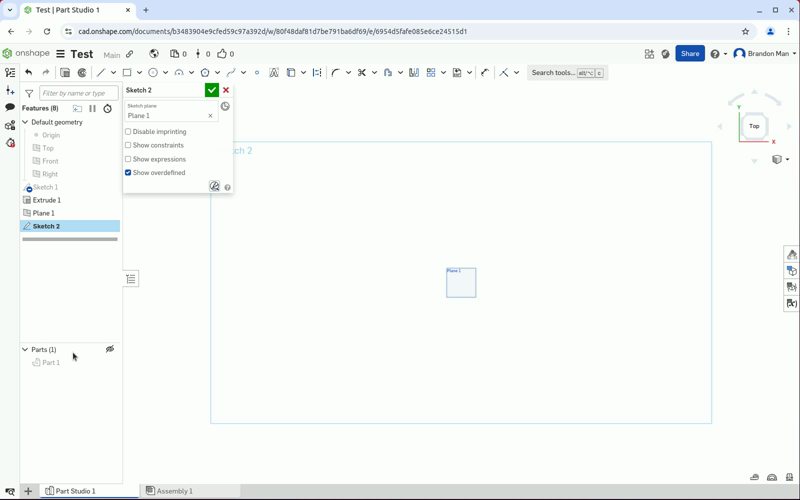
mouse_move(460, 342)
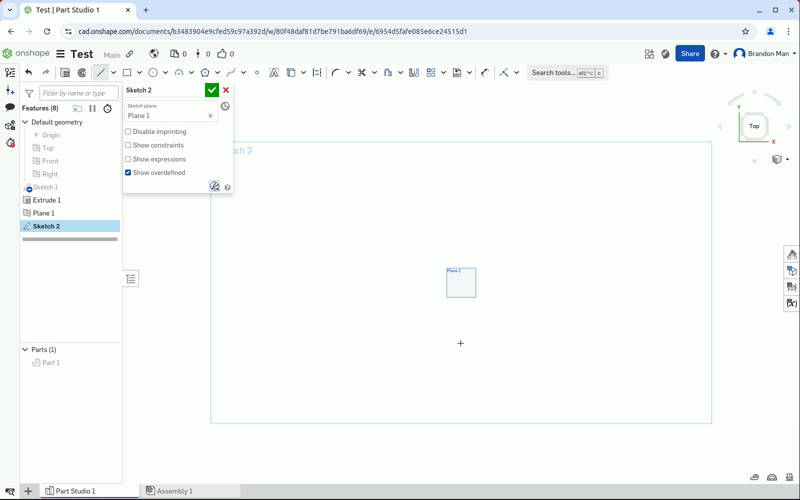
click(460, 342)
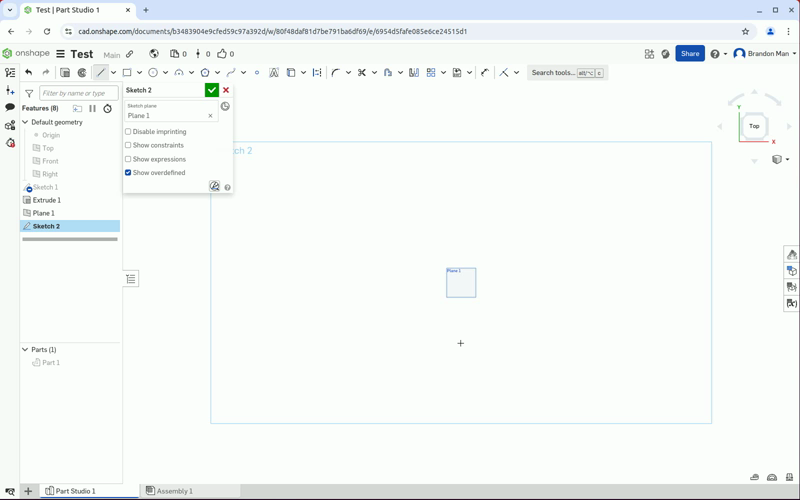
key_up(shift)
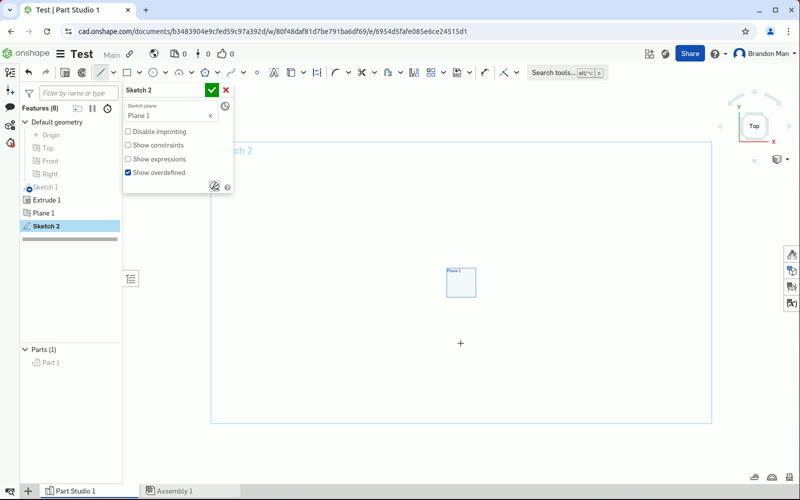
key_down(shift)
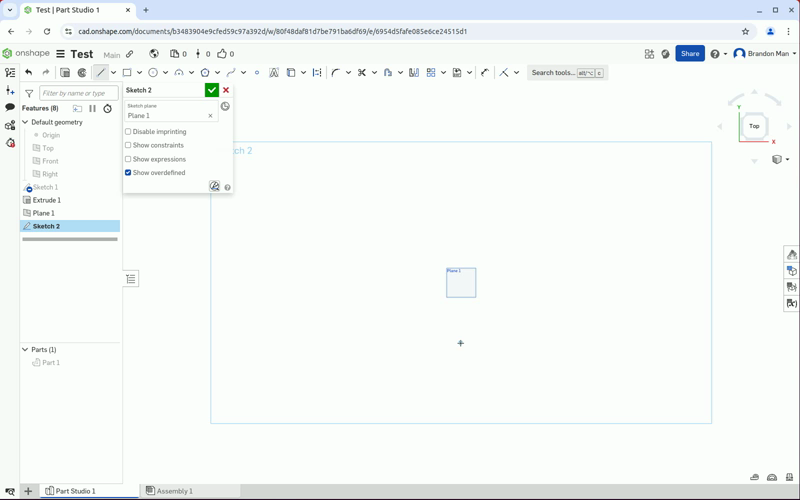
mouse_move(490, 342)
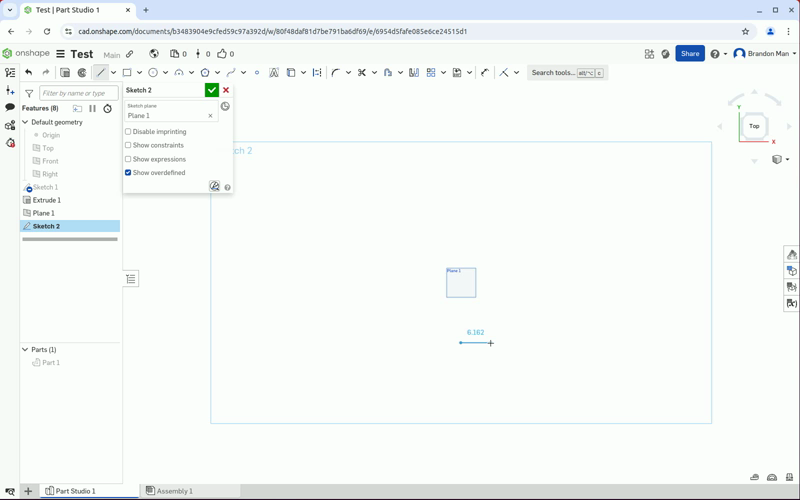
mouse_move(472, 342)
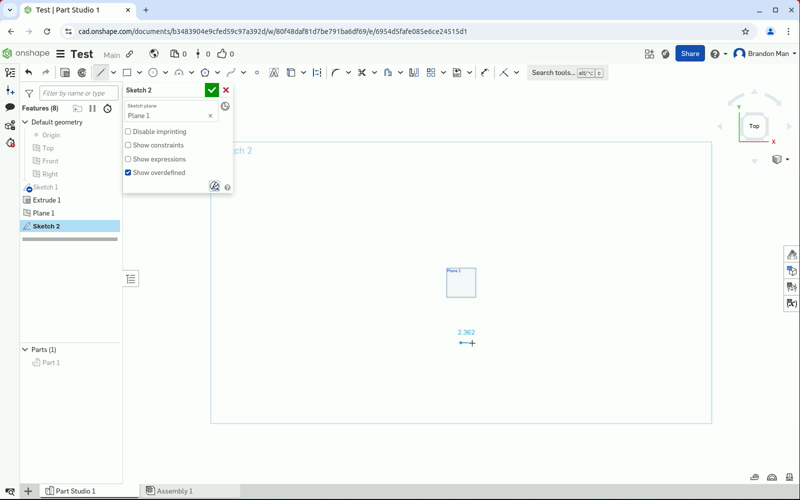
click(472, 342)
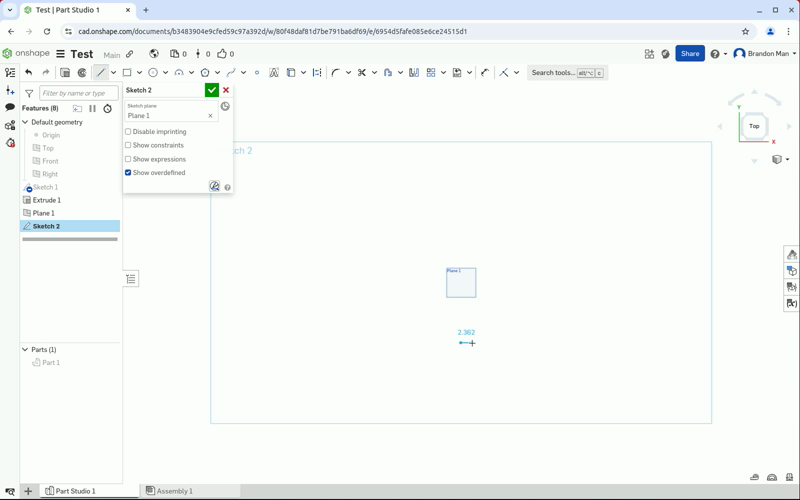
key_up(shift)
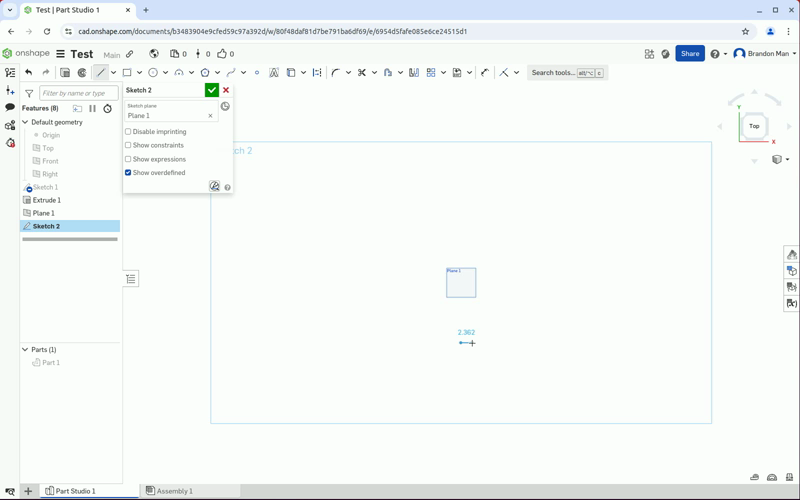
key_down(shift)
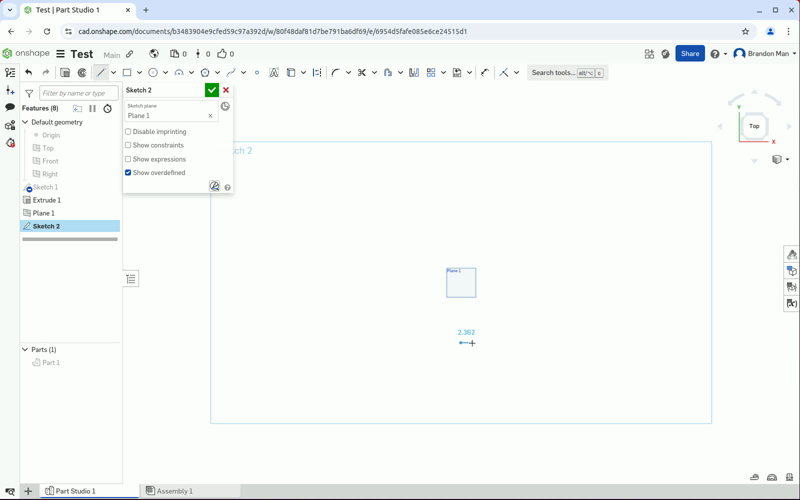
mouse_move(502, 342)
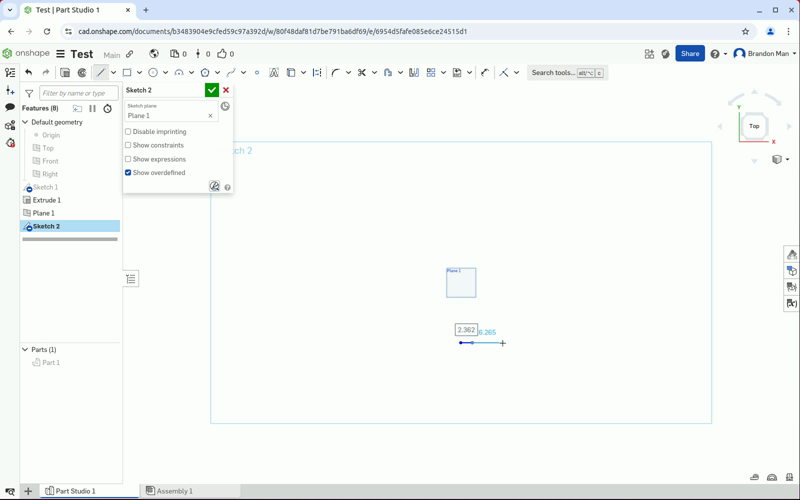
mouse_move(472, 294)
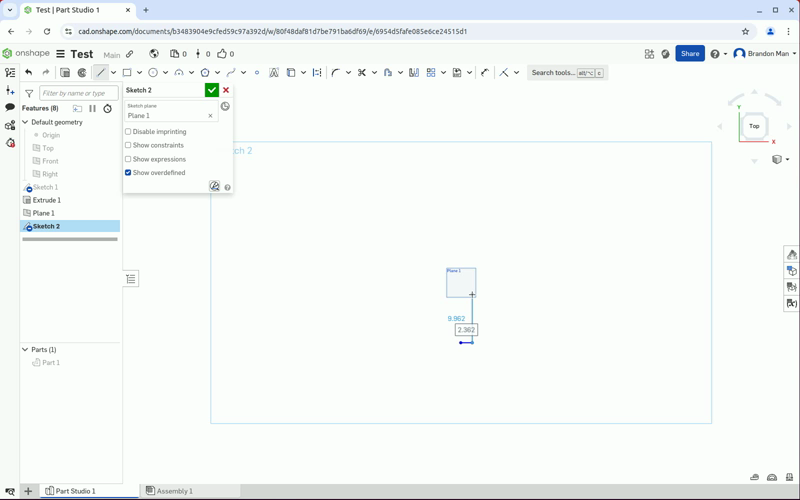
click(472, 294)
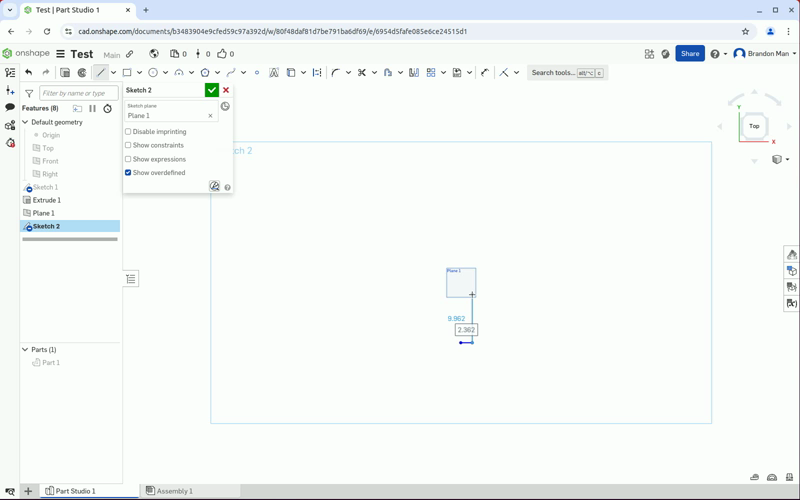
key_up(shift)
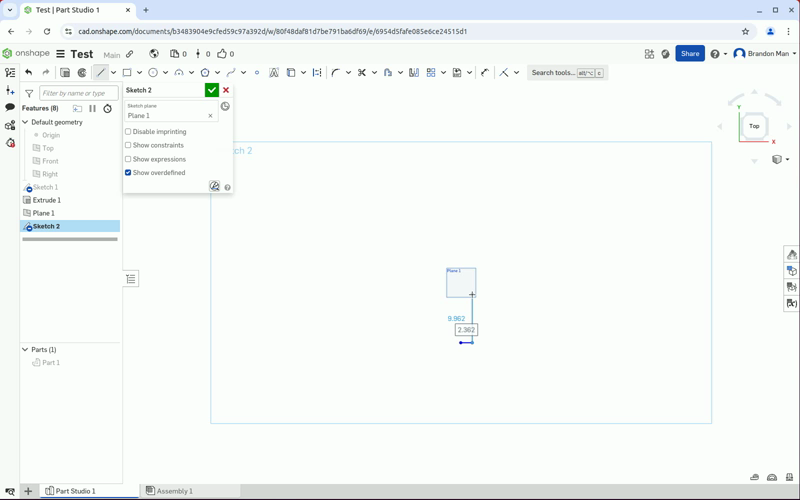
key_down(shift)
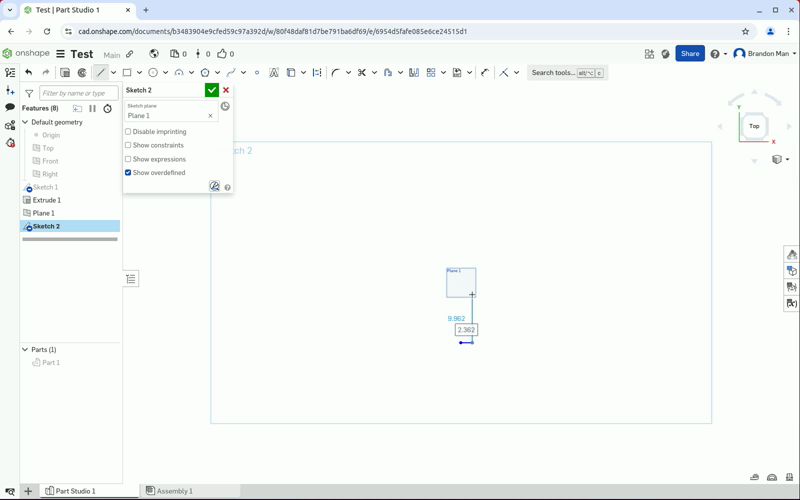
mouse_move(562, 294)
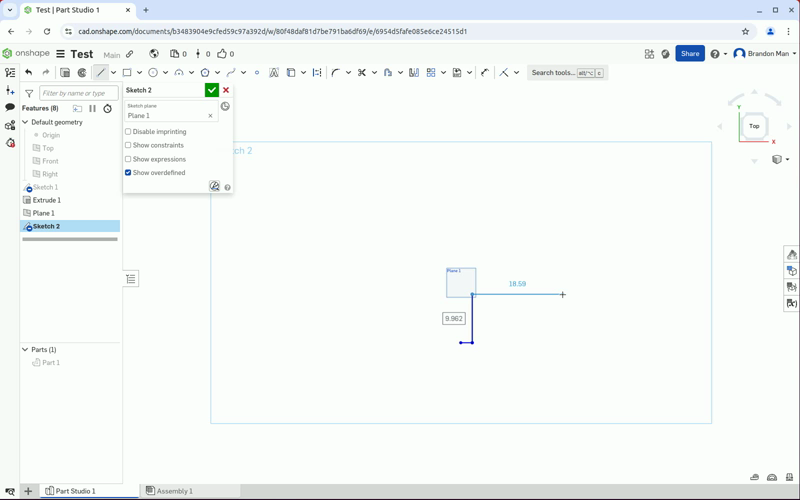
click(562, 294)
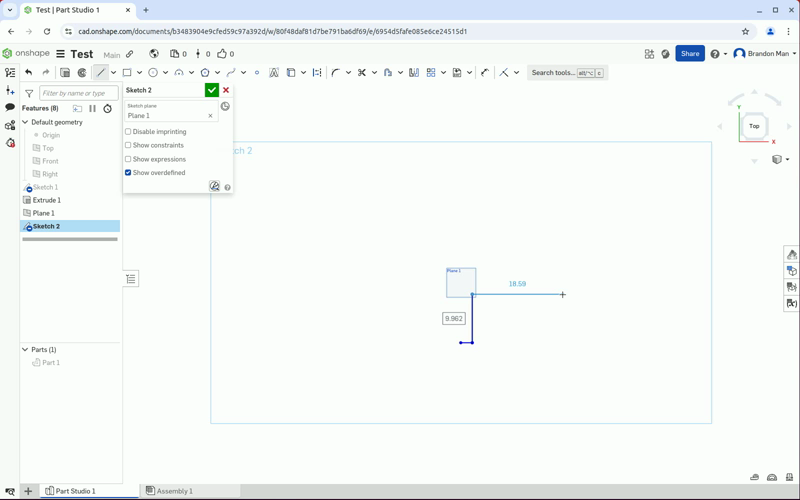
key_up(shift)
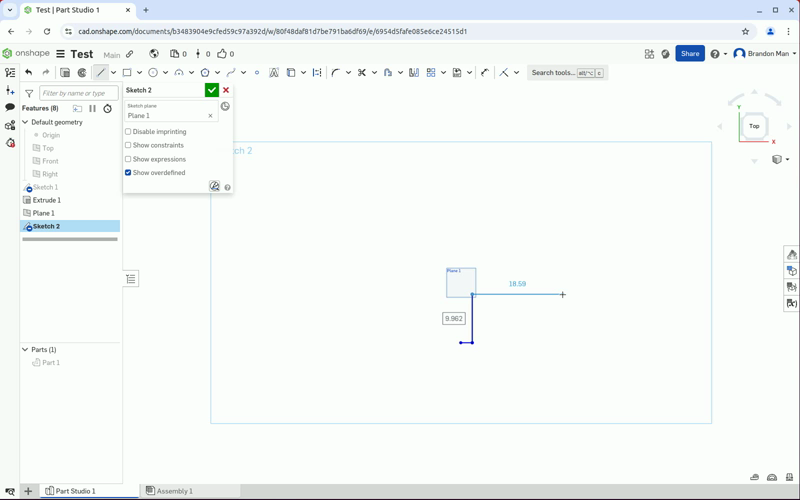
key_down(shift)
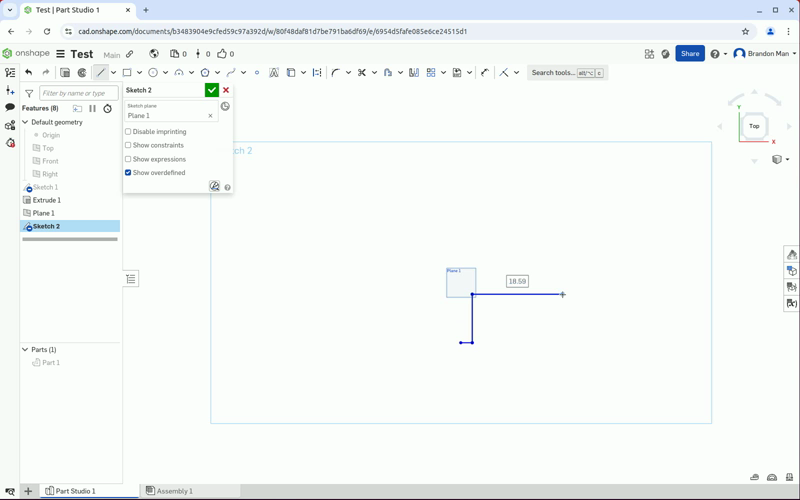
mouse_move(589, 294)
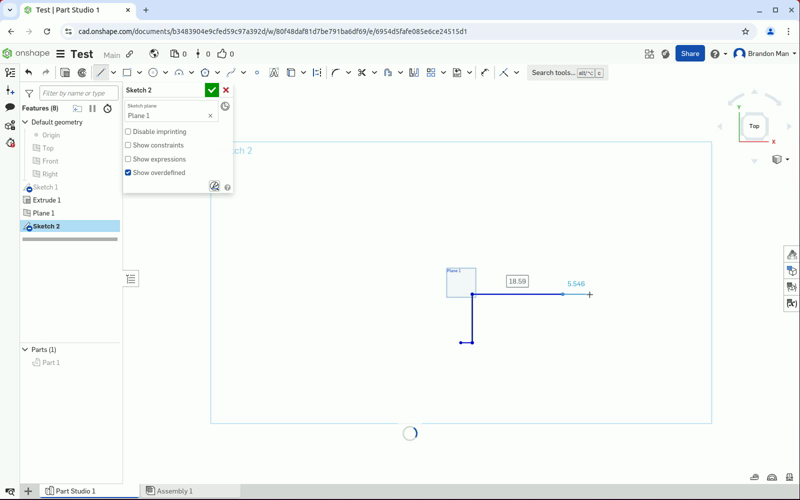
mouse_move(562, 342)
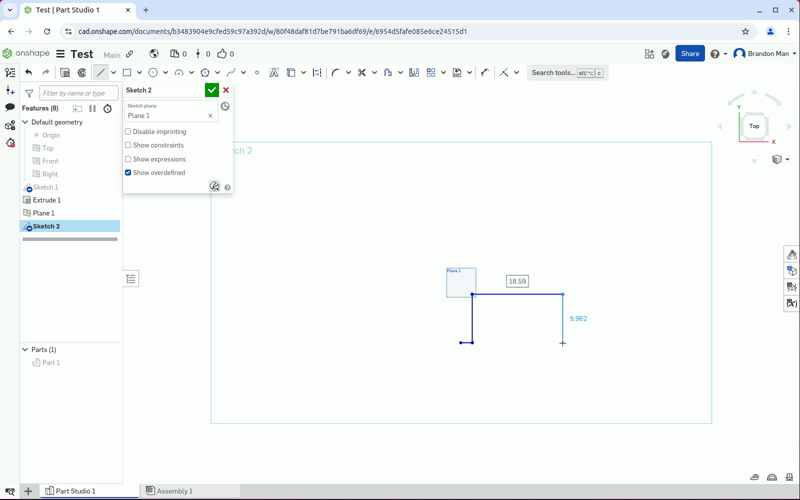
click(562, 342)
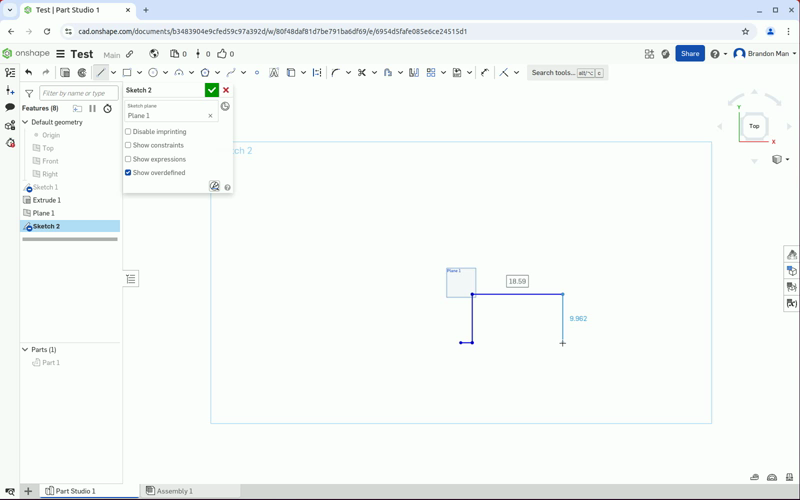
key_up(shift)
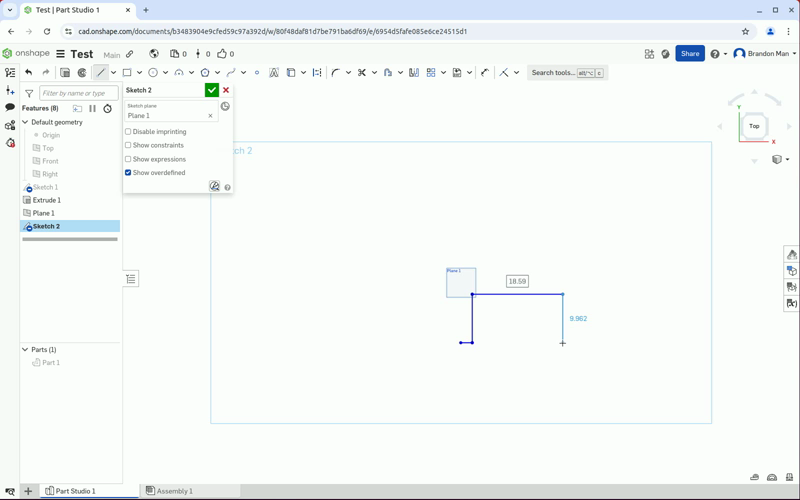
key_down(shift)
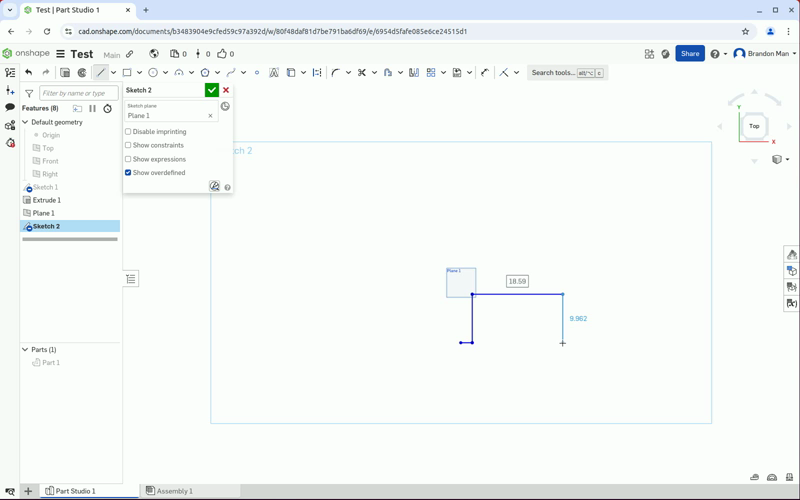
mouse_move(589, 342)
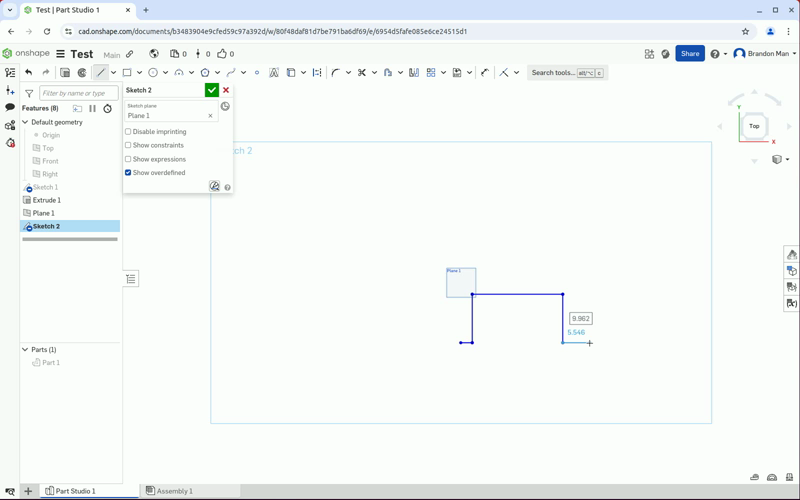
mouse_move(573, 342)
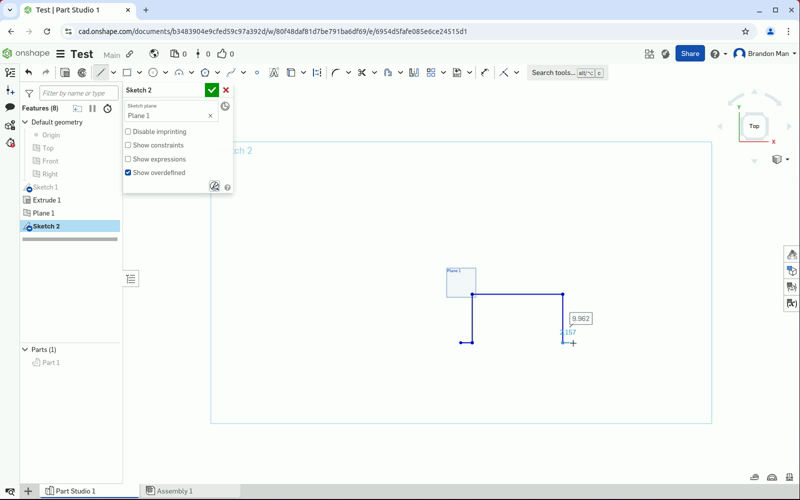
click(573, 342)
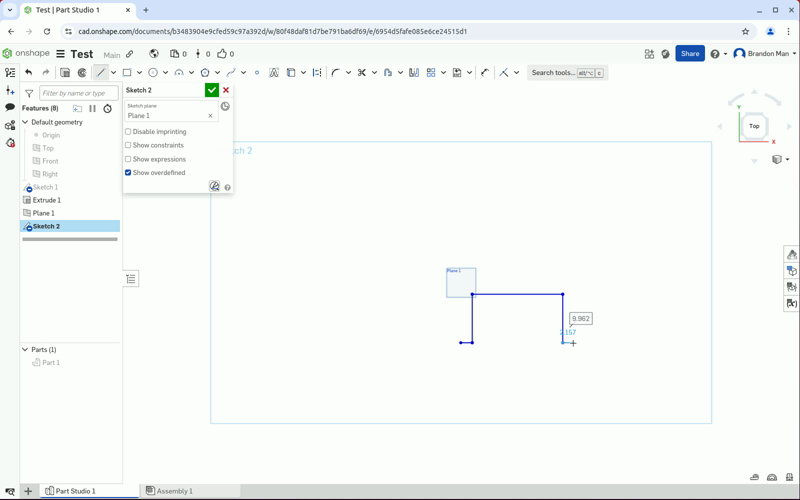
key_up(shift)
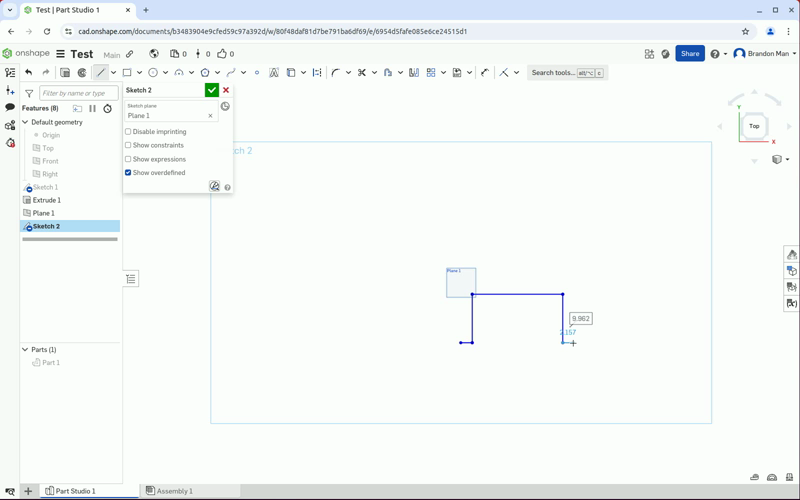
key_down(shift)
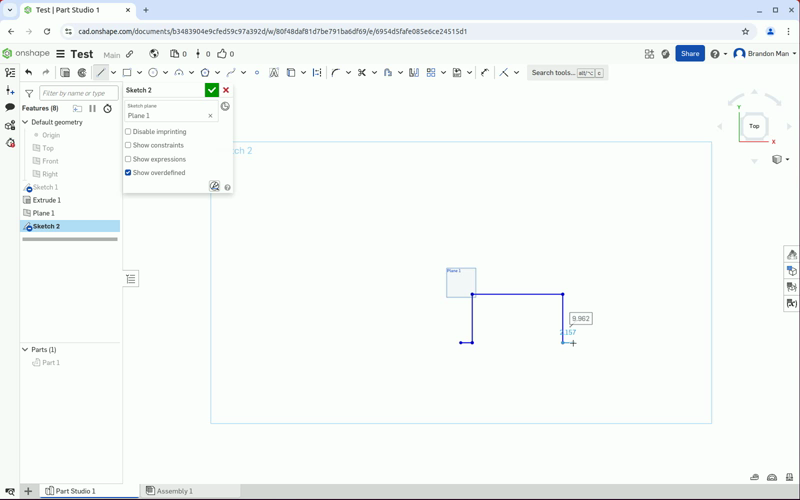
mouse_move(573, 282)
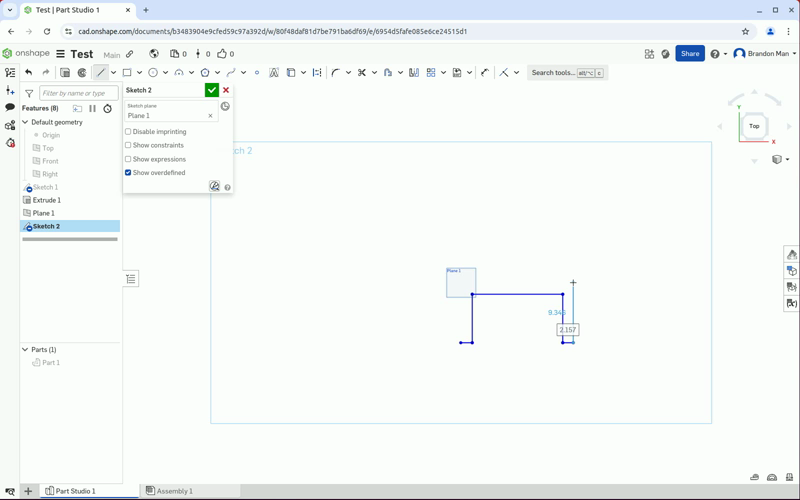
click(573, 282)
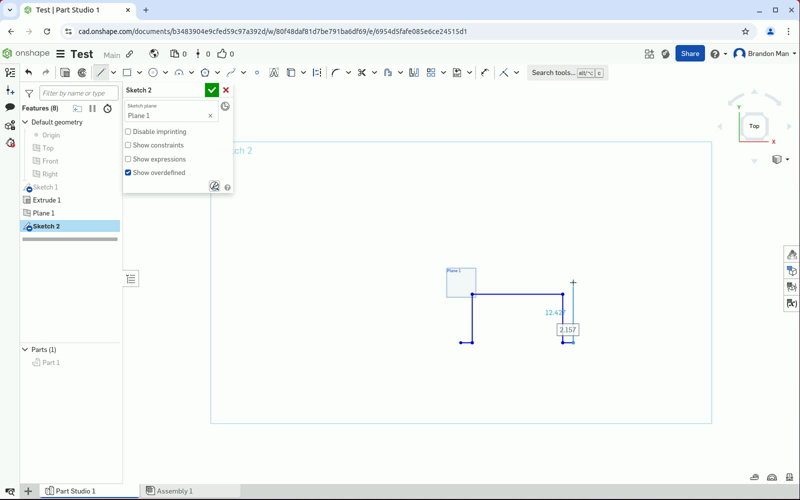
key_up(shift)
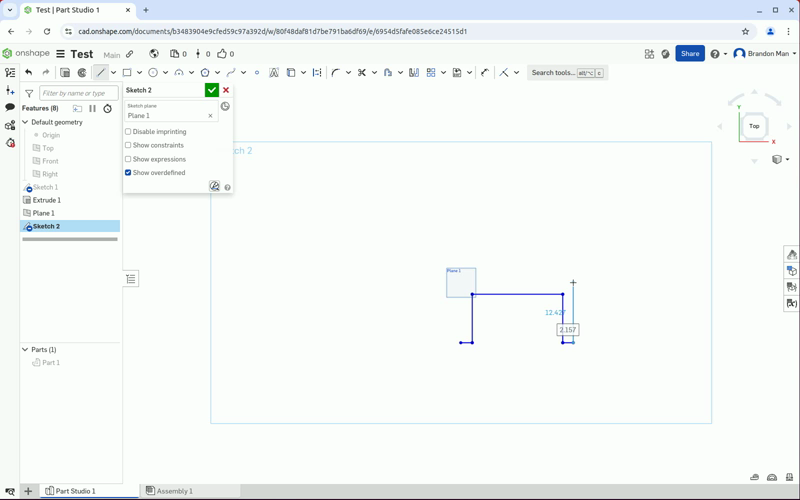
key_down(shift)
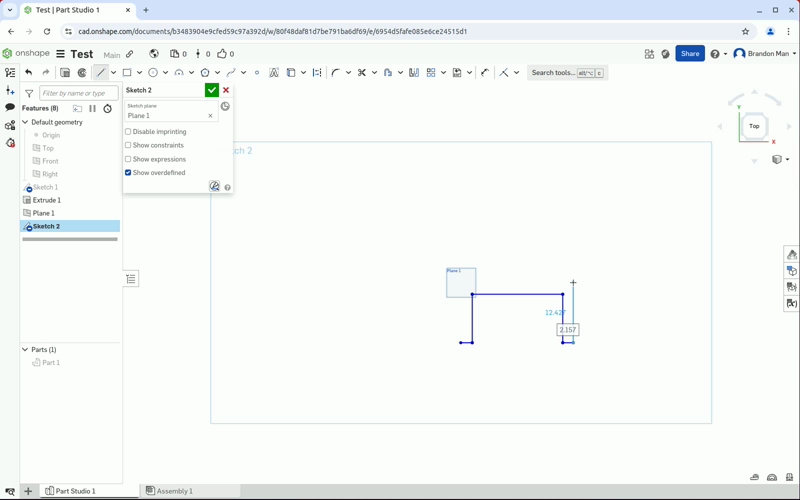
mouse_move(460, 282)
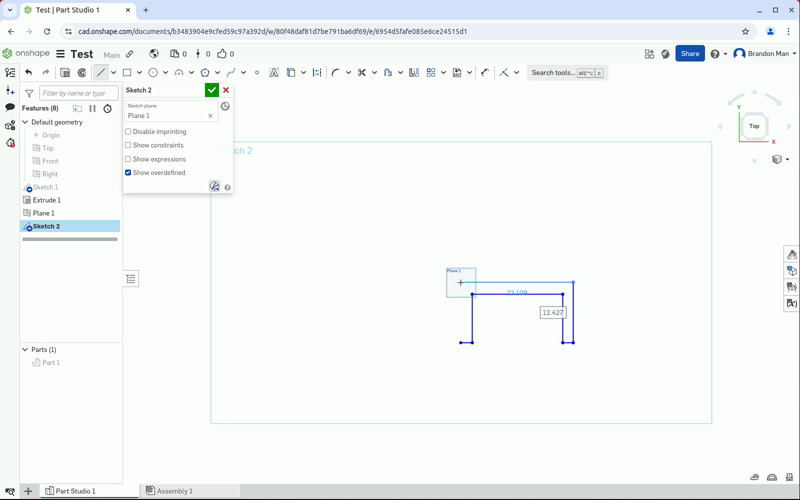
click(460, 282)
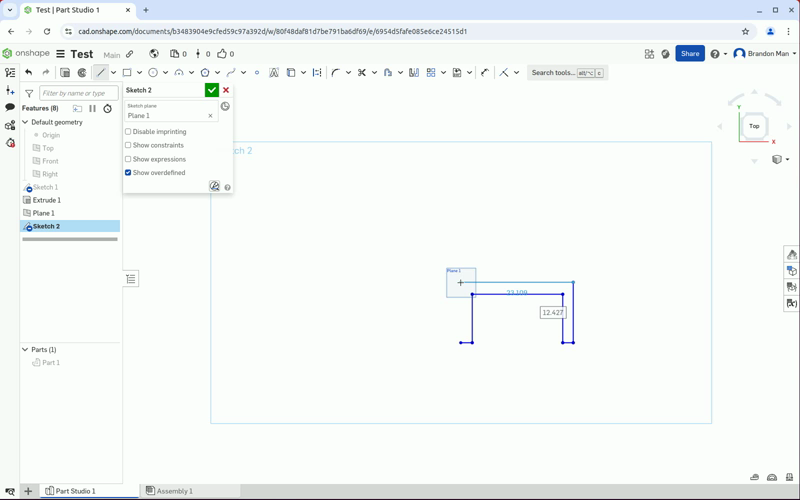
key_up(shift)
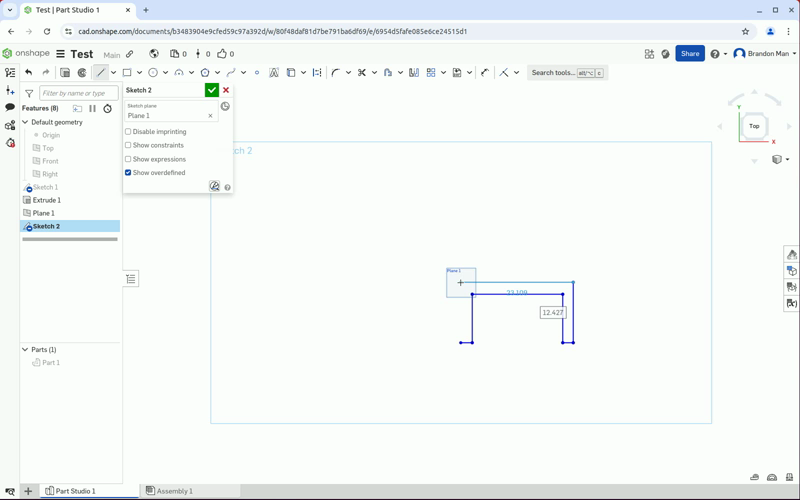
key_down(shift)
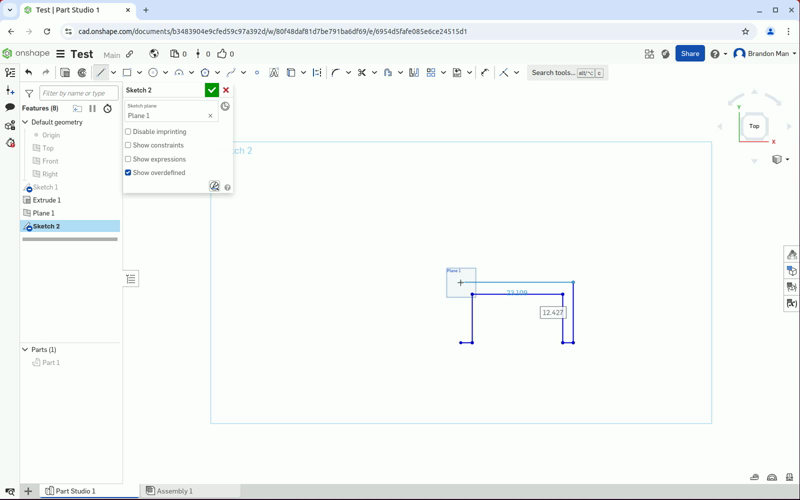
mouse_move(460, 342)
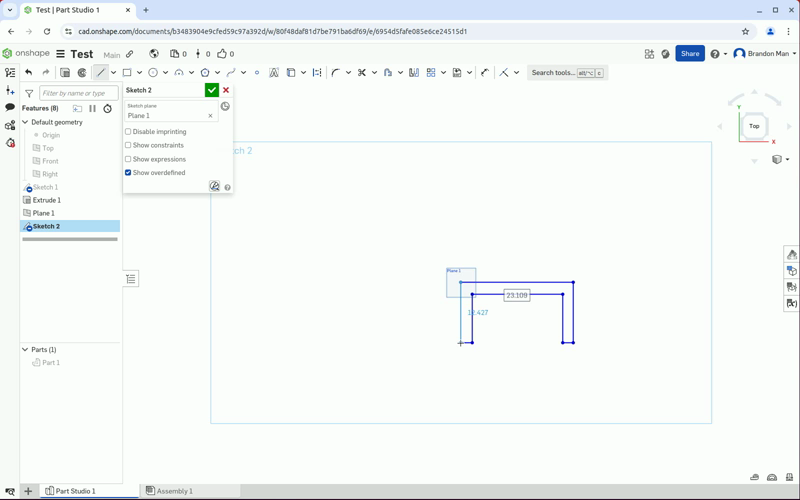
key_up(shift)
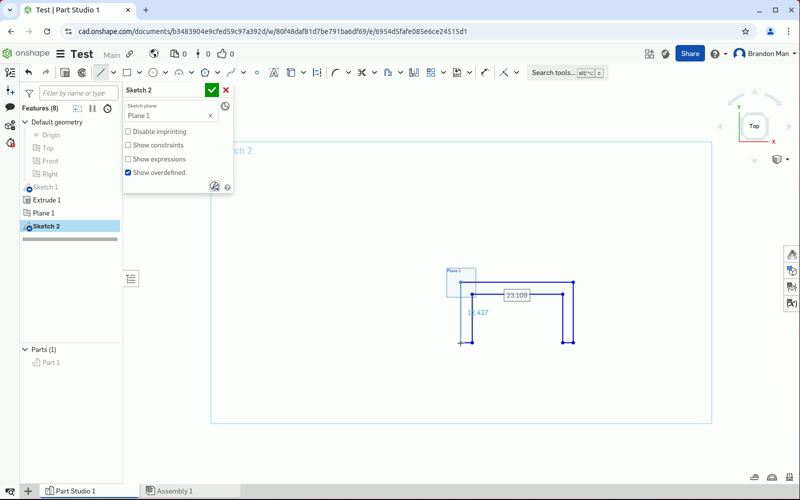
click(460, 342)
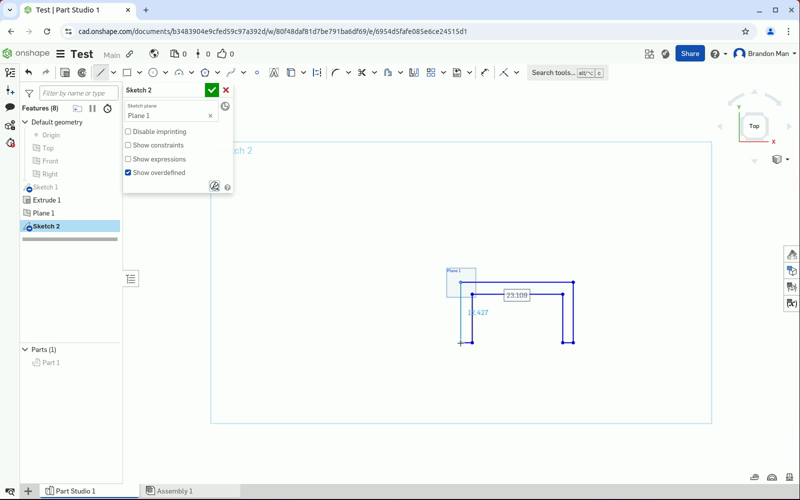
key(esc)
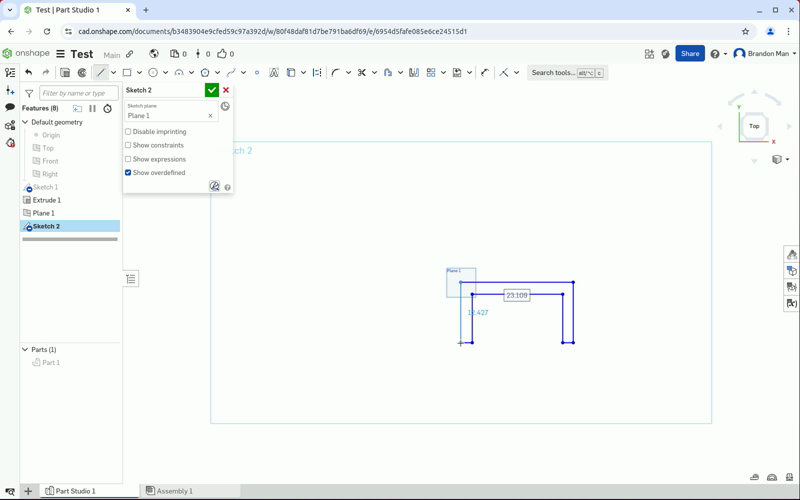
mouse_move(564, 319)
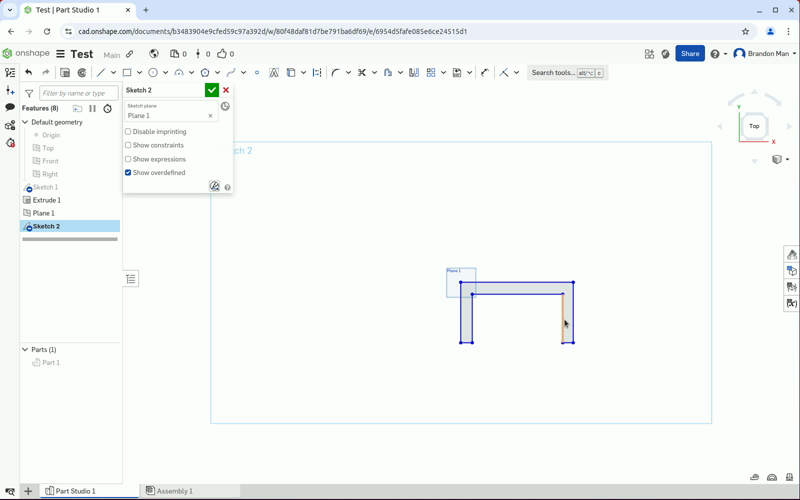
click(564, 319)
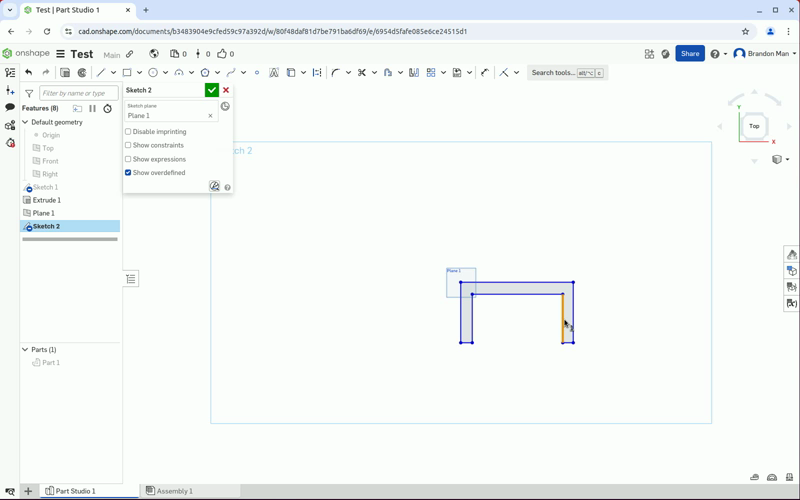
mouse_move(73, 352)
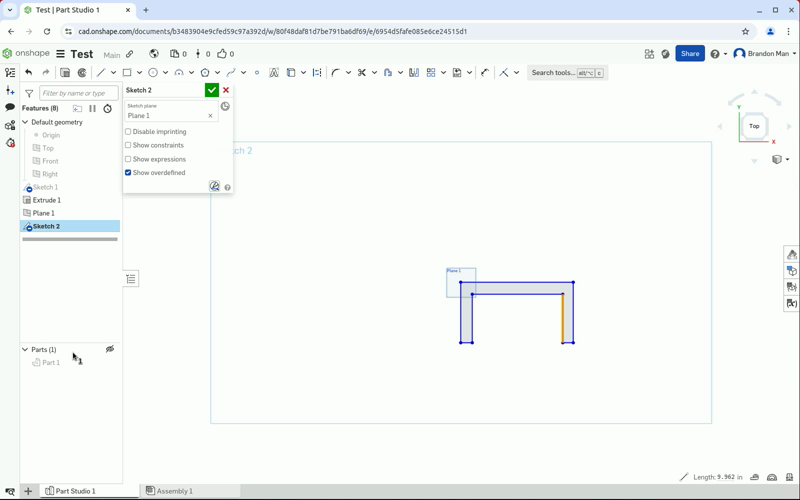
key(shift+y)
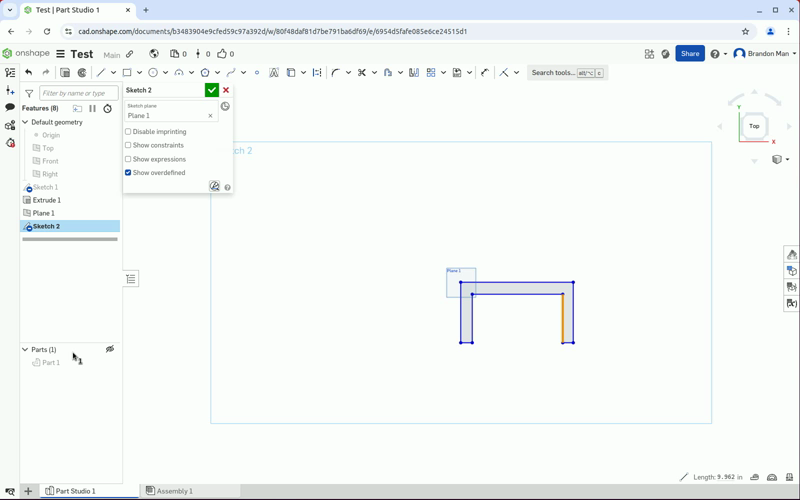
key(shift+e)
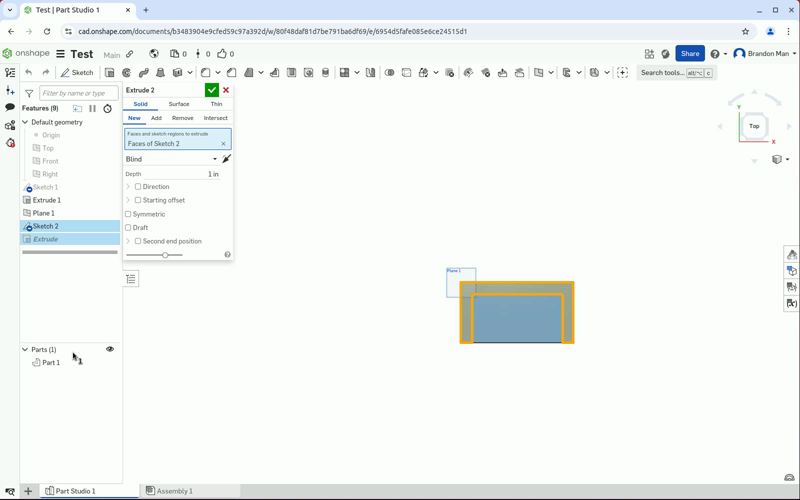
mouse_move(143, 106)
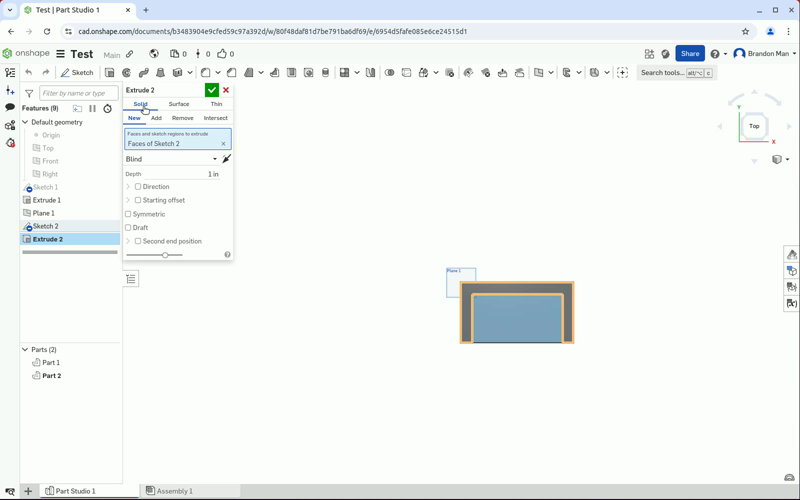
click(143, 106)
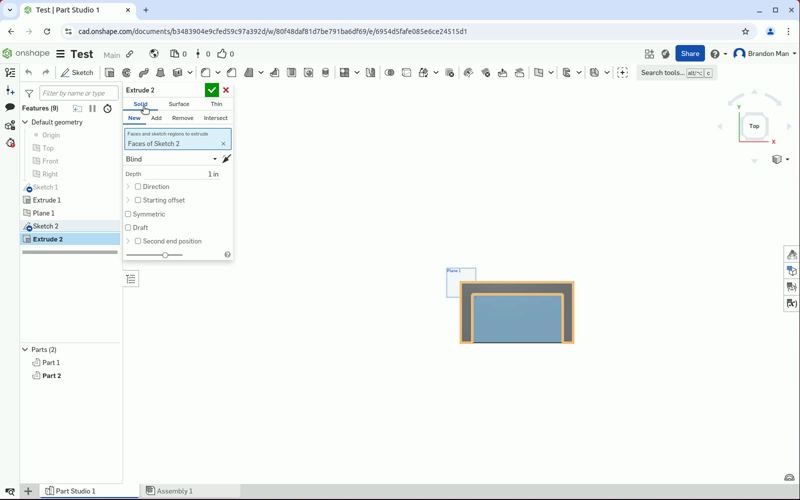
mouse_move(137, 120)
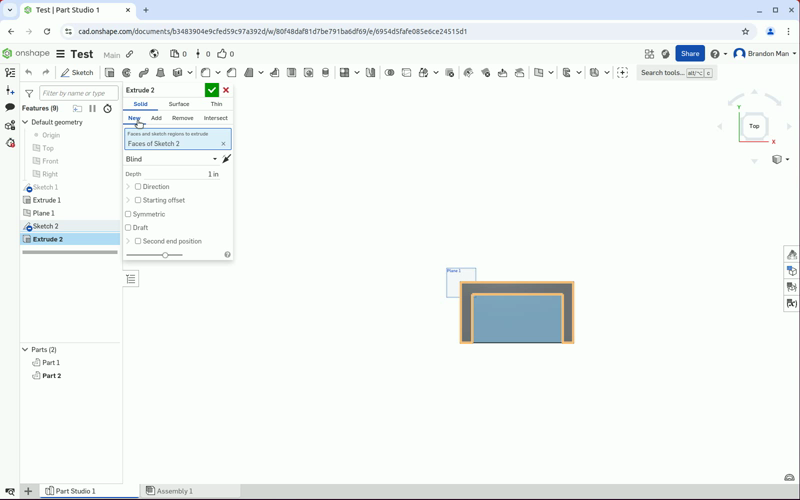
click(137, 120)
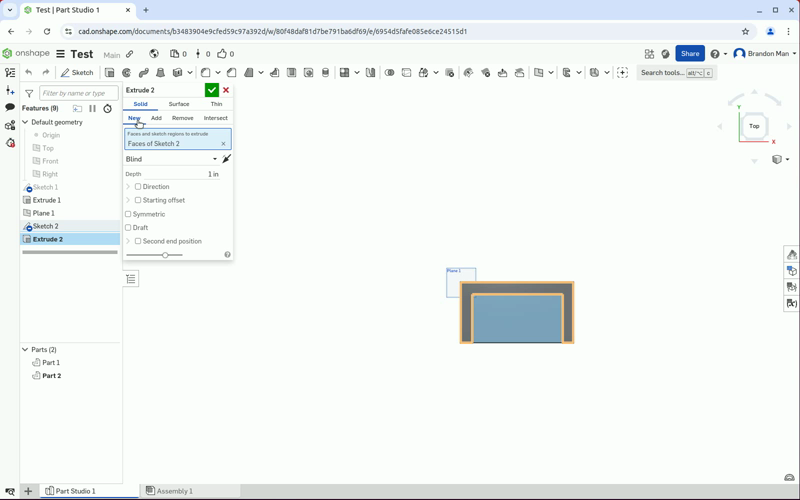
key(tab, 4)
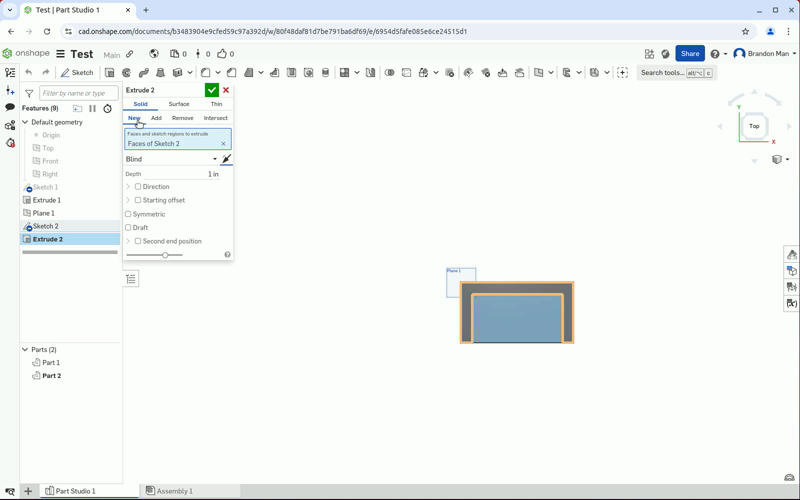
text(3.851)
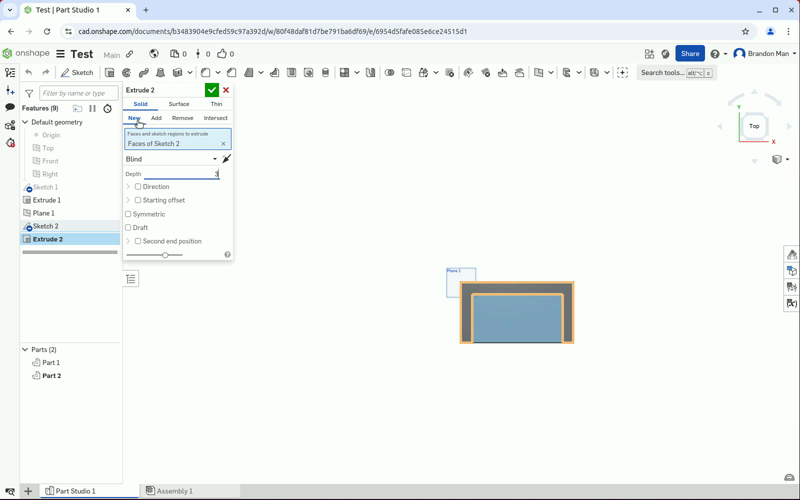
key(enter)
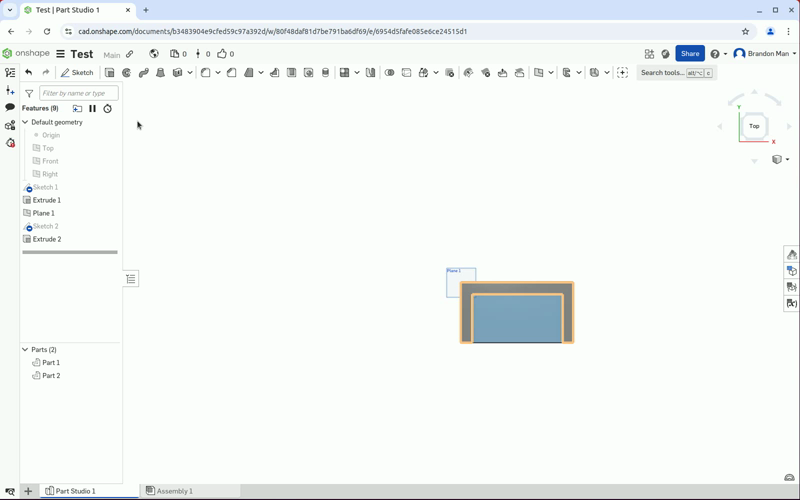
key(shift+h)
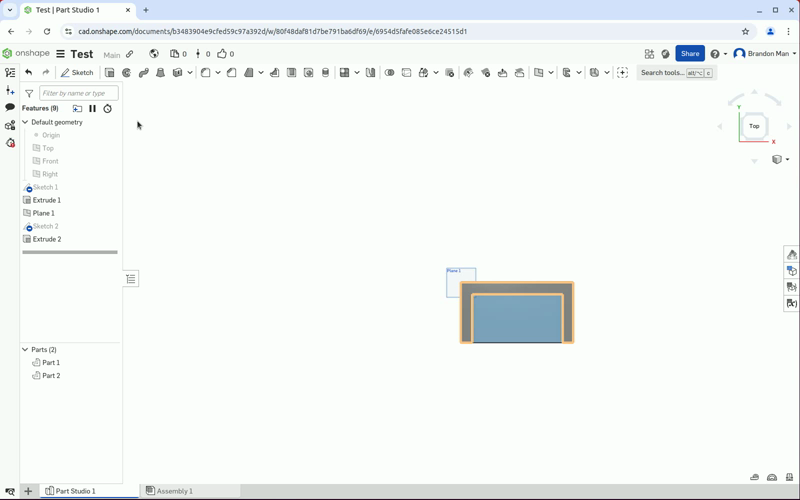
key(shift+h)
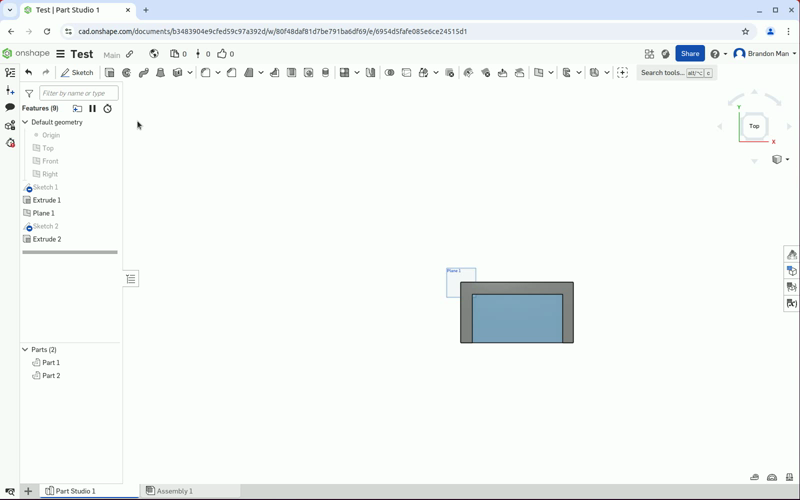
mouse_move(73, 189)
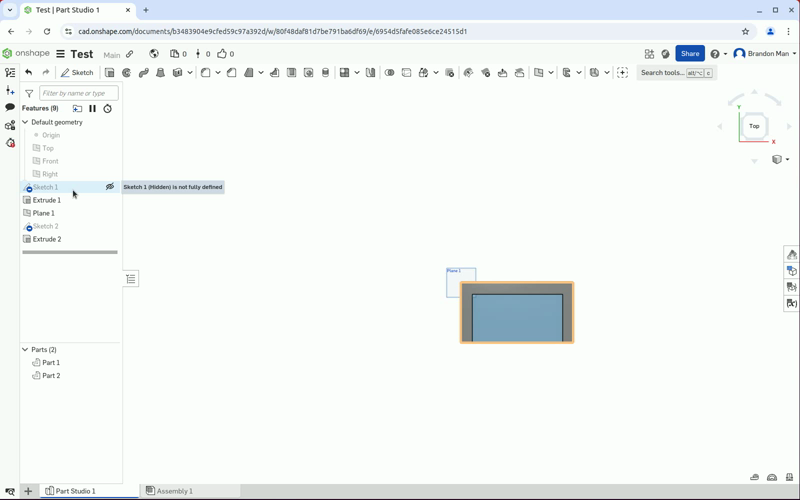
click(73, 189)
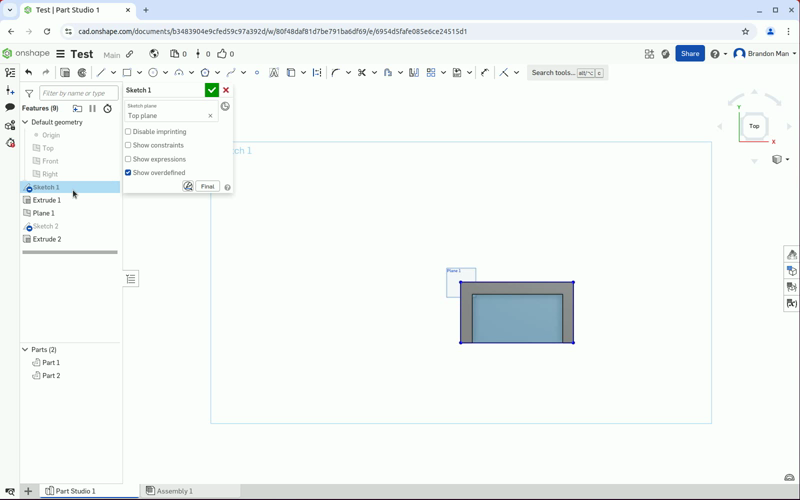
mouse_move(229, 92)
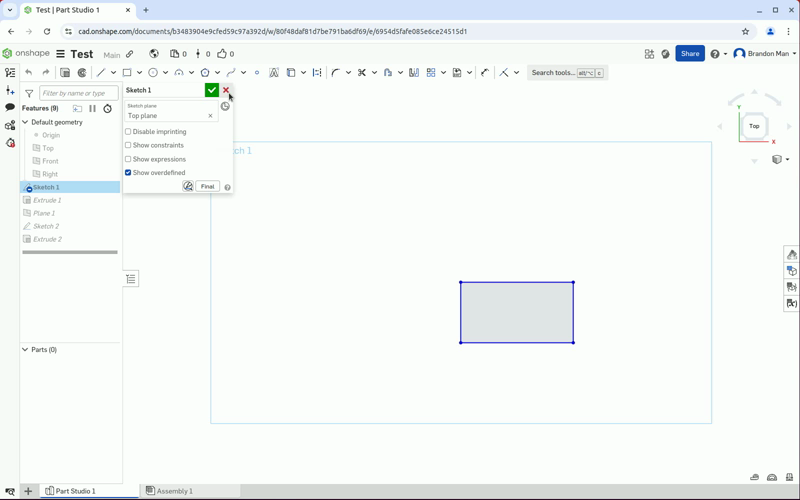
click(229, 92)
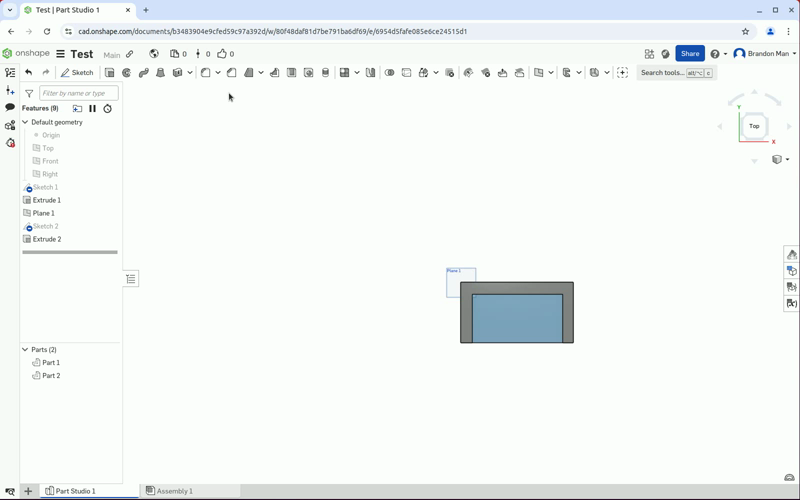
mouse_move(541, 75)
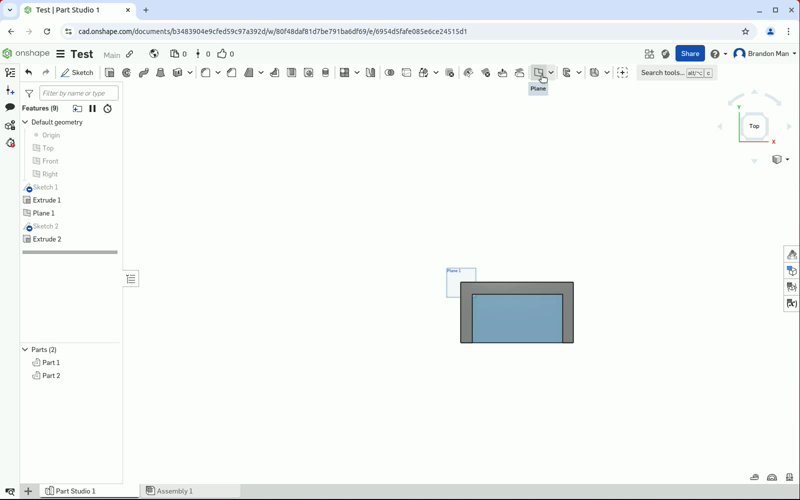
click(541, 75)
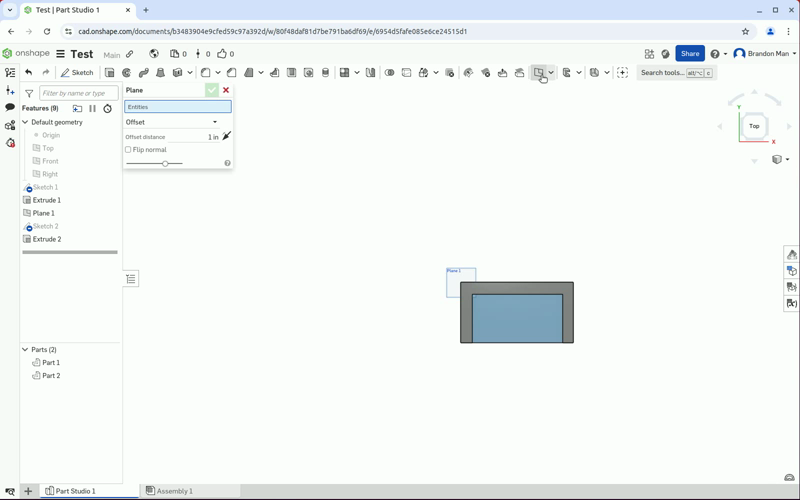
mouse_move(73, 150)
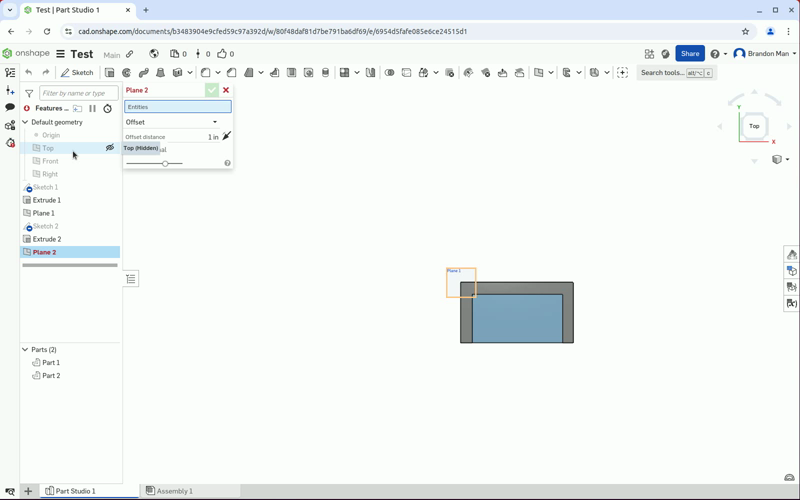
click(73, 150)
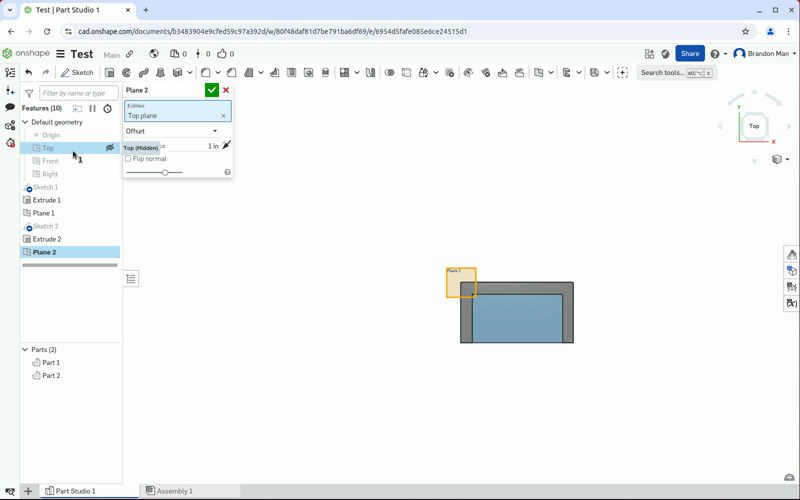
key(tab, 2)
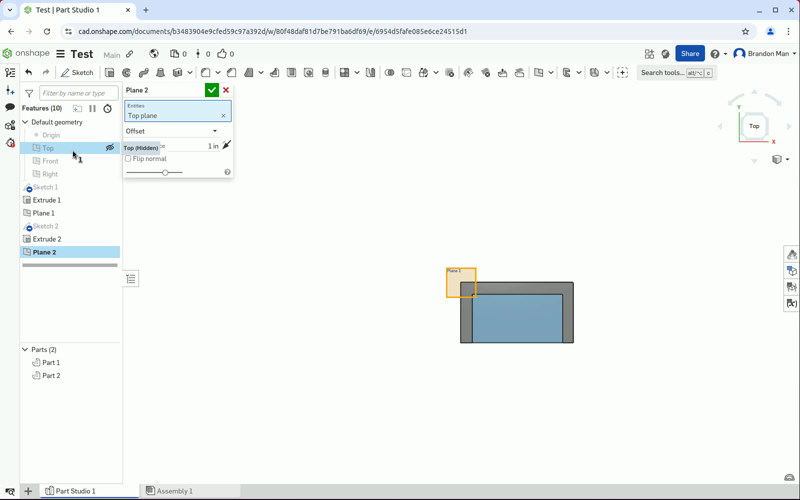
text(9.613)
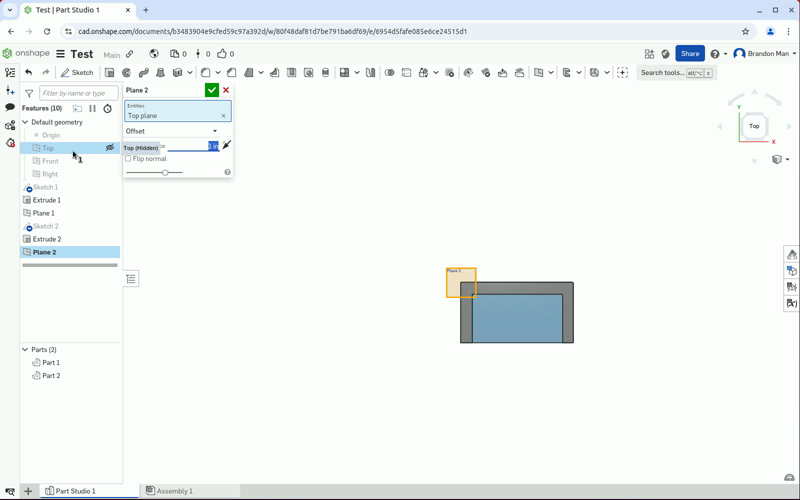
key(enter, 2)
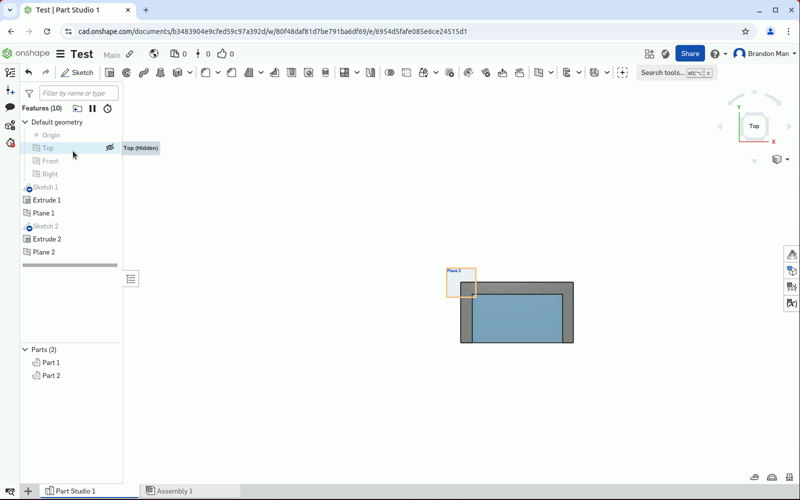
key(shift+s)
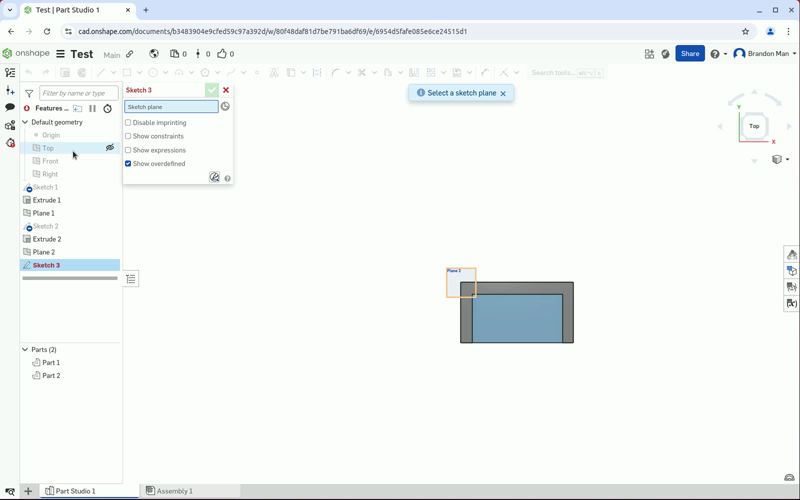
mouse_move(73, 254)
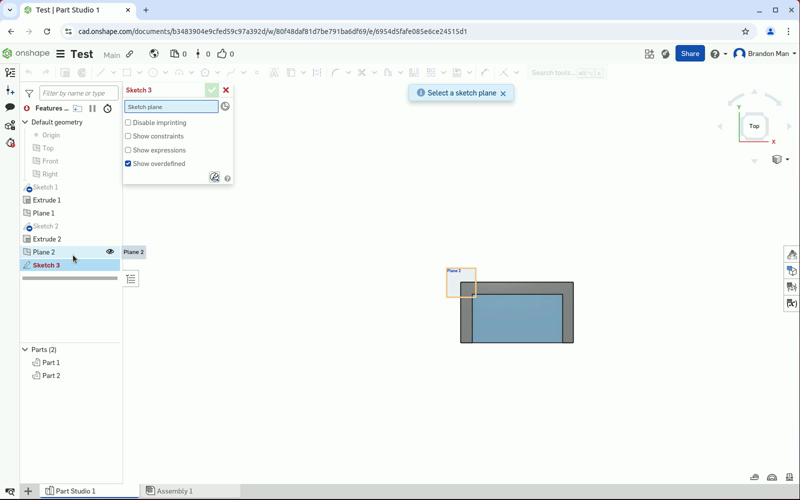
click(73, 254)
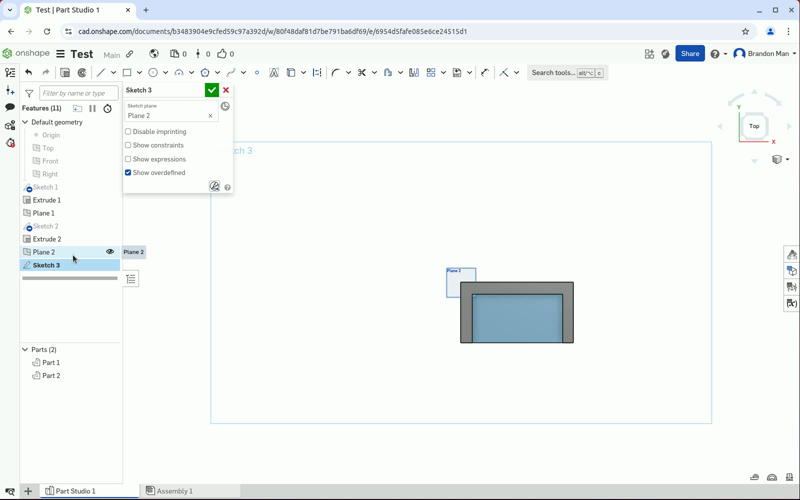
mouse_move(73, 352)
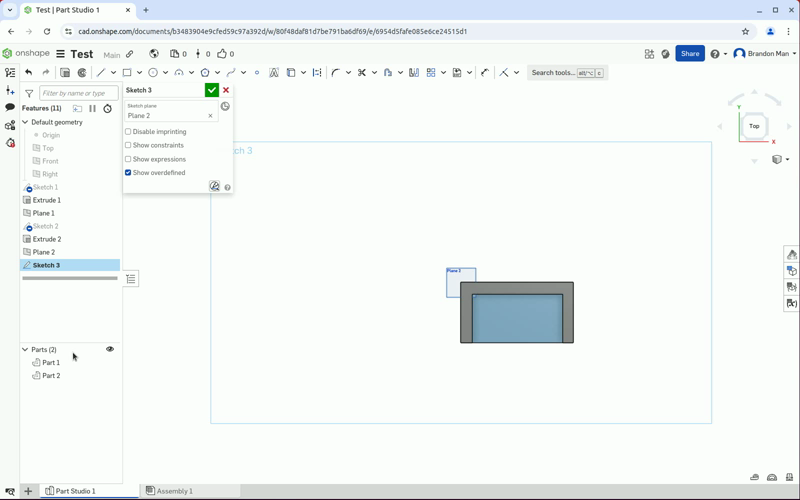
key(y)
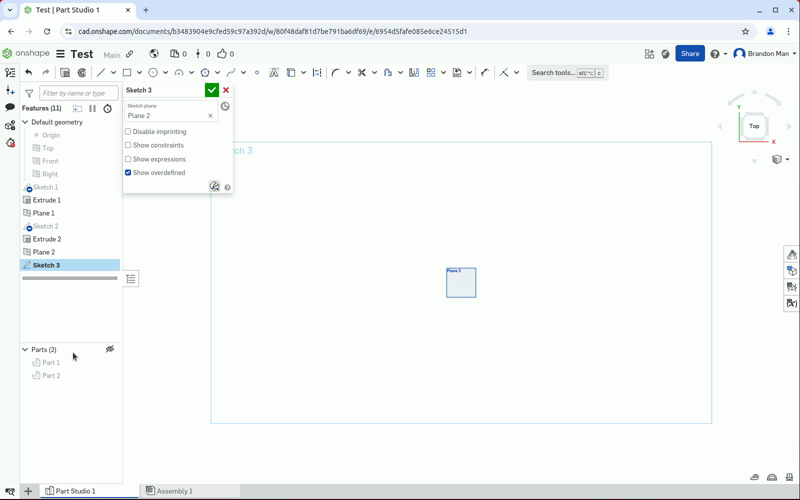
key(l)
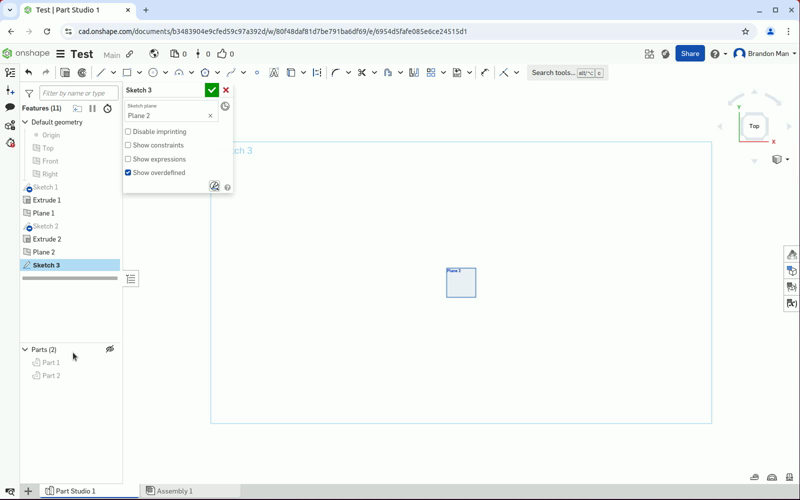
key_down(shift)
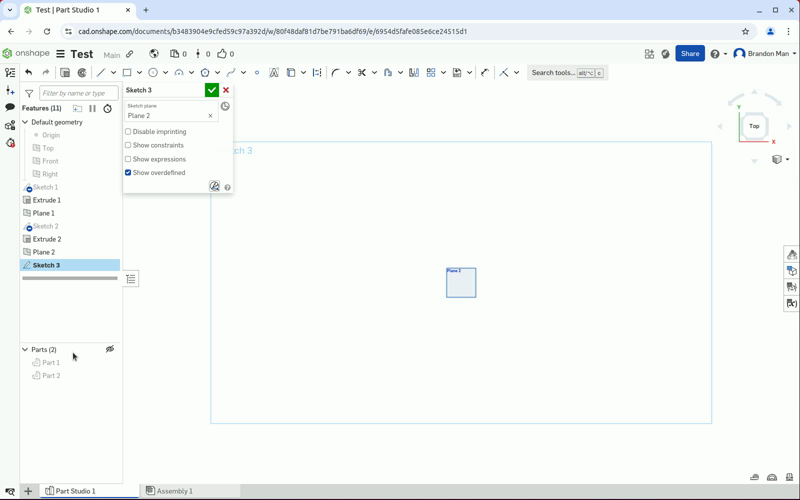
mouse_move(460, 294)
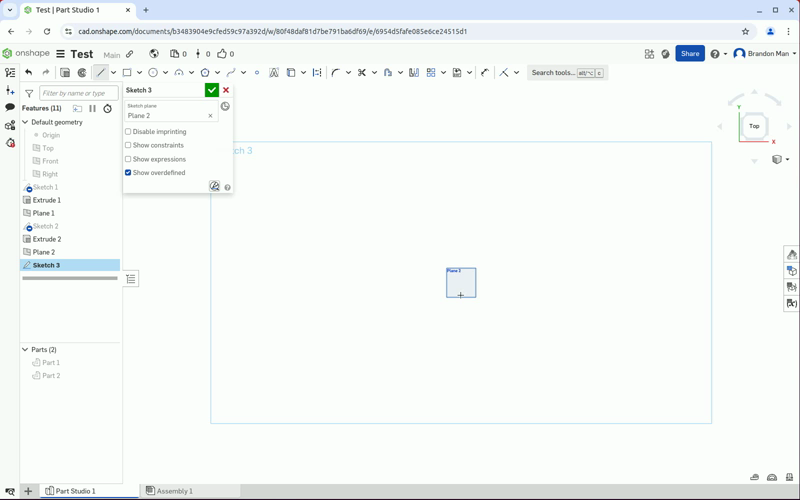
click(460, 294)
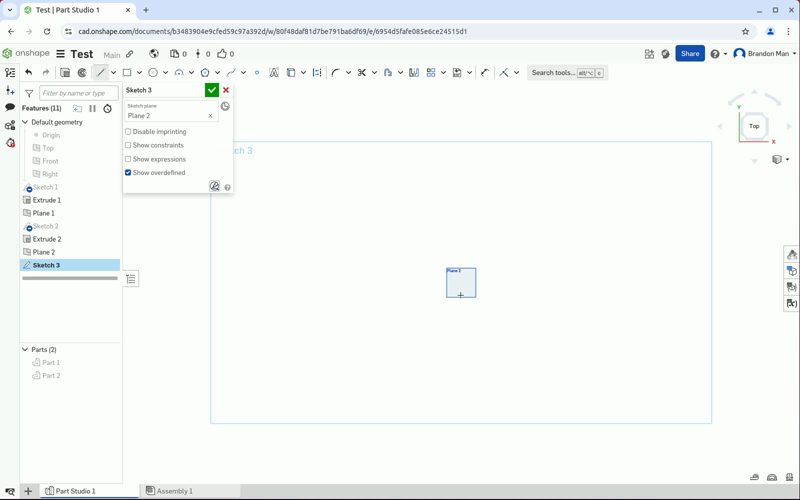
key_up(shift)
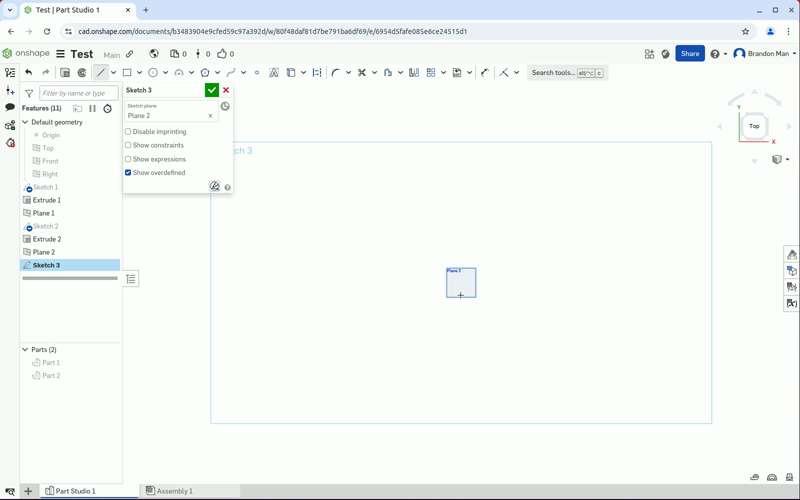
key_down(shift)
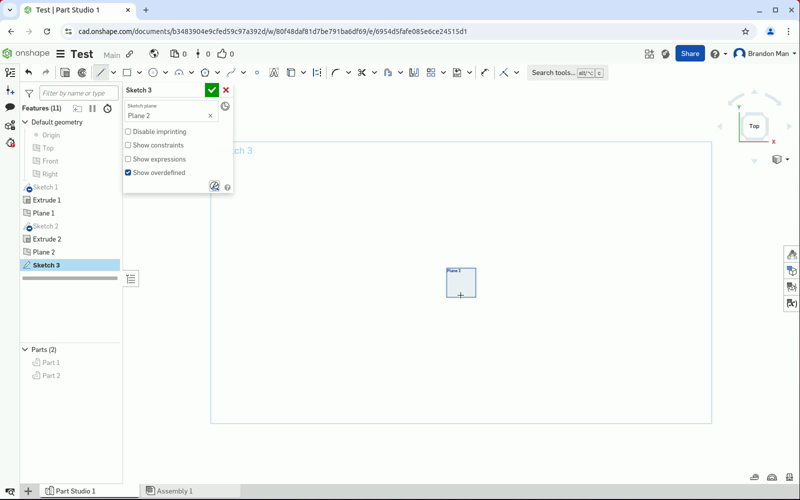
mouse_move(490, 294)
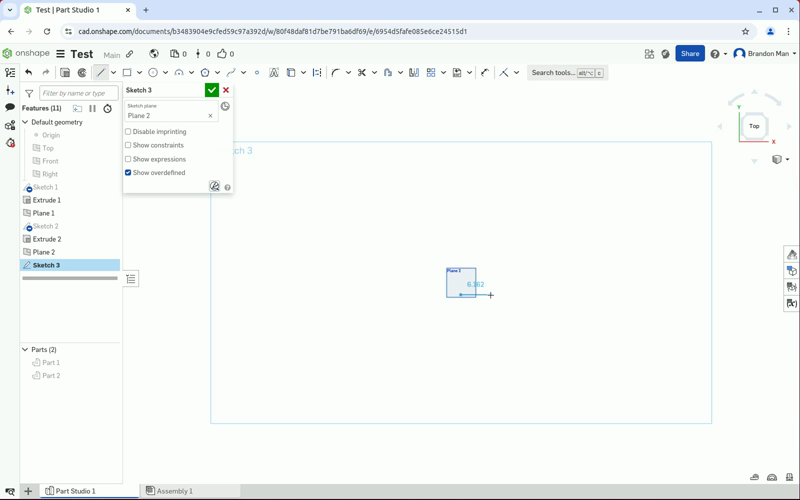
mouse_move(472, 294)
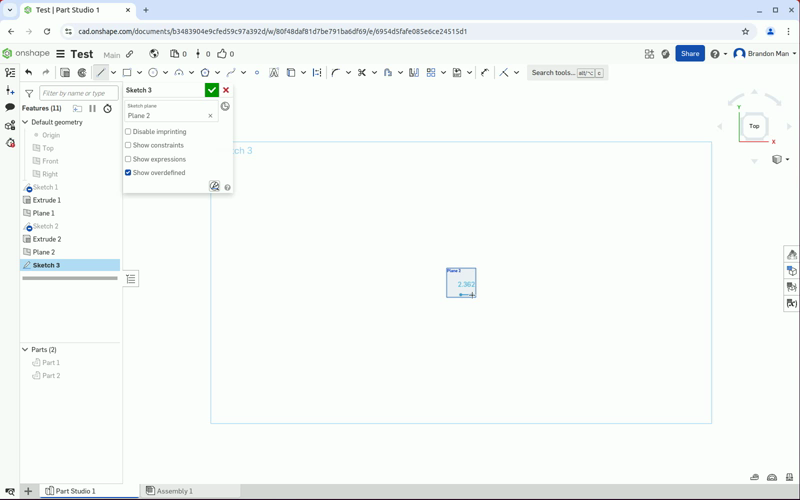
click(472, 294)
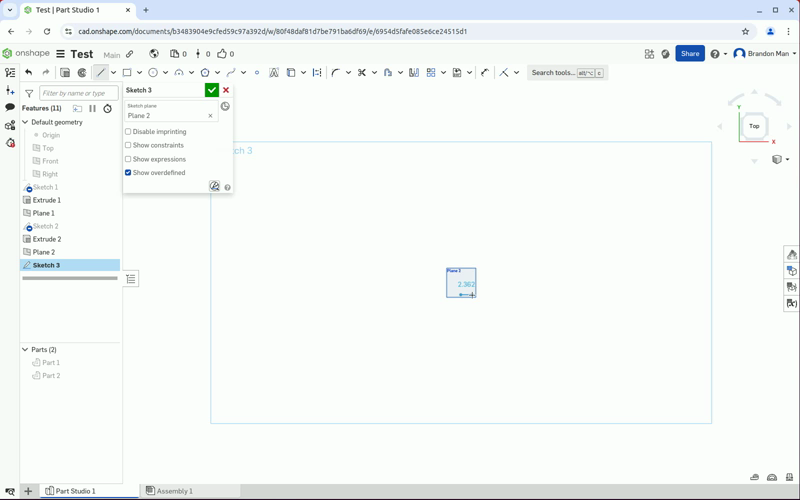
key_up(shift)
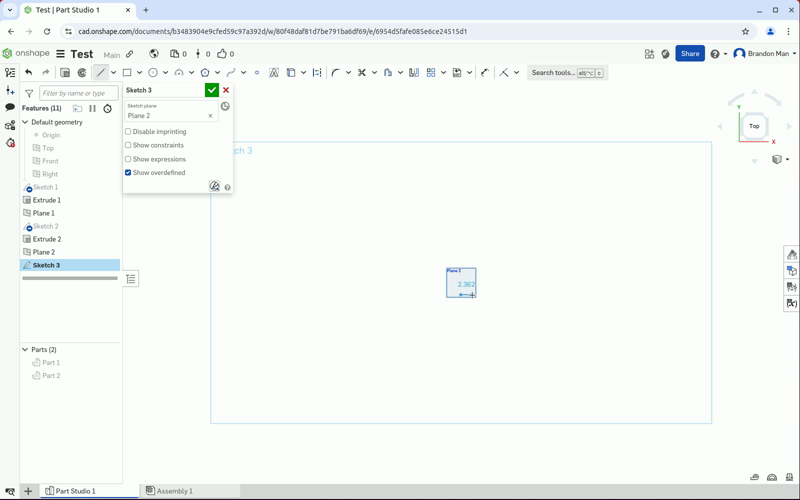
key_down(shift)
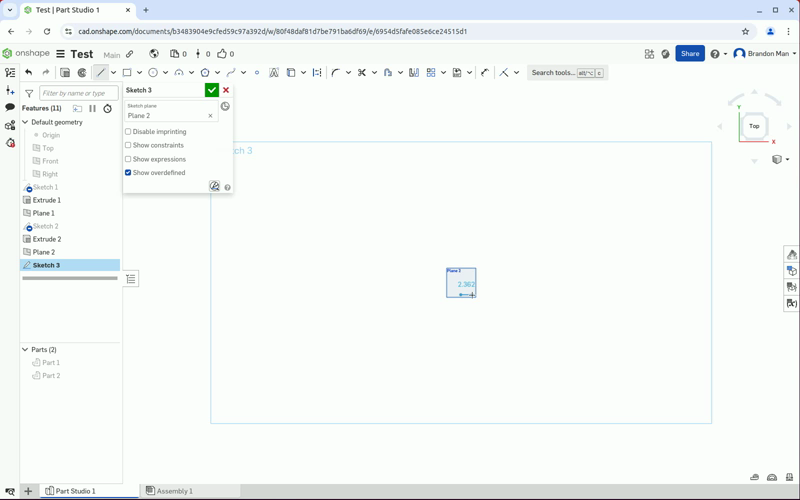
mouse_move(562, 294)
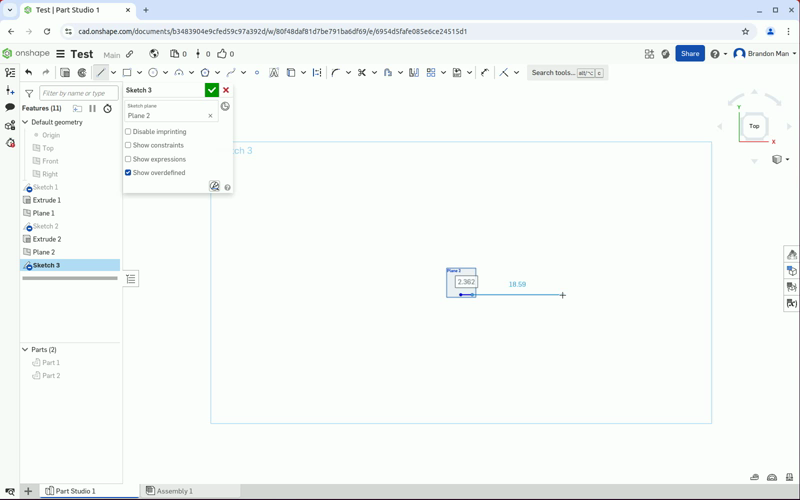
click(562, 294)
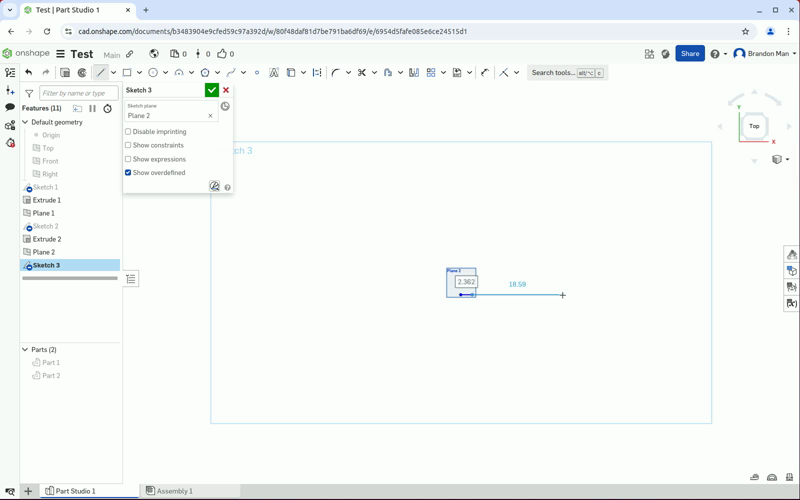
key_up(shift)
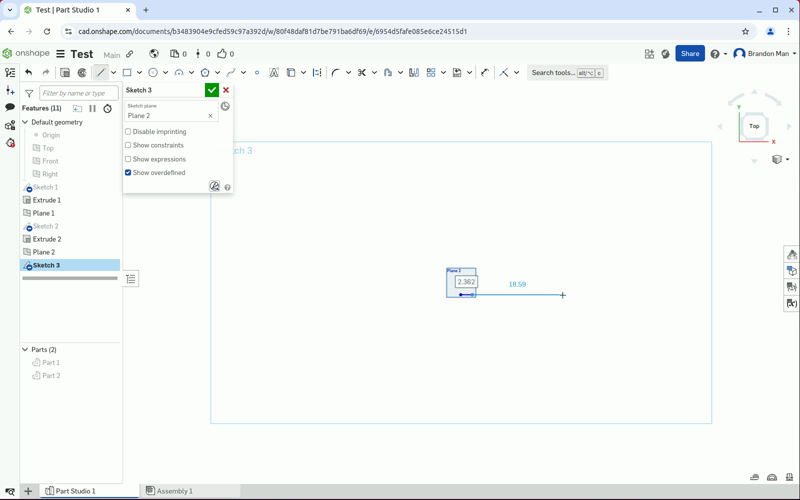
key_down(shift)
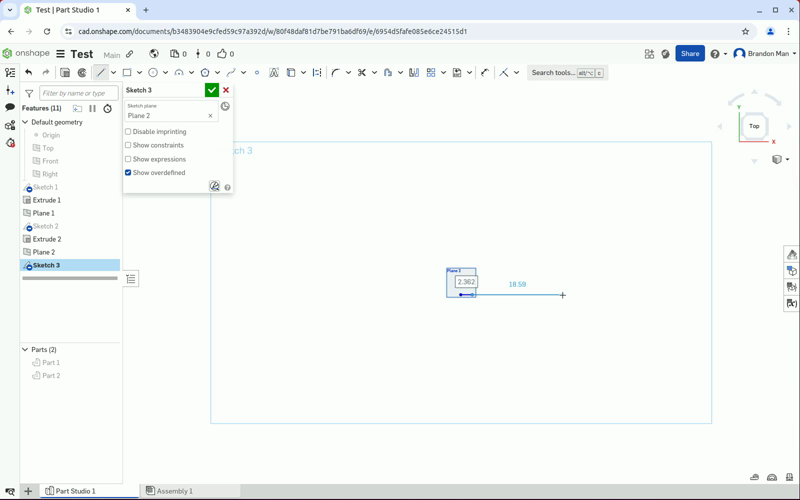
mouse_move(589, 294)
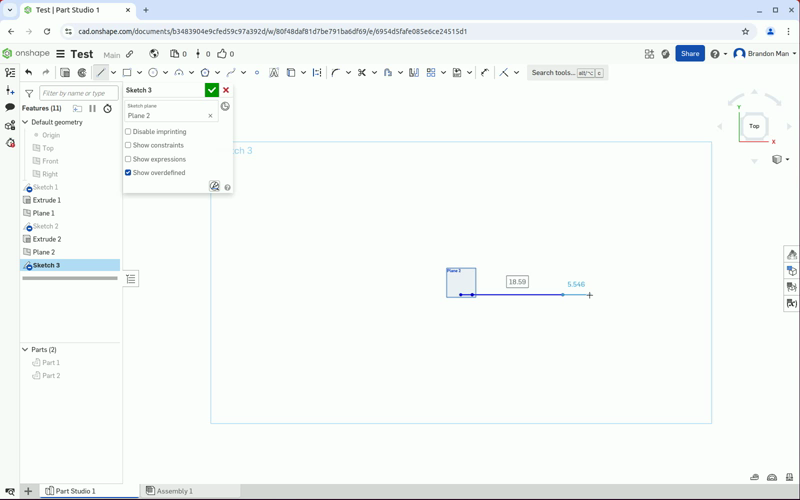
mouse_move(573, 294)
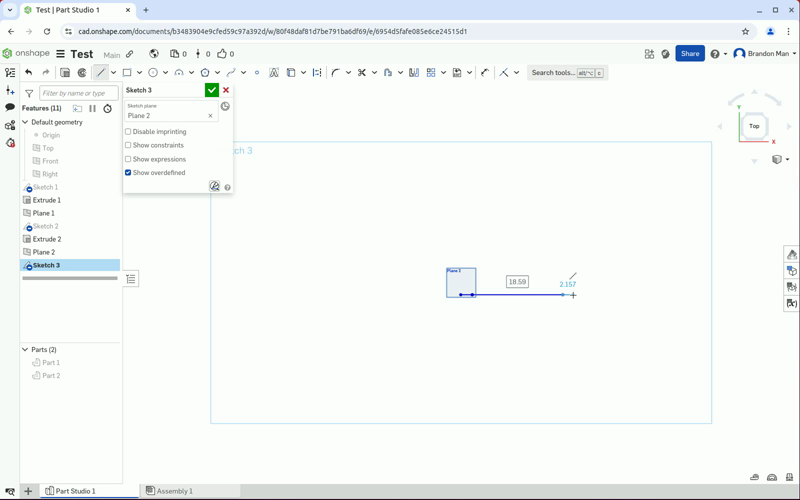
click(573, 294)
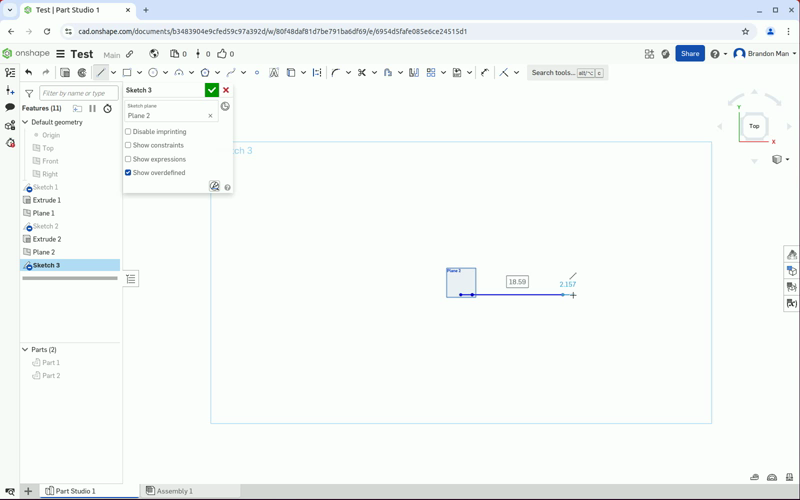
key_up(shift)
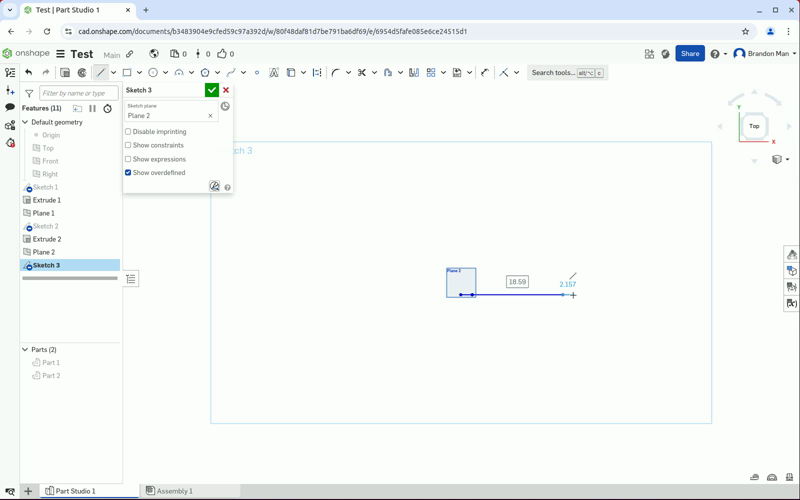
key_down(shift)
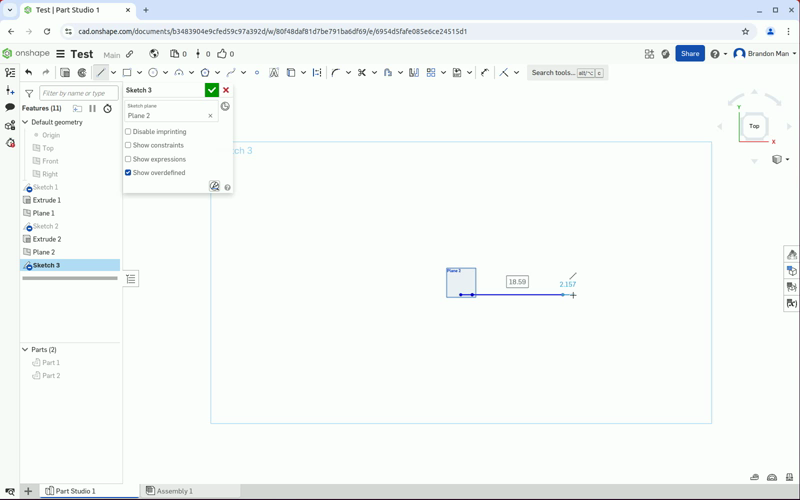
mouse_move(589, 294)
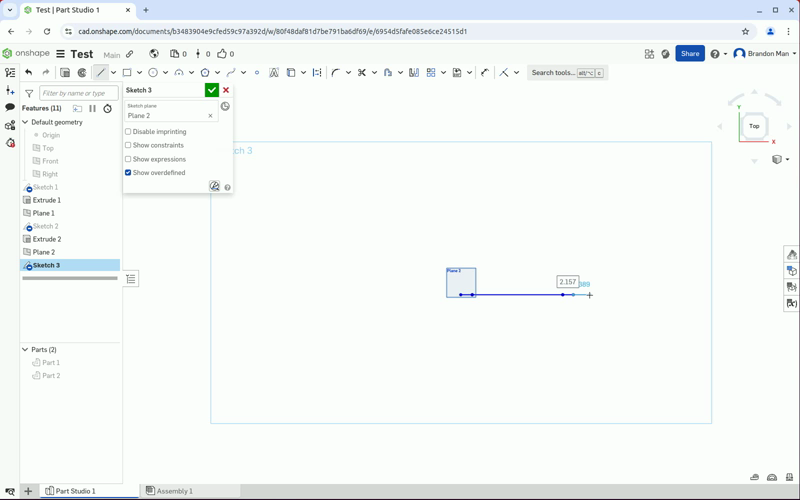
mouse_move(573, 282)
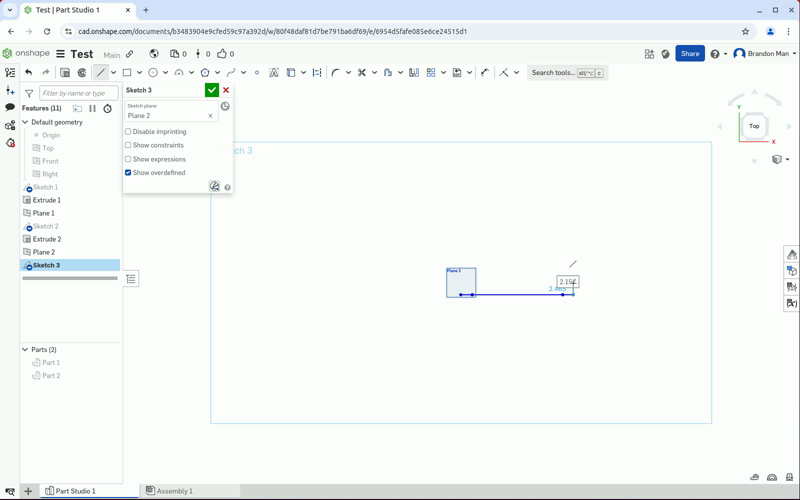
click(573, 282)
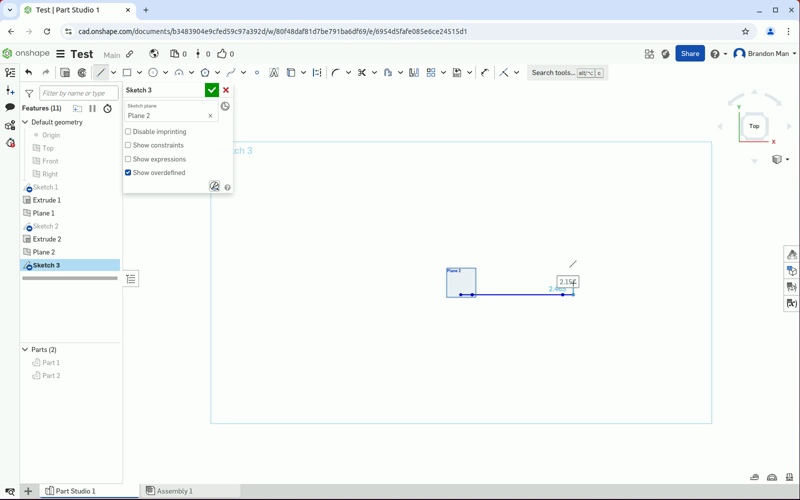
key_up(shift)
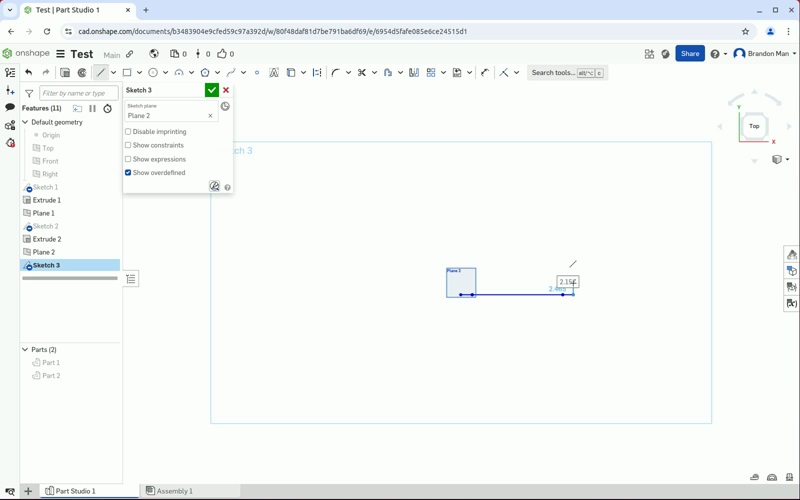
key_down(shift)
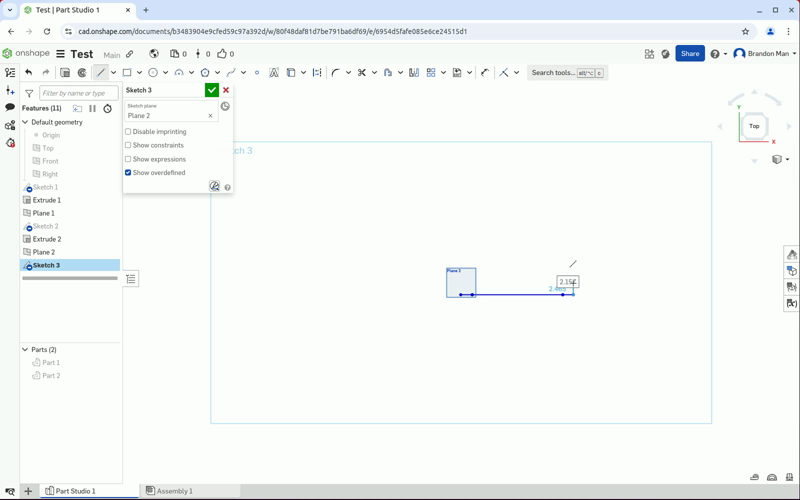
mouse_move(460, 282)
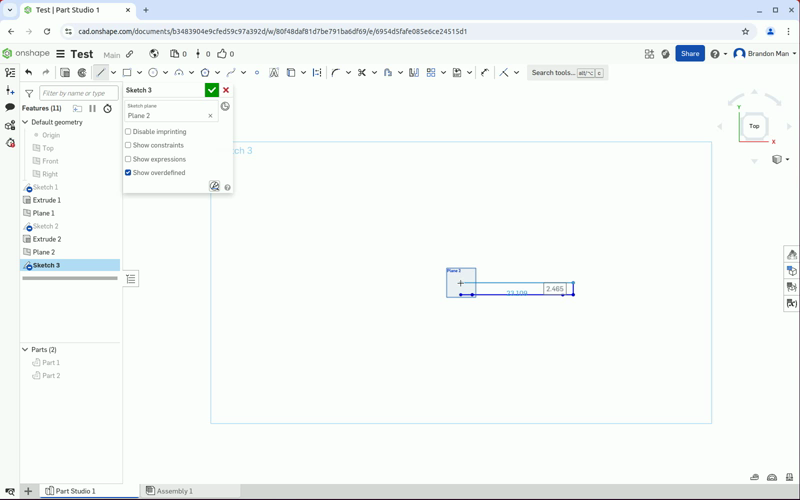
click(460, 282)
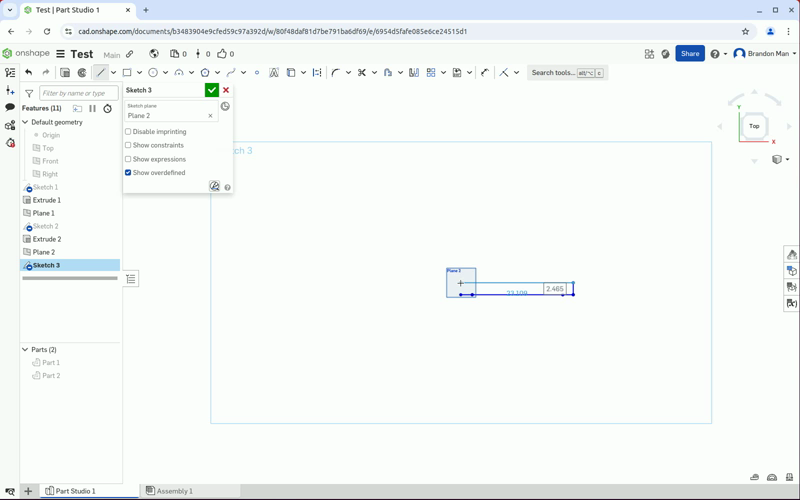
key_up(shift)
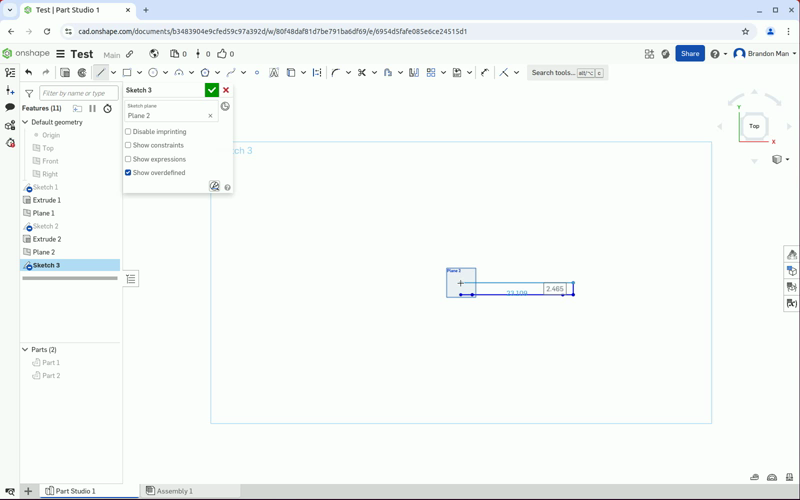
mouse_move(490, 282)
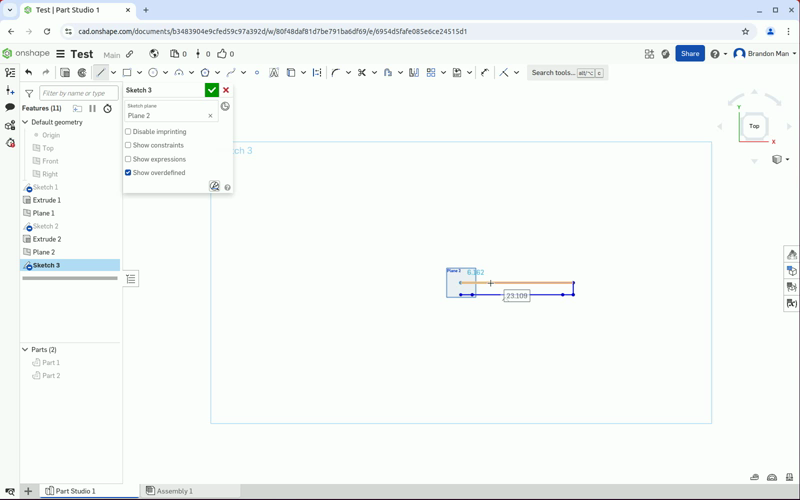
key_down(shift)
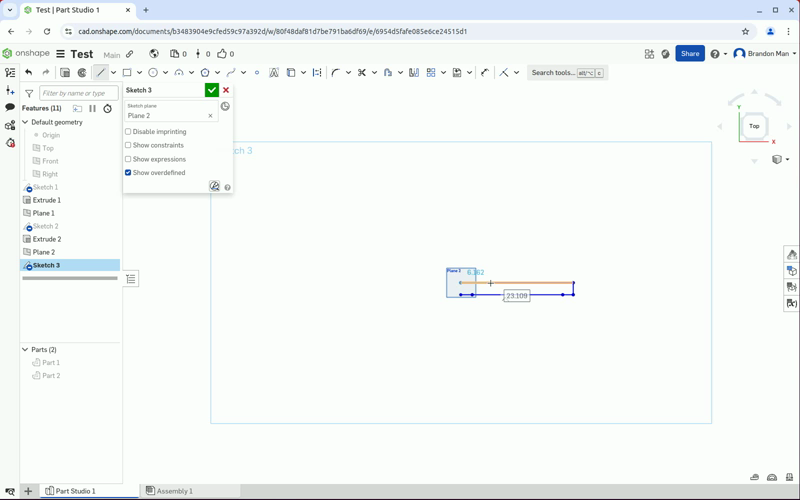
mouse_move(460, 294)
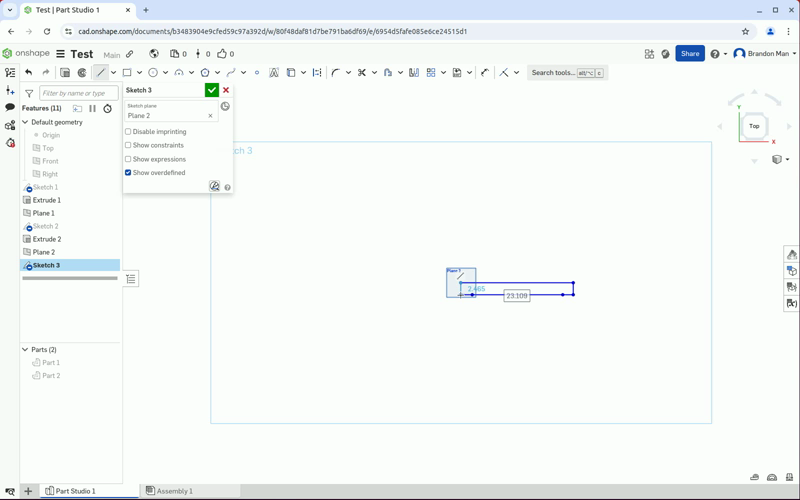
key_up(shift)
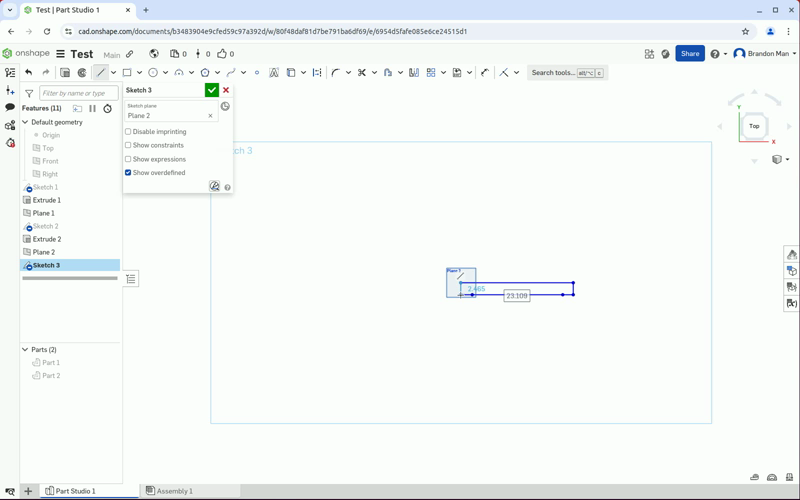
click(460, 294)
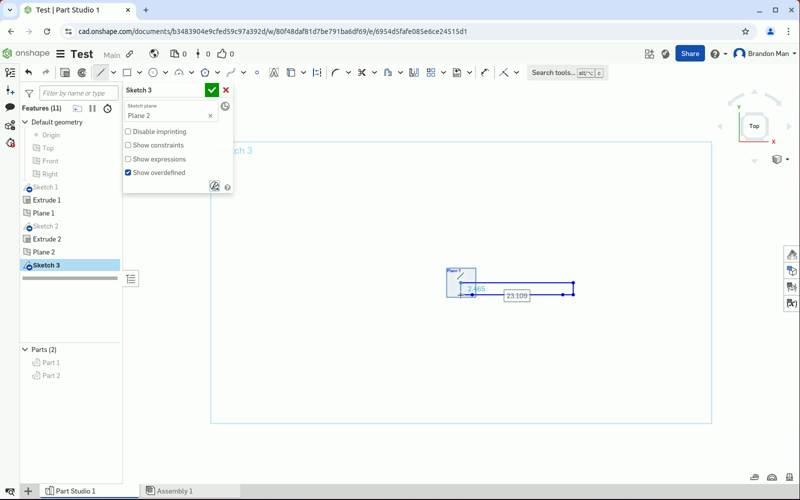
key(esc)
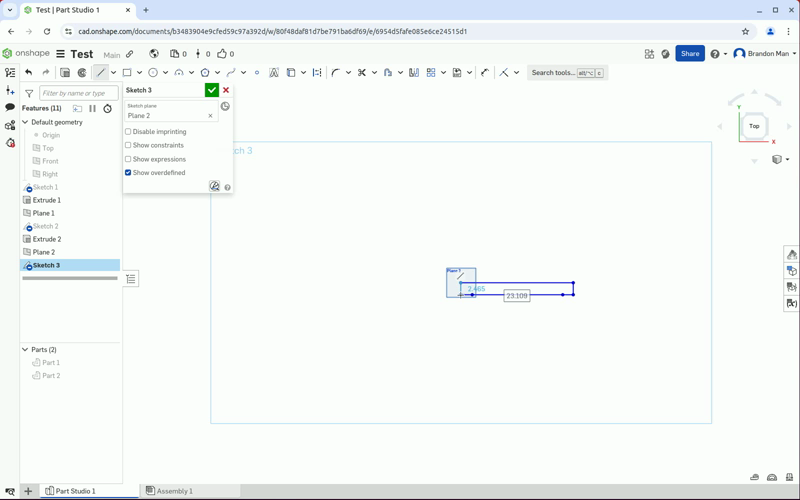
mouse_move(498, 283)
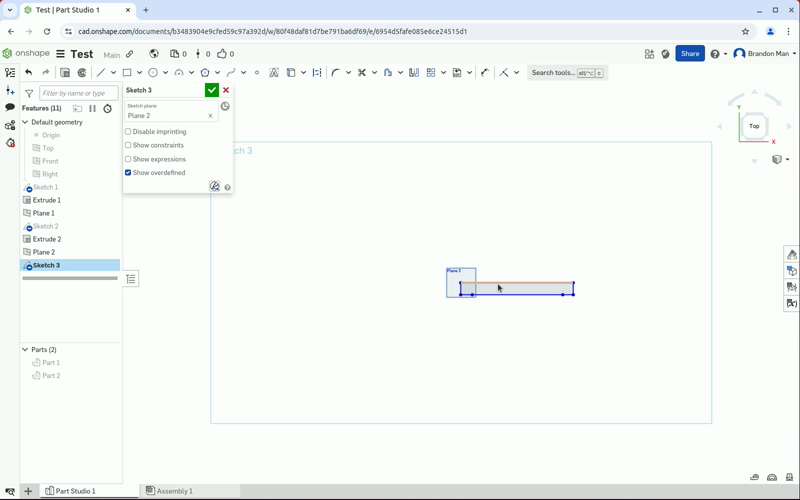
scroll(6)
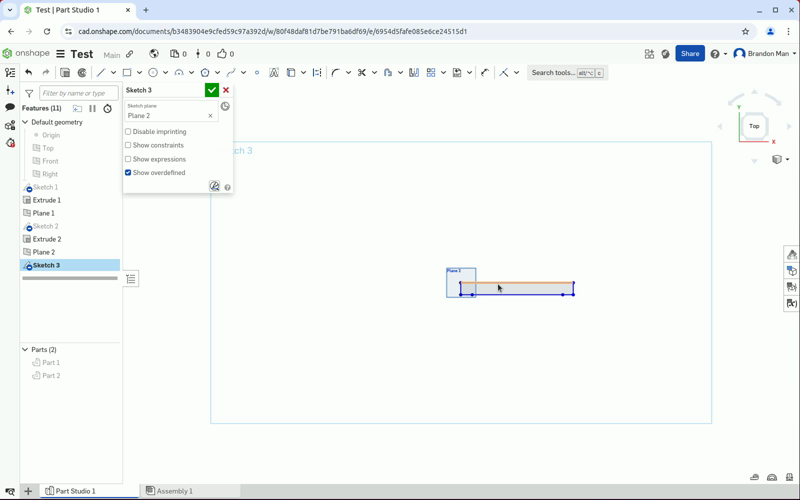
scroll(6)
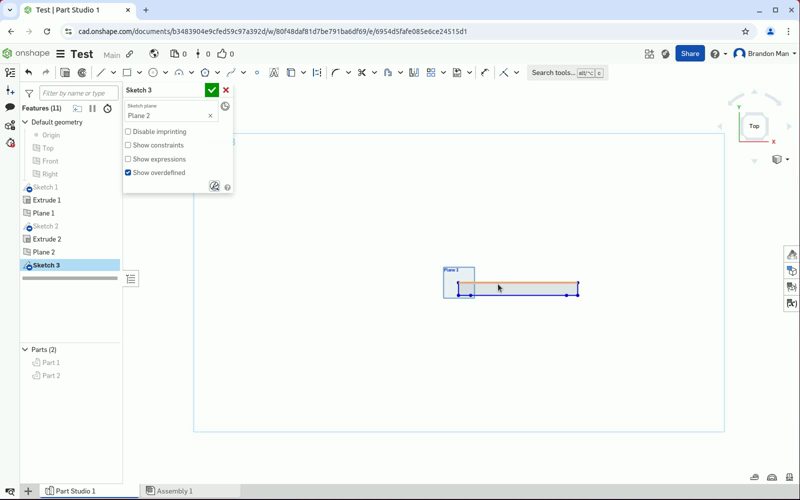
scroll(6)
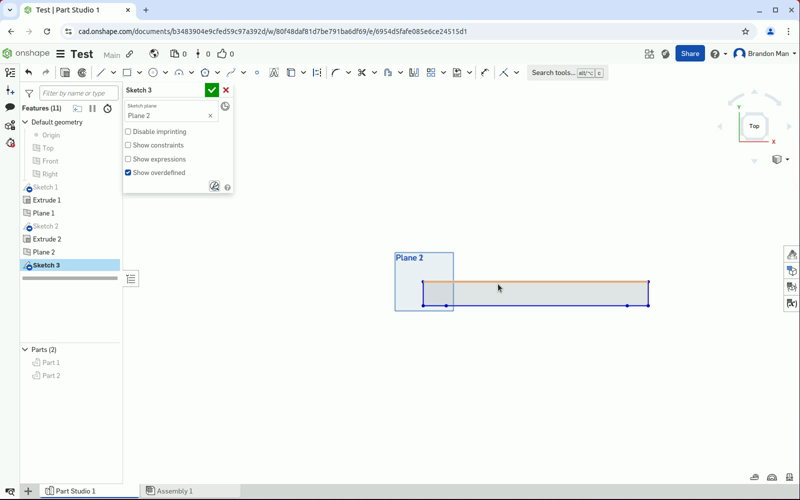
scroll(6)
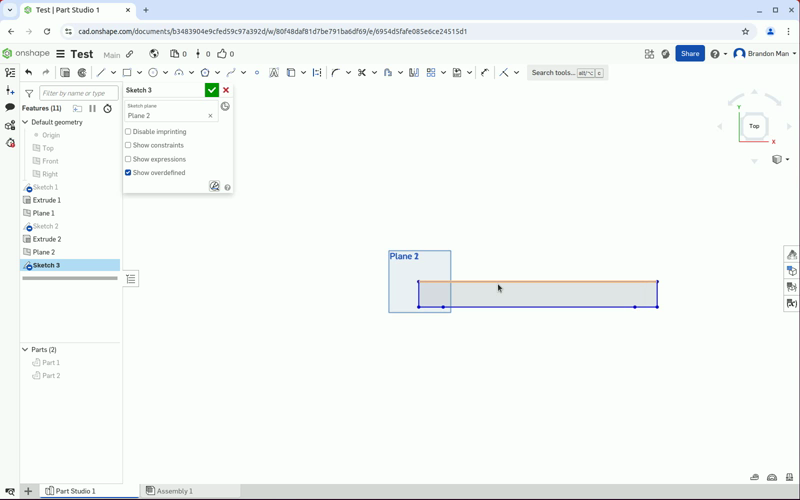
scroll(6)
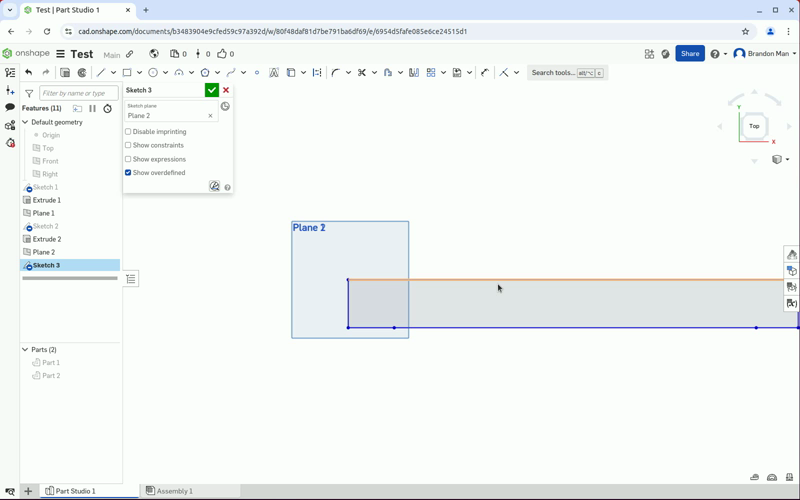
scroll(6)
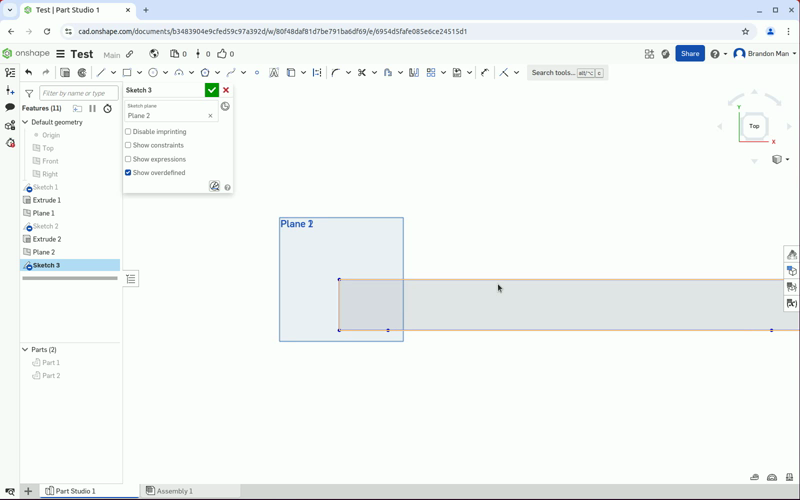
scroll(6)
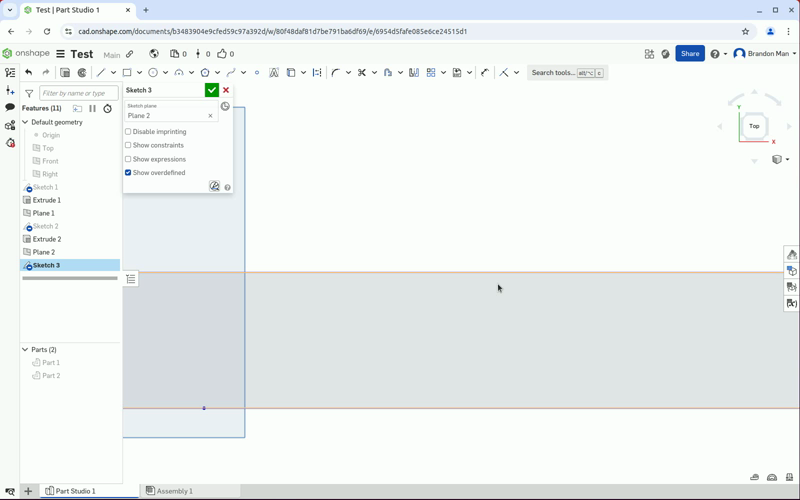
click(498, 283)
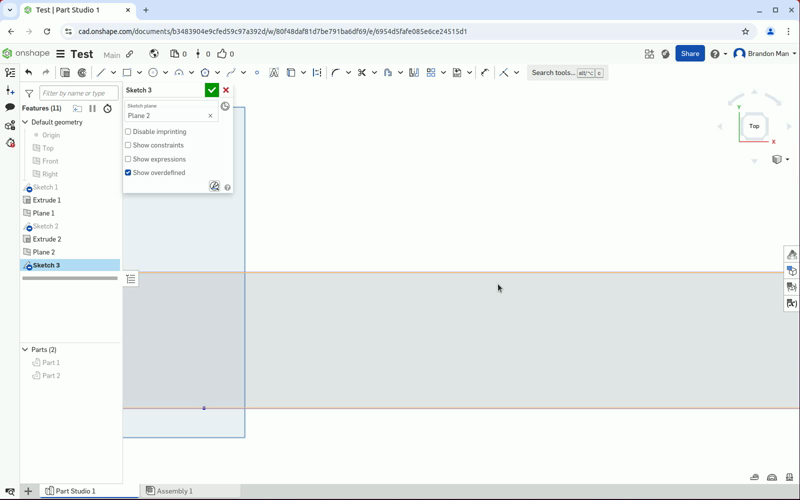
scroll(-6)
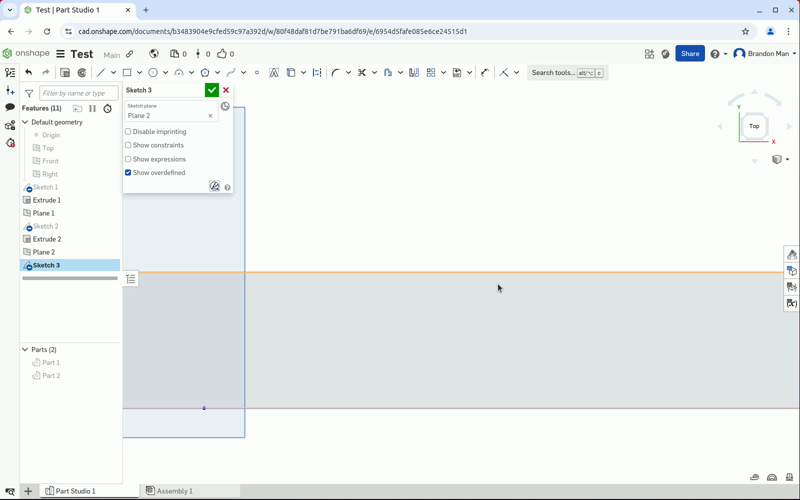
scroll(-6)
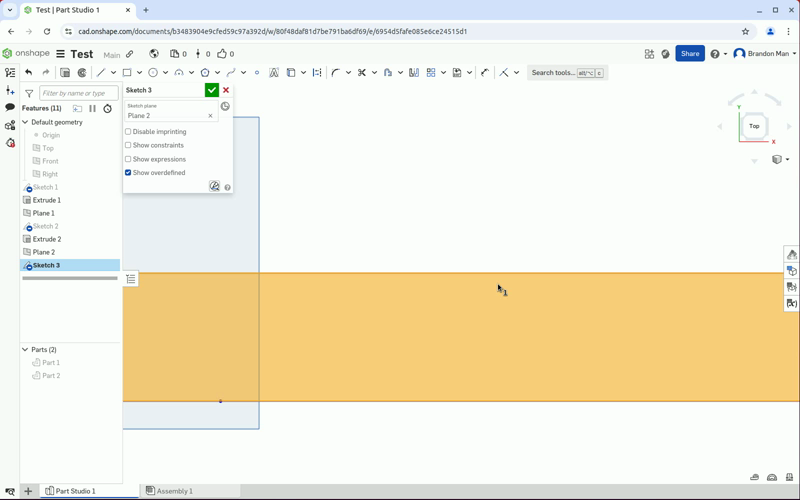
scroll(-6)
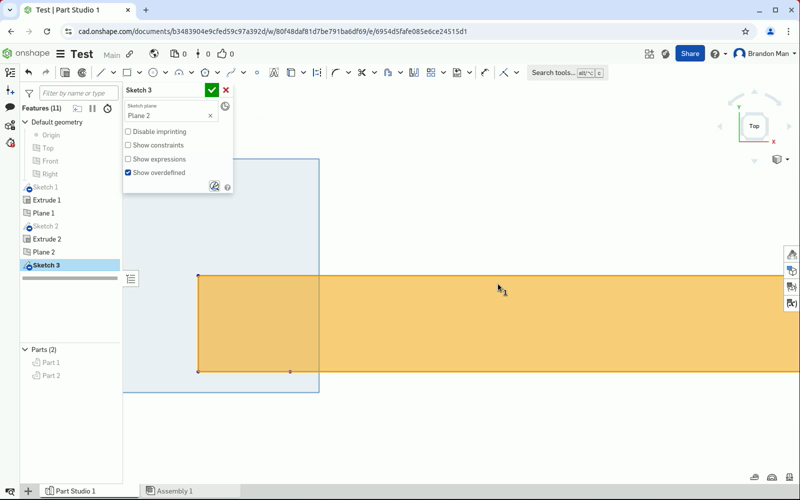
scroll(-6)
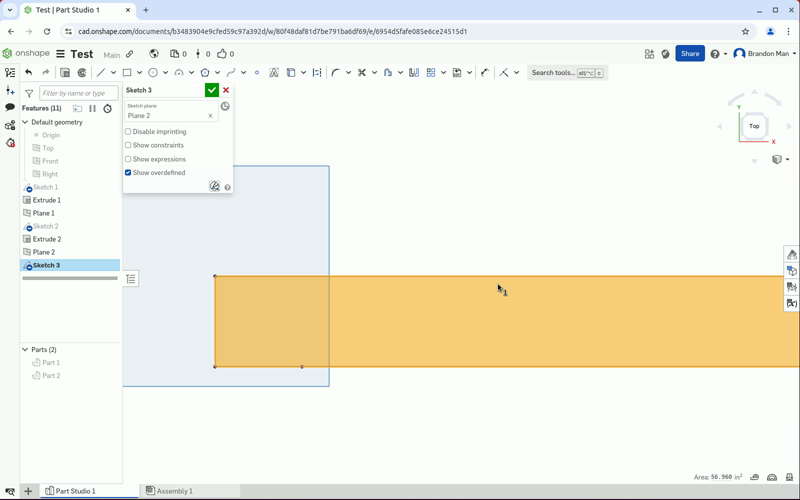
scroll(-6)
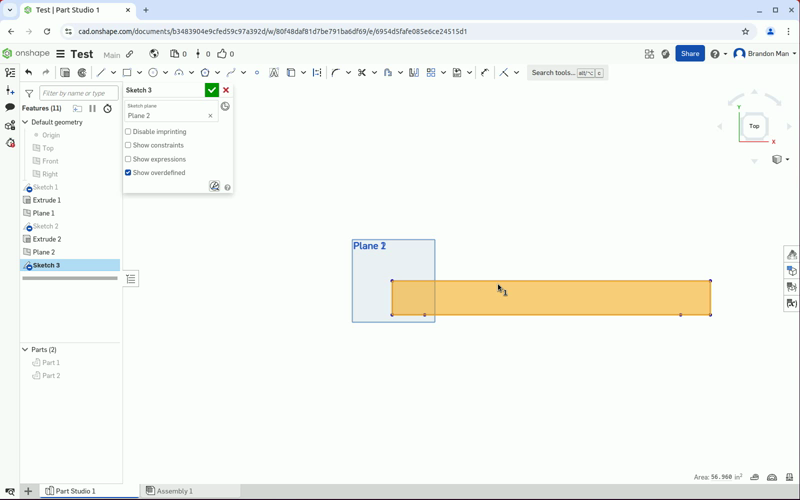
scroll(-6)
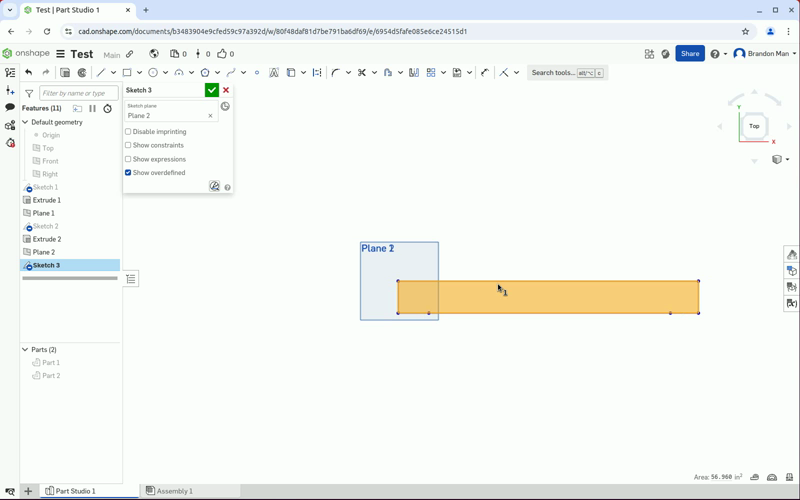
scroll(-6)
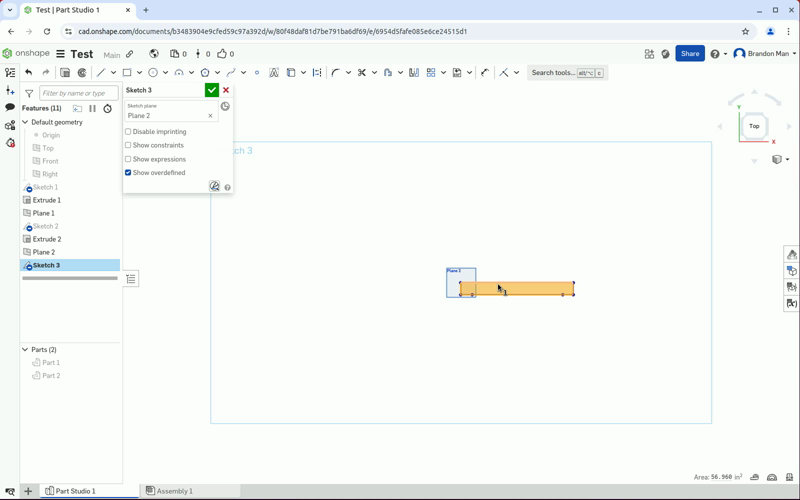
mouse_move(73, 352)
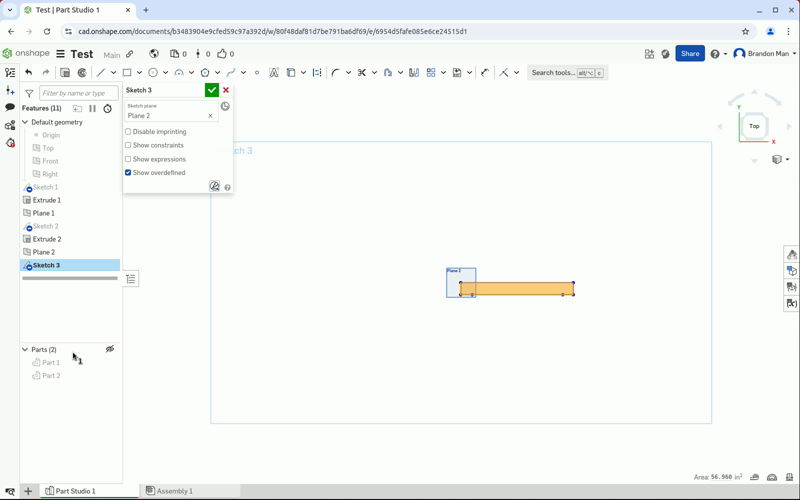
key(shift+y)
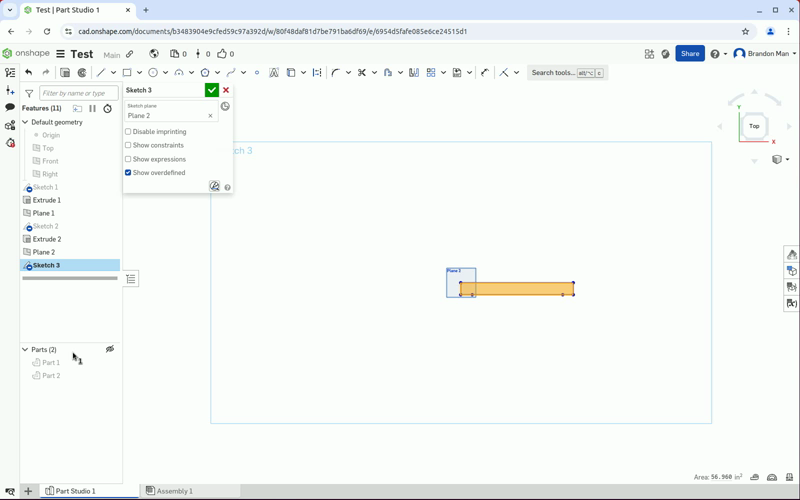
key(shift+e)
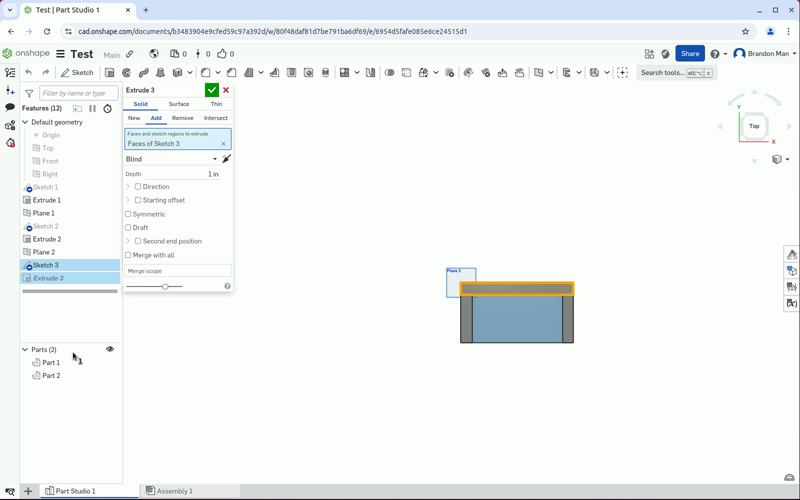
mouse_move(143, 106)
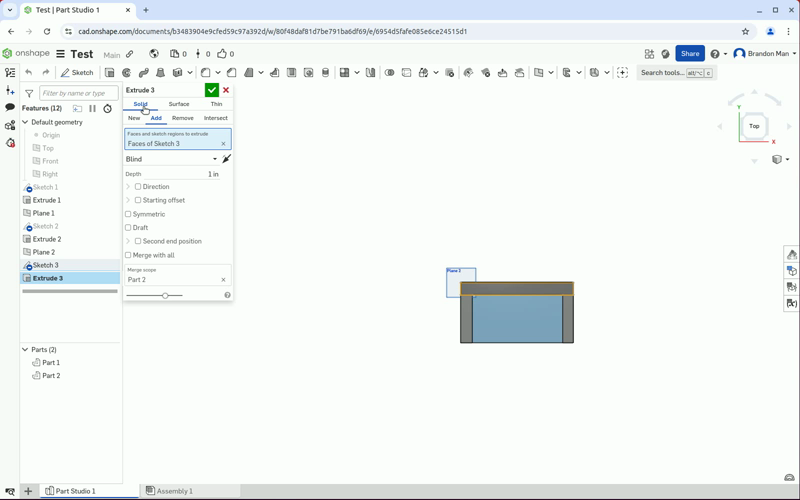
click(143, 106)
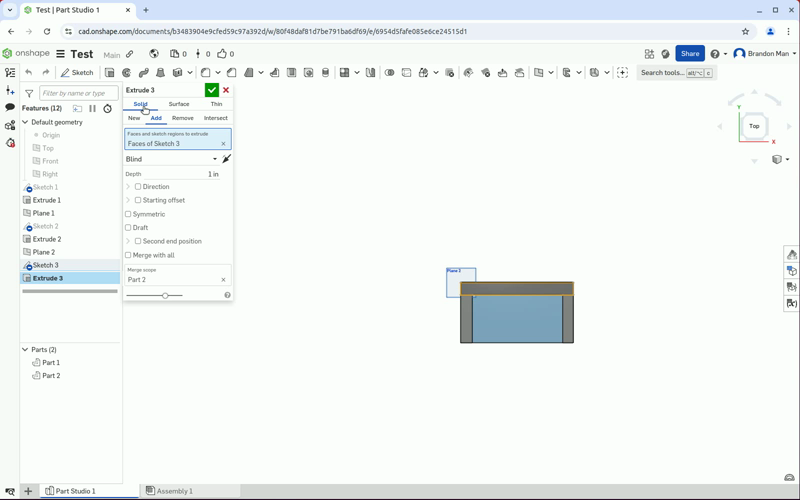
mouse_move(137, 120)
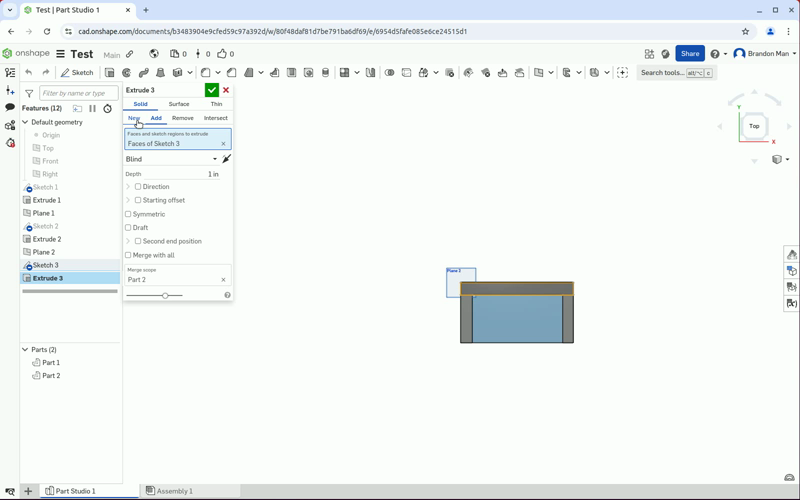
click(137, 120)
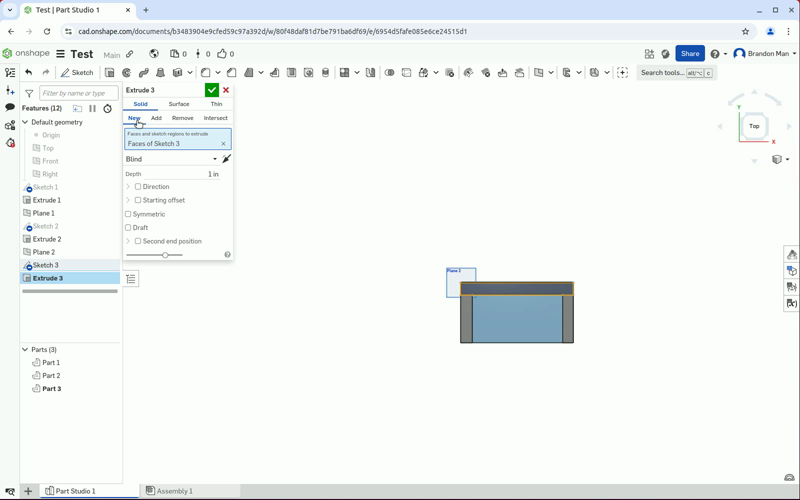
key(tab, 4)
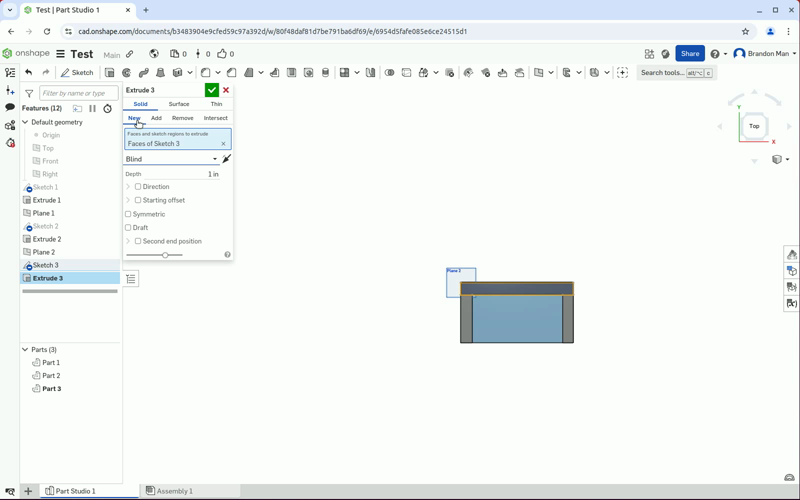
text(2.648)
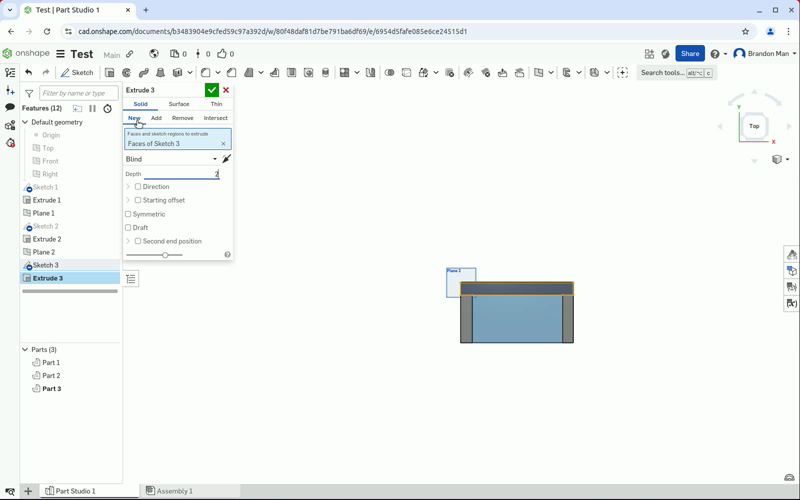
key(enter)
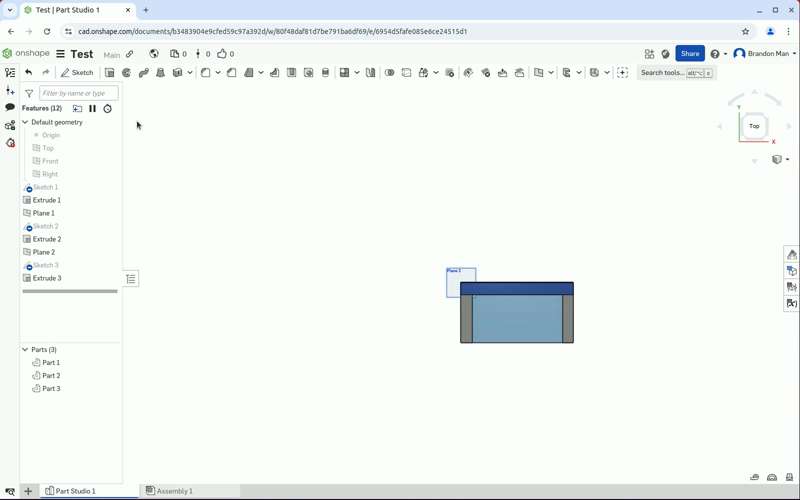
key(shift+h)
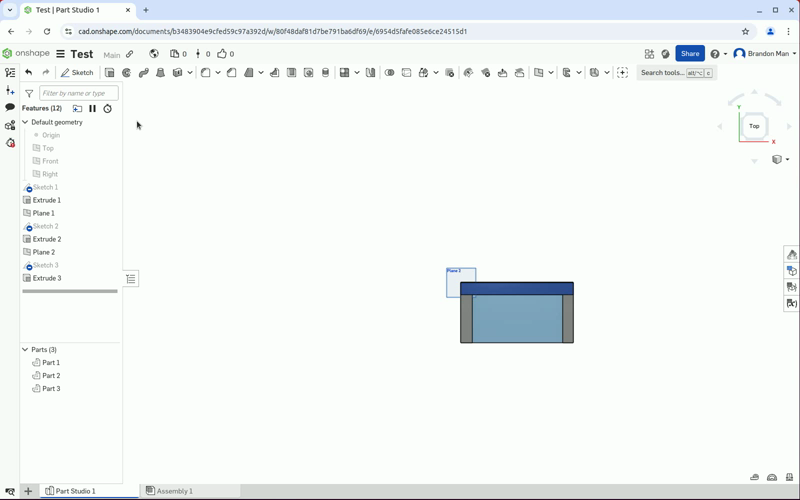
key(shift+h)
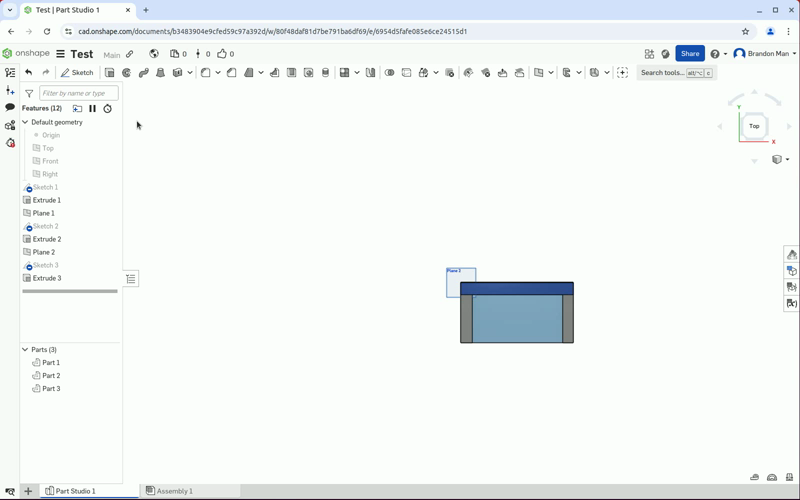
key(shift+7)
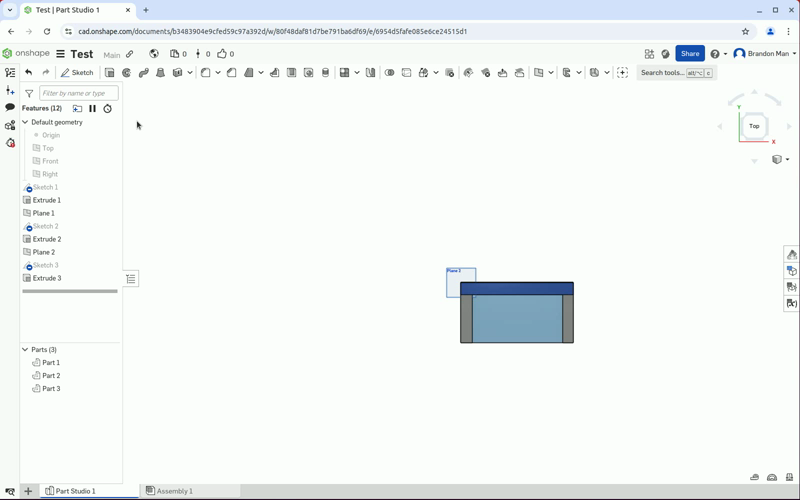
key(up, 3)
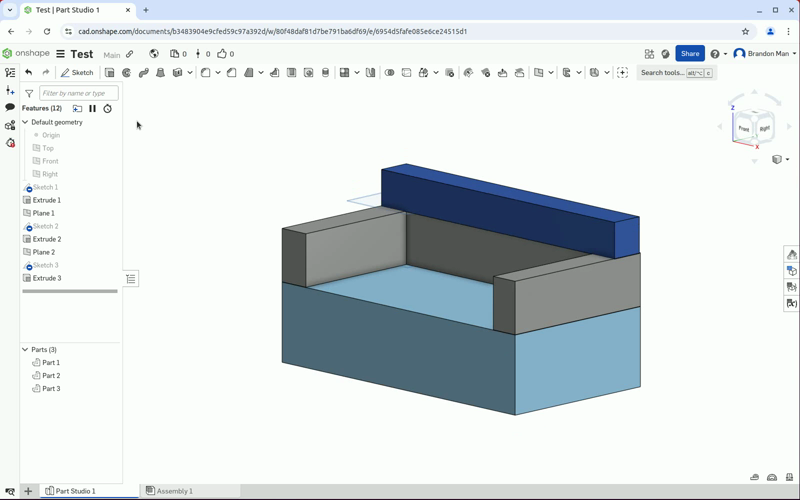
key(left, 3)
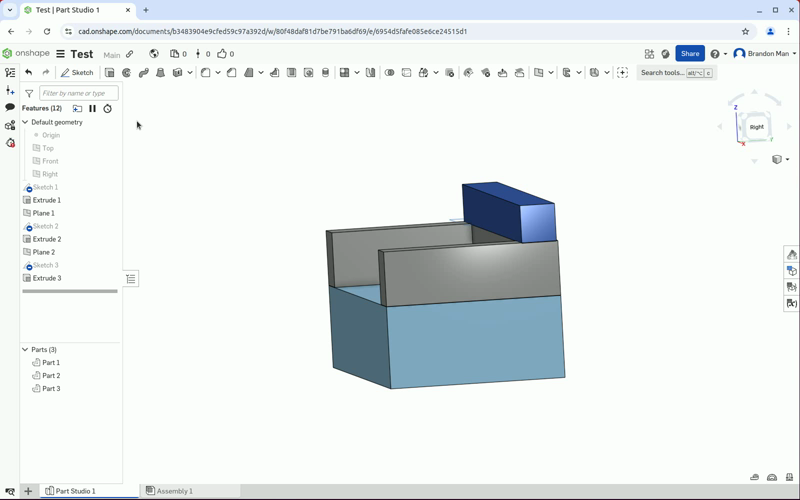
key(right, 3)
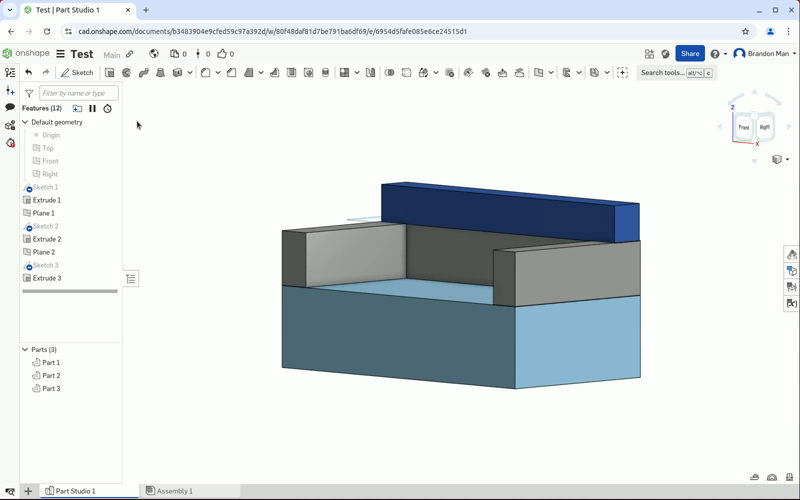
key(down, 3)
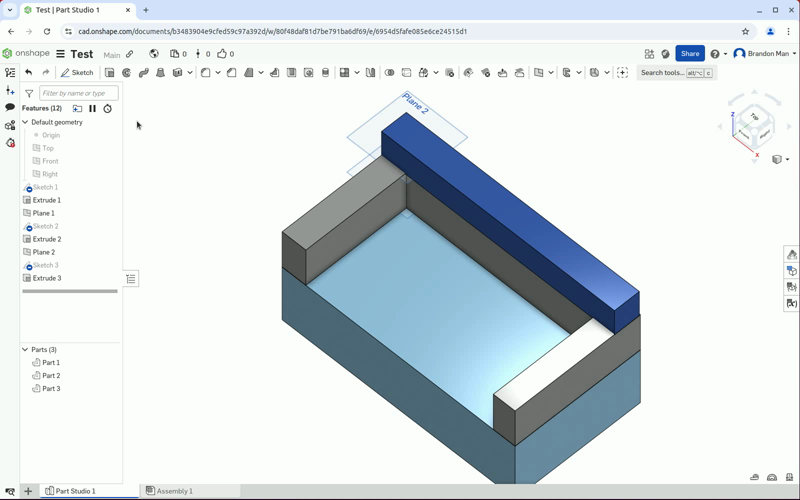
mouse_move(73, 189)
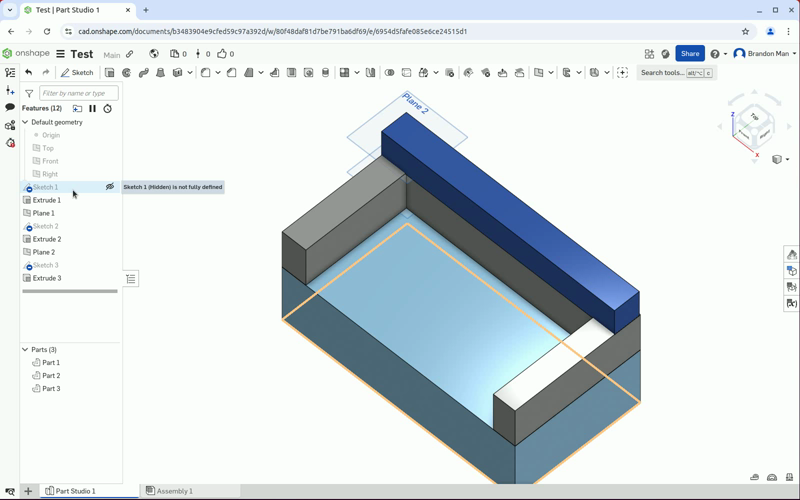
click(73, 189)